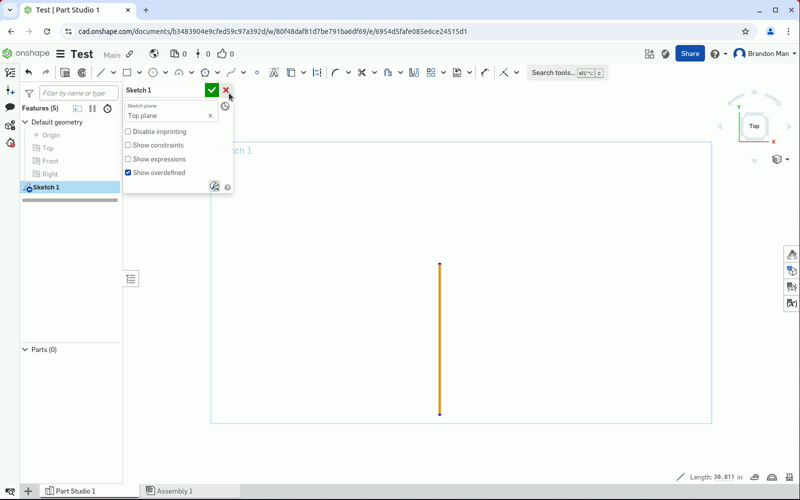
key(shift+h)
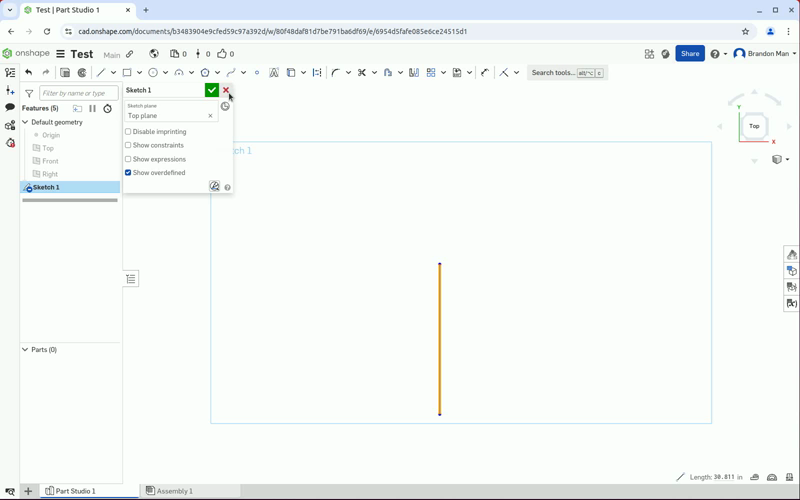
key(shift+s)
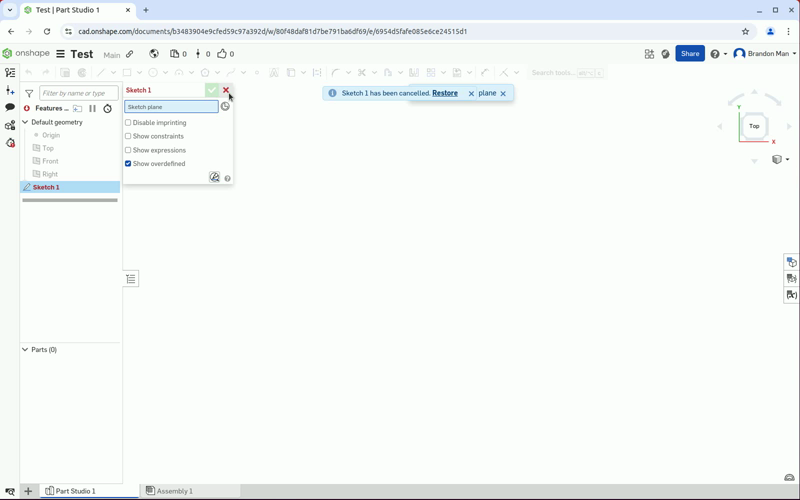
mouse_move(73, 150)
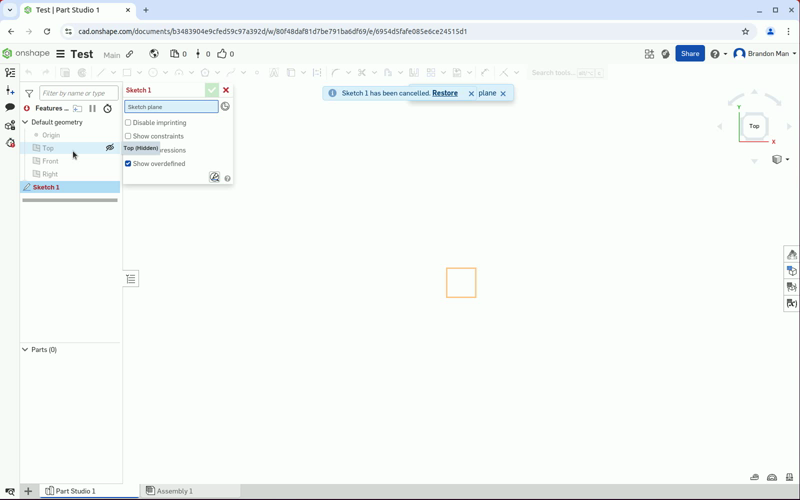
click(73, 150)
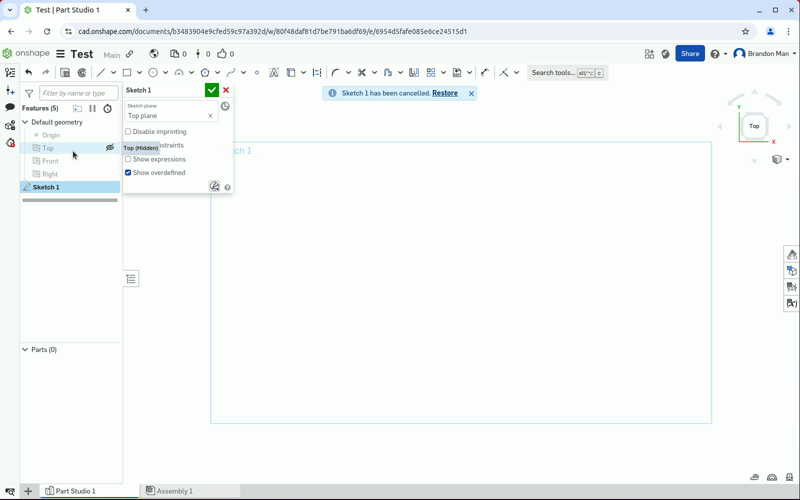
mouse_move(73, 352)
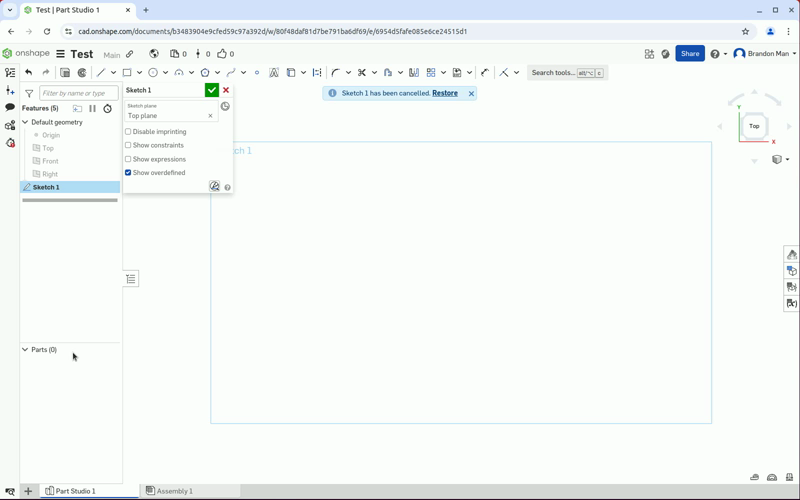
key(y)
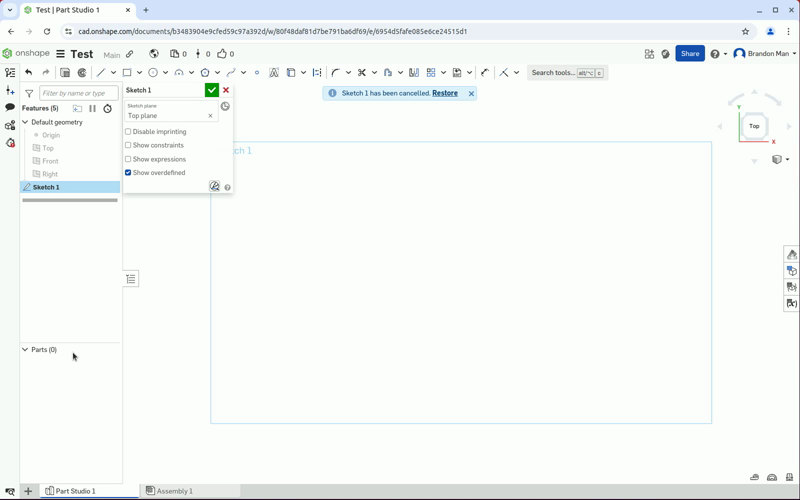
key(l)
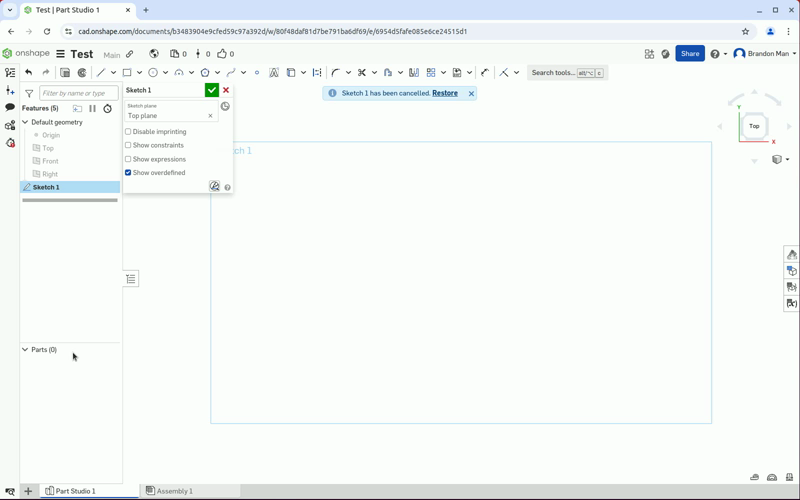
key_down(shift)
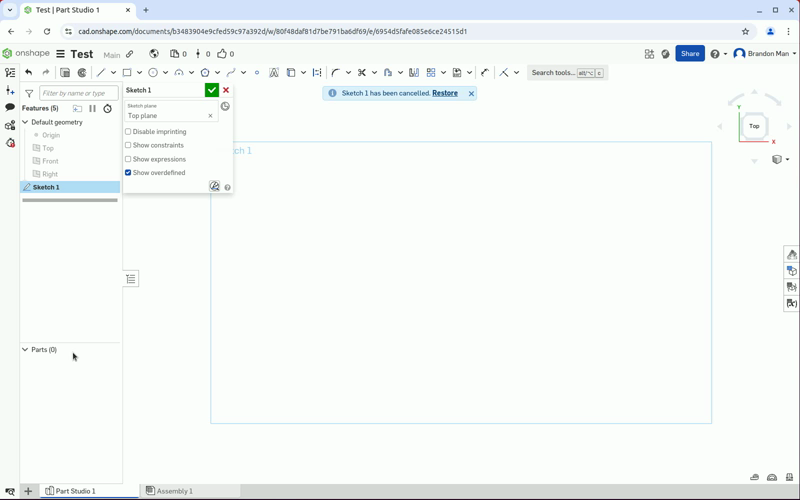
mouse_move(444, 280)
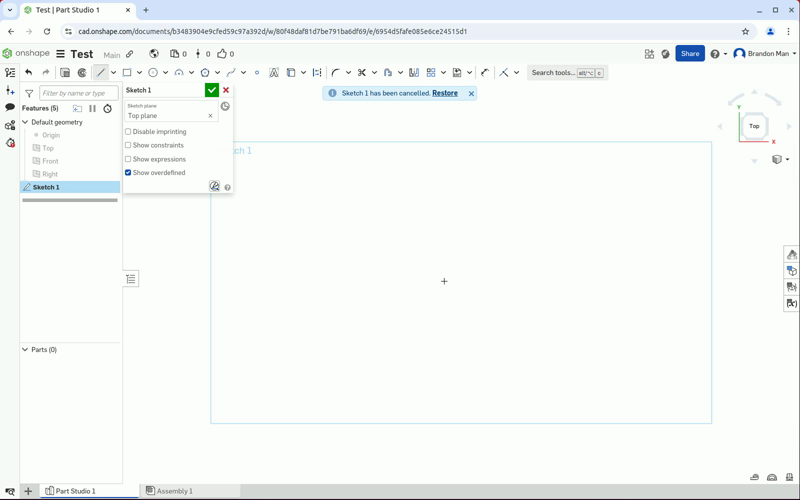
click(444, 280)
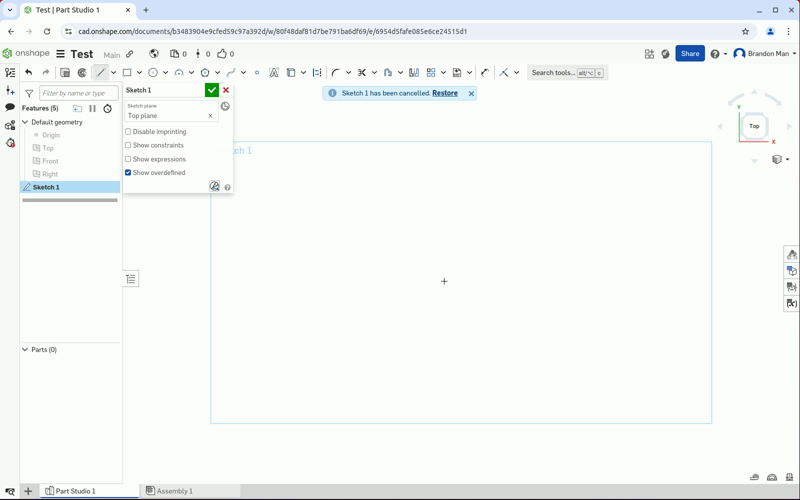
key_up(shift)
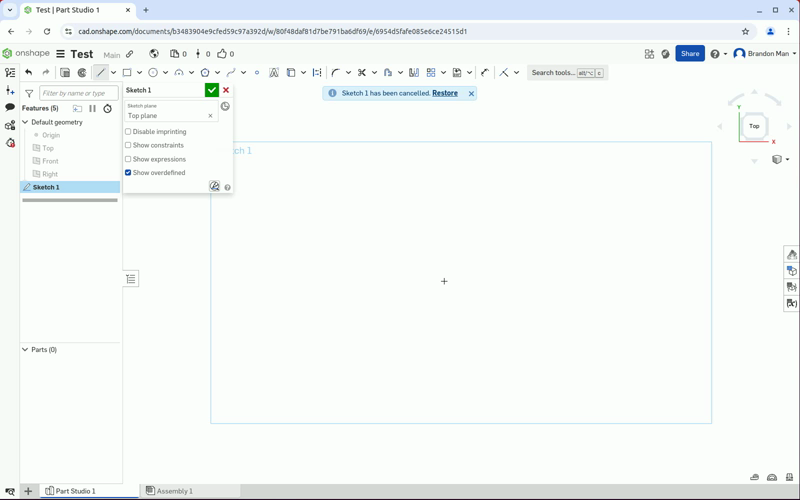
key_down(shift)
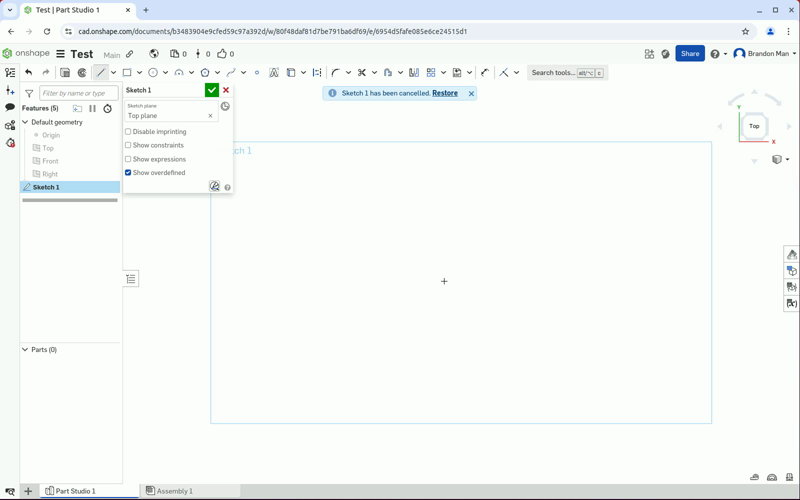
mouse_move(474, 280)
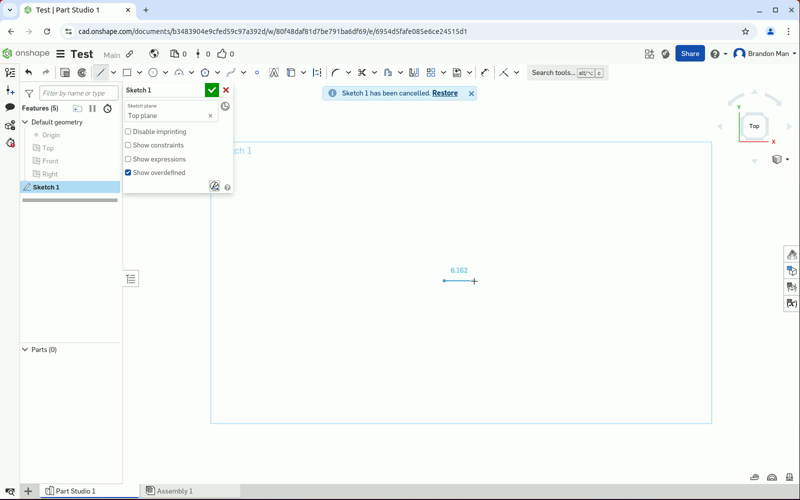
mouse_move(461, 280)
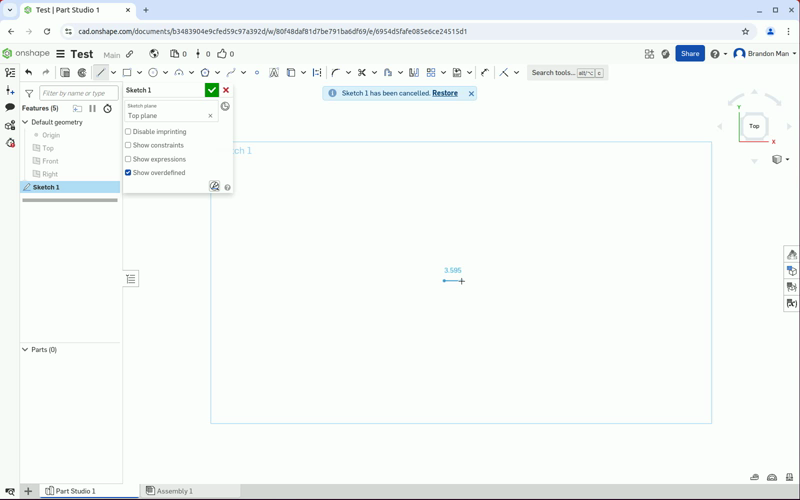
click(461, 280)
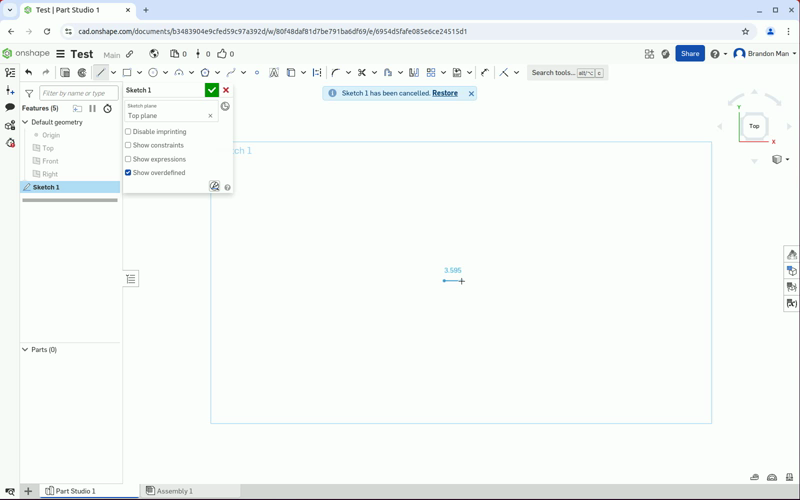
key_up(shift)
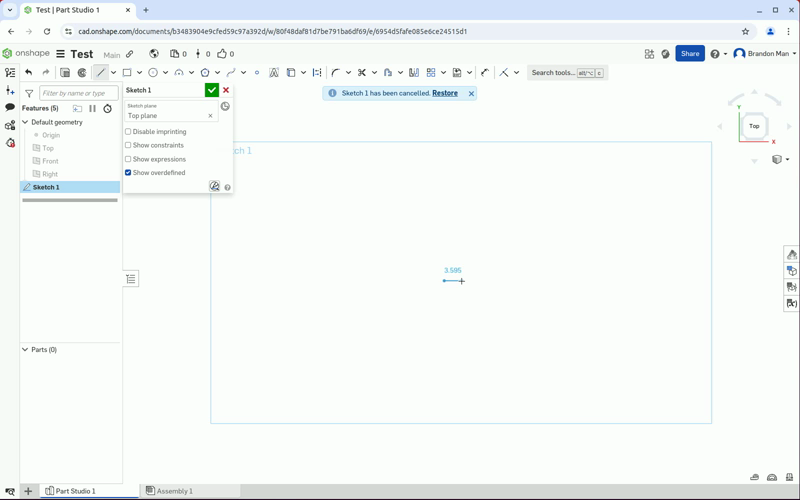
key_down(shift)
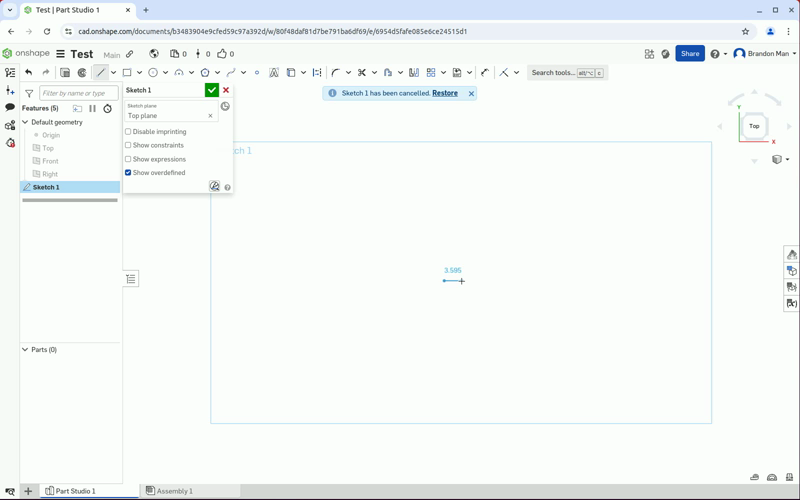
mouse_move(491, 280)
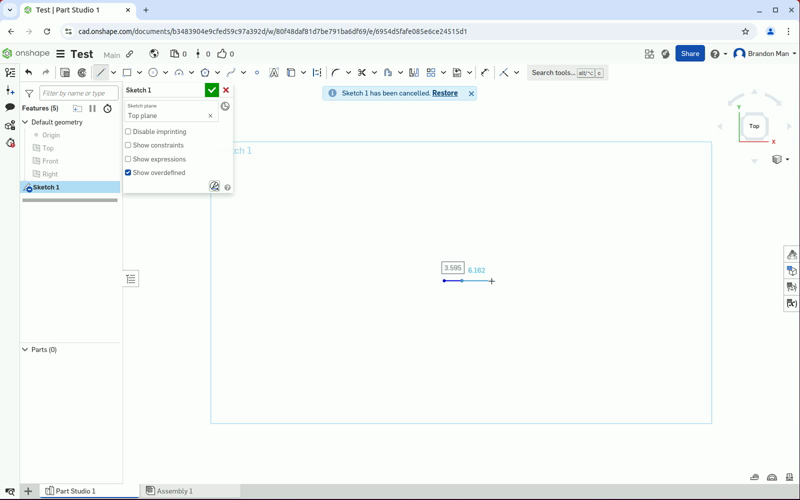
mouse_move(461, 274)
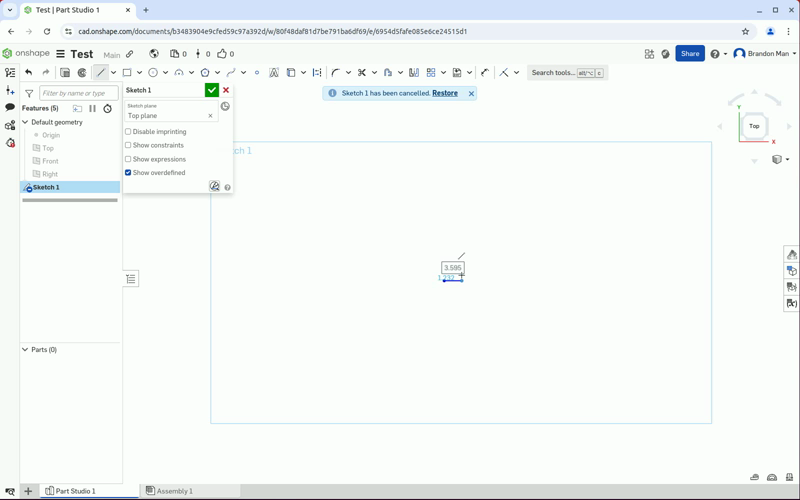
scroll(6)
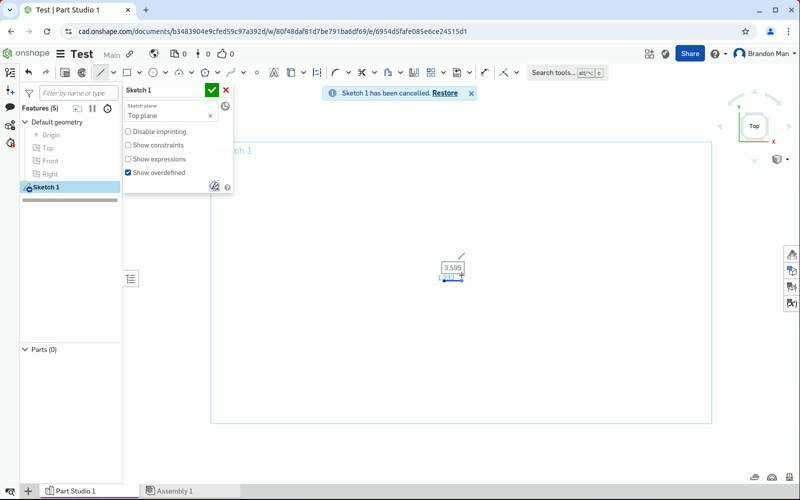
scroll(6)
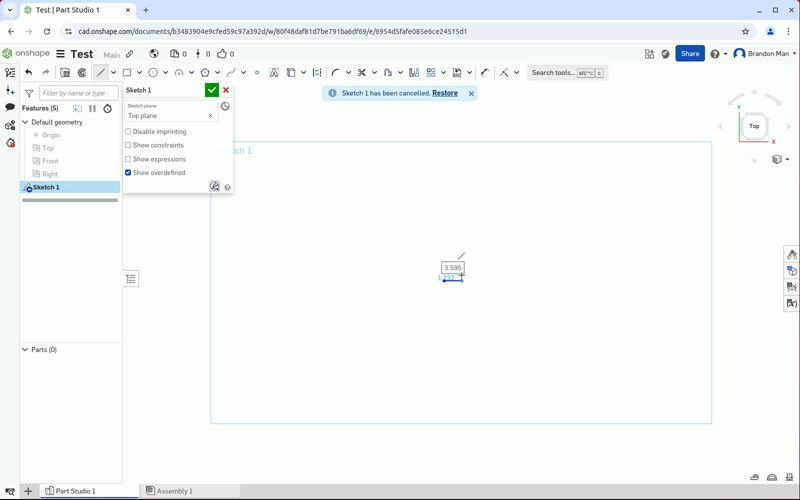
scroll(6)
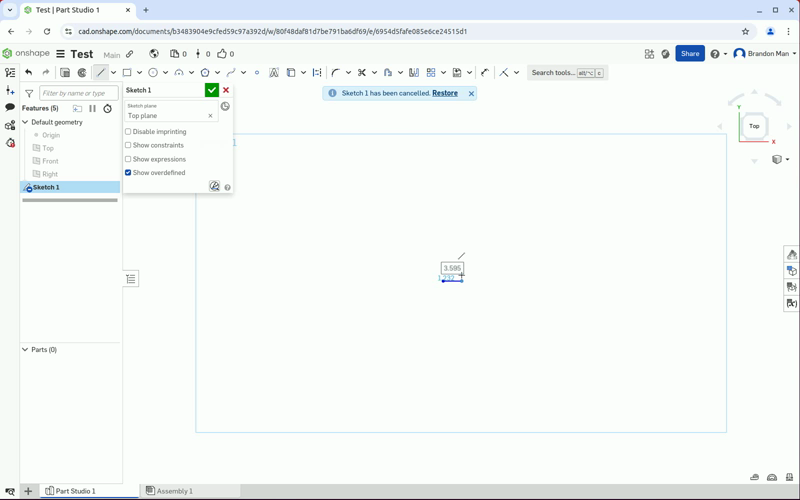
scroll(6)
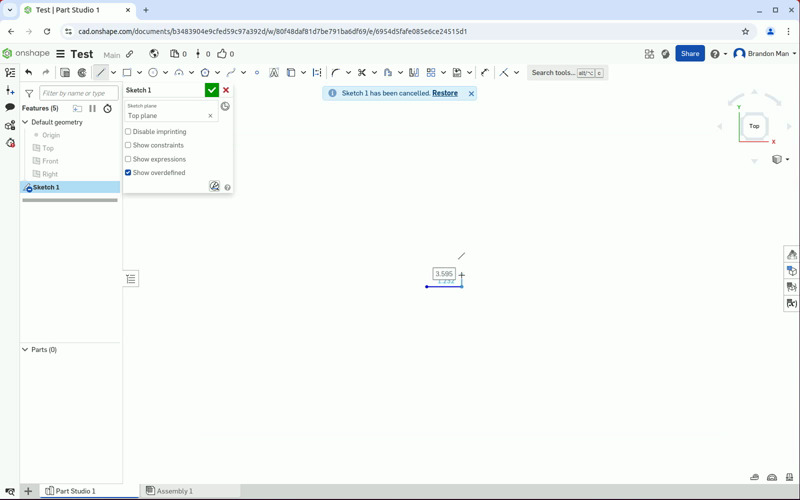
scroll(6)
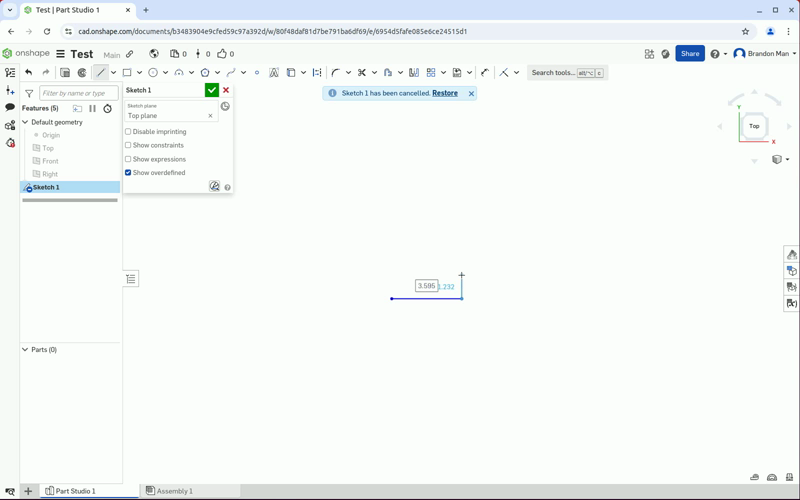
scroll(6)
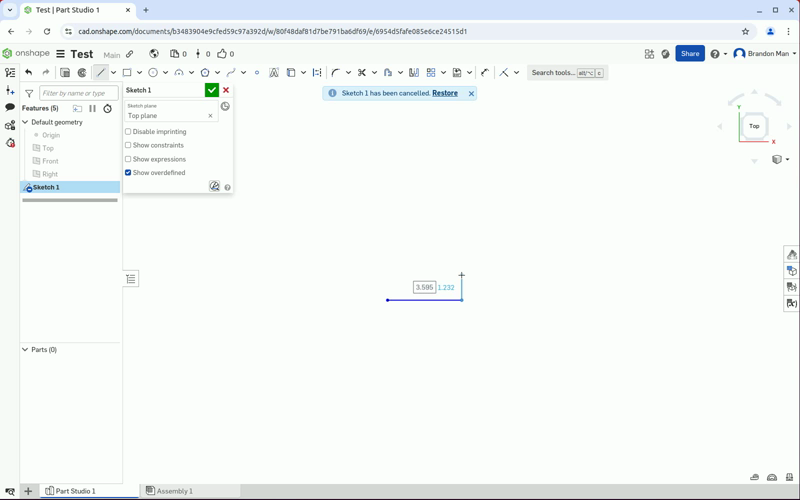
scroll(6)
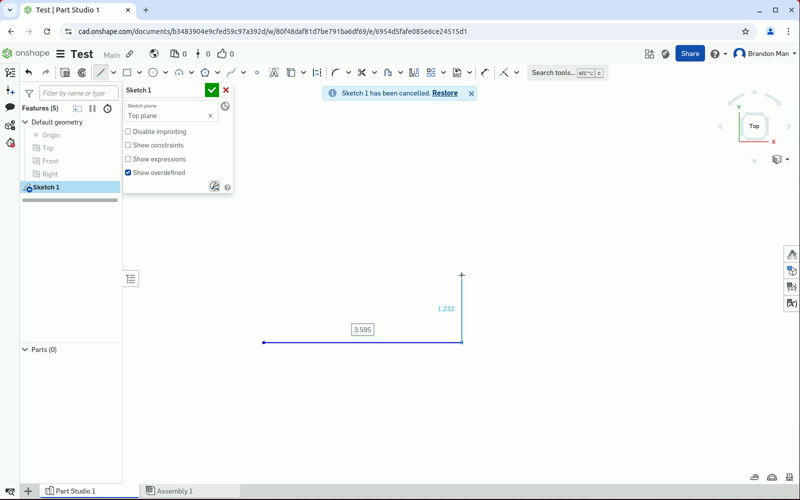
click(461, 274)
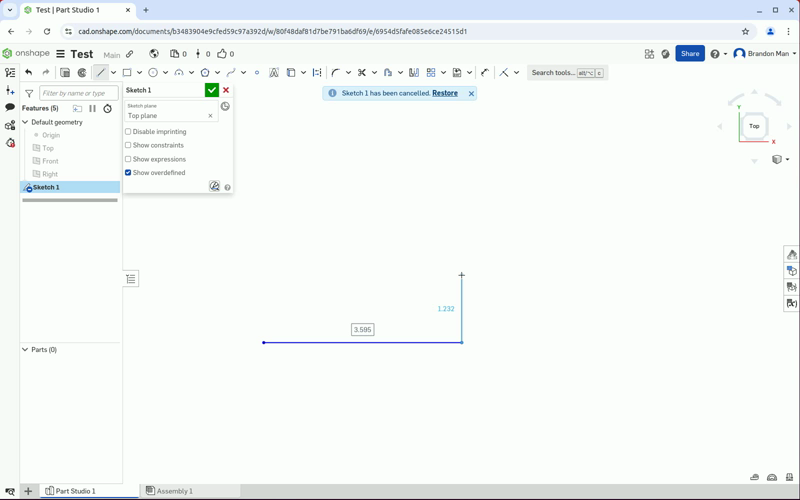
scroll(-6)
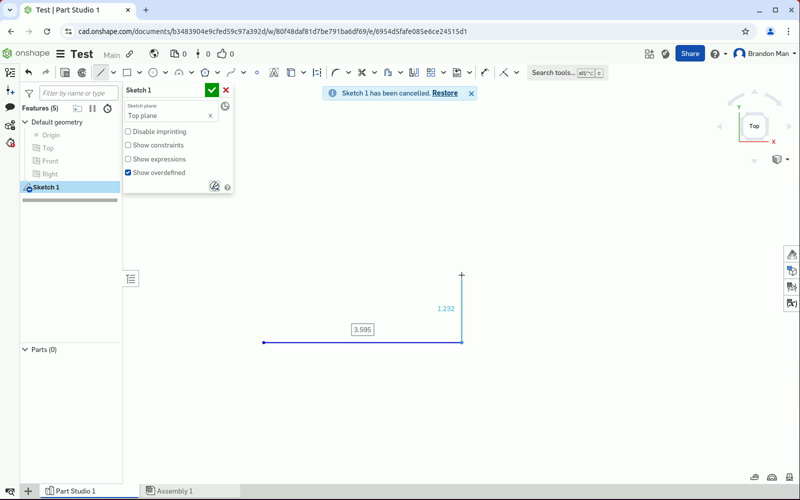
scroll(-6)
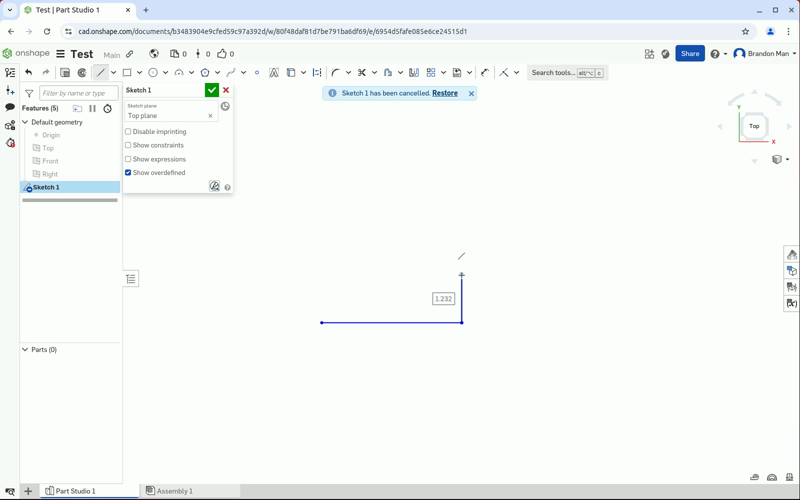
scroll(-6)
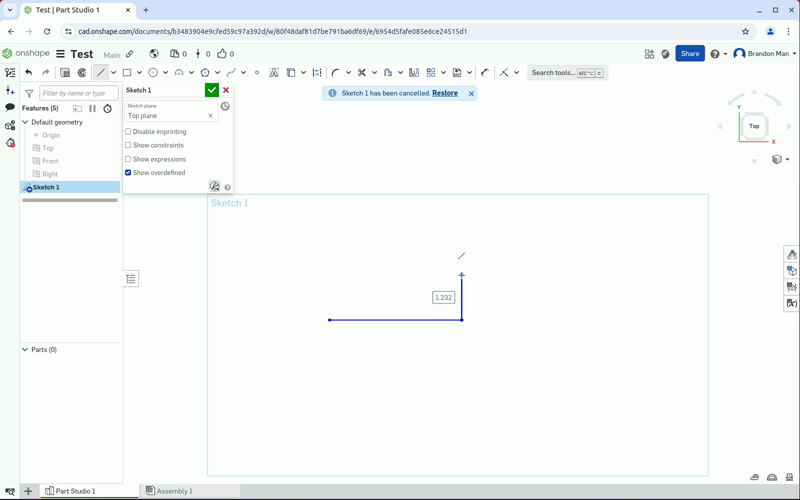
scroll(-6)
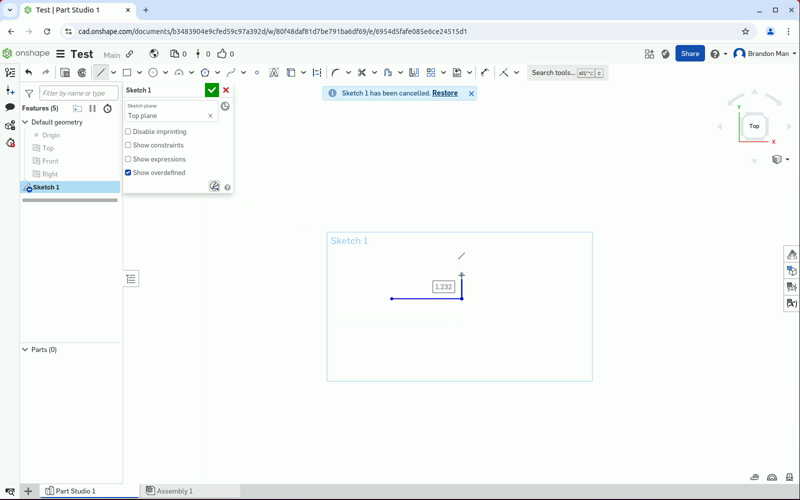
scroll(-6)
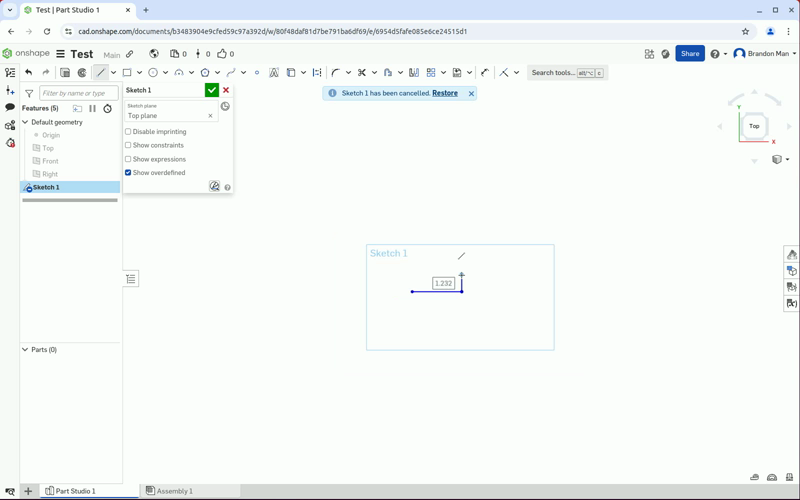
scroll(-6)
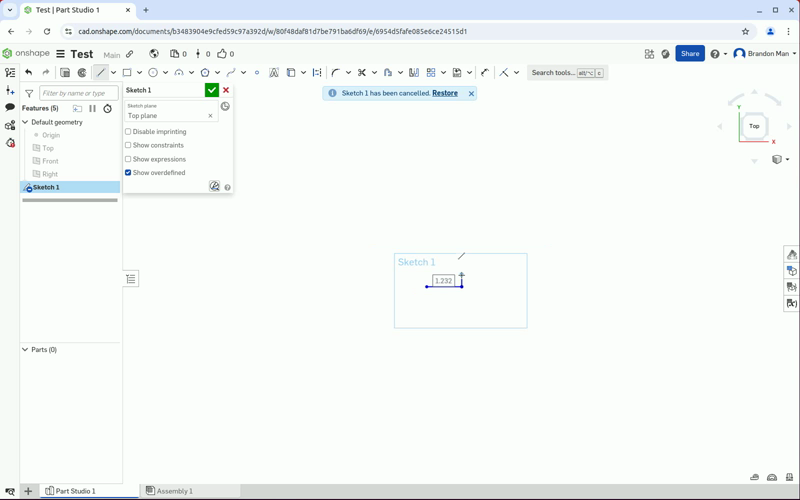
scroll(-6)
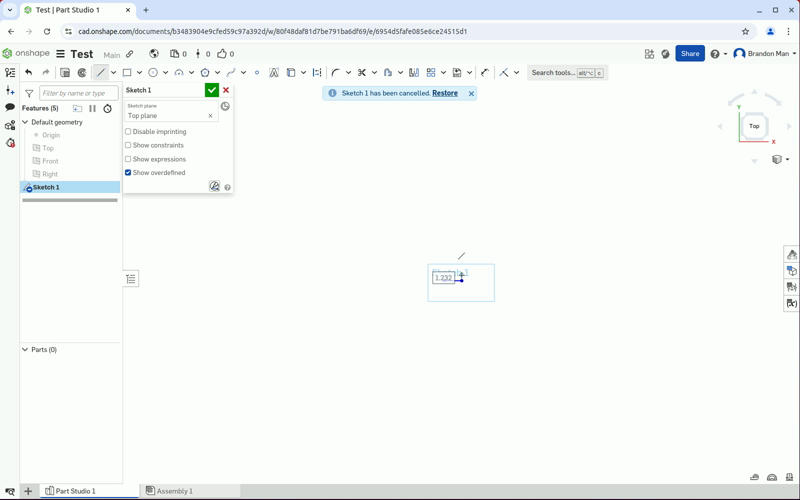
key_up(shift)
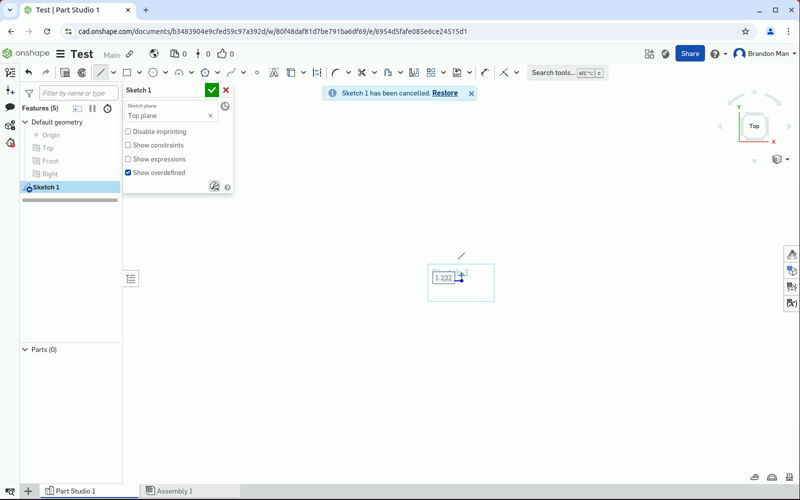
key_down(shift)
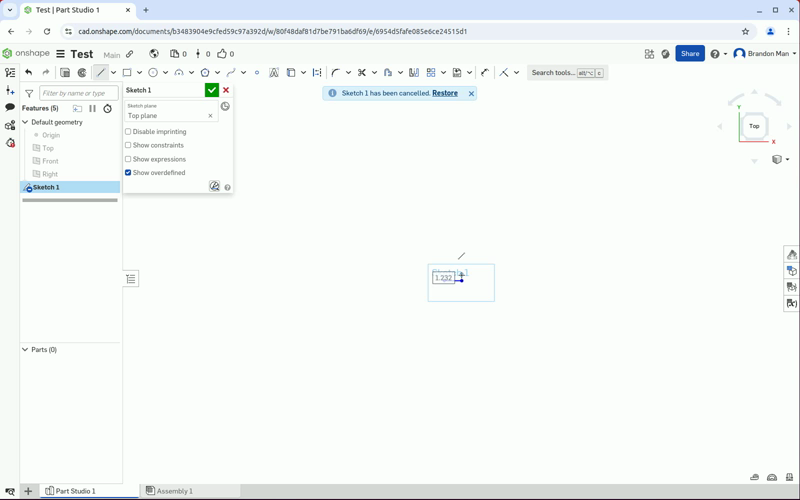
mouse_move(491, 274)
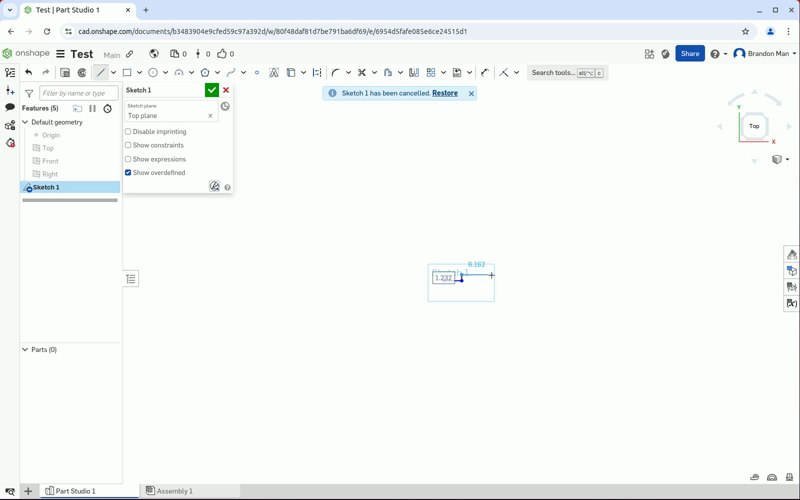
mouse_move(444, 274)
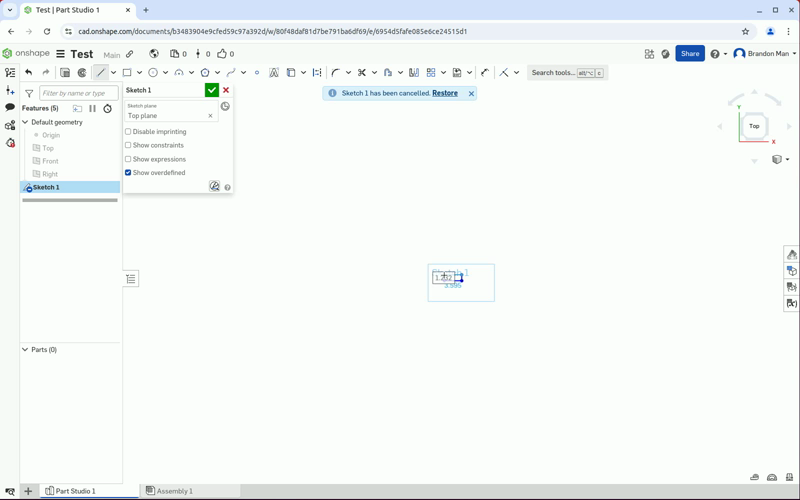
click(444, 274)
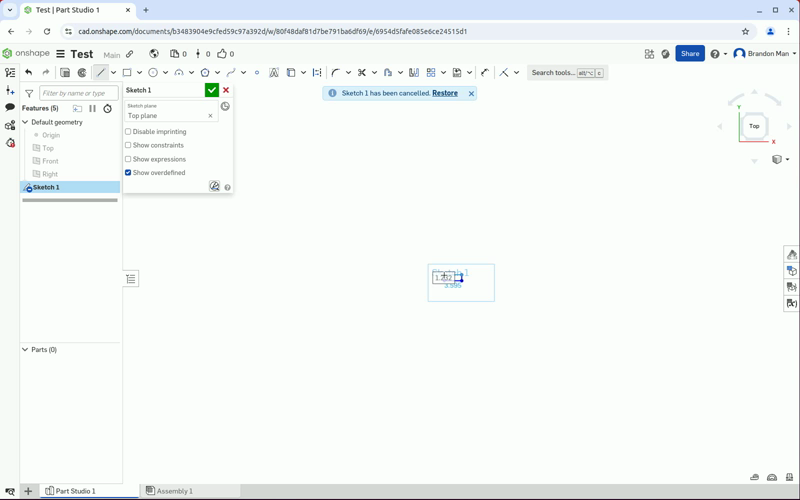
key_up(shift)
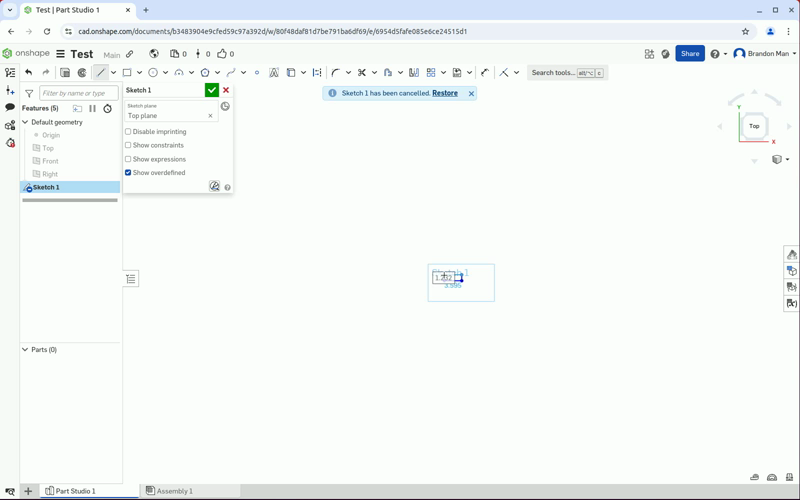
mouse_move(474, 274)
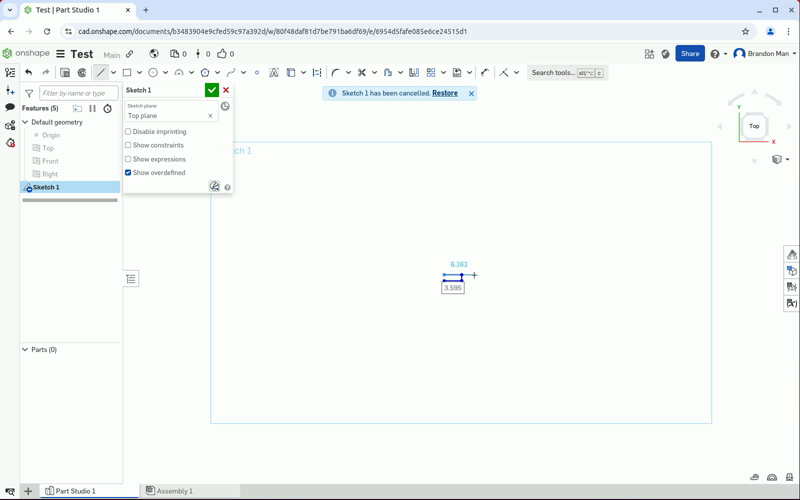
key_down(shift)
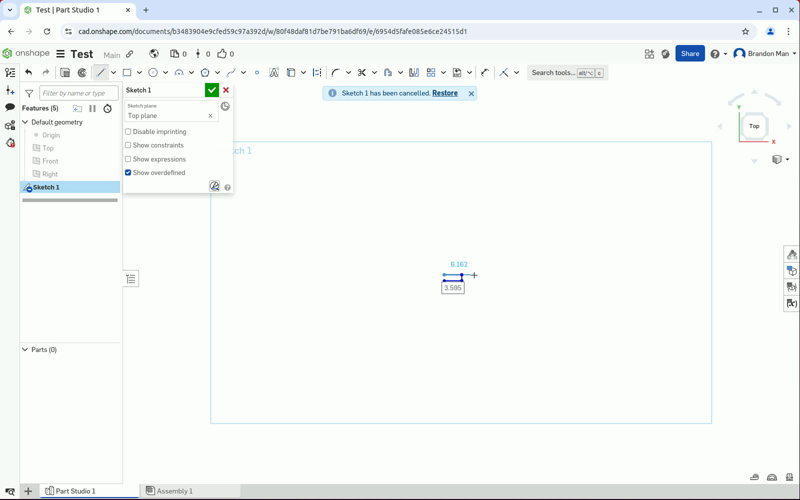
mouse_move(444, 280)
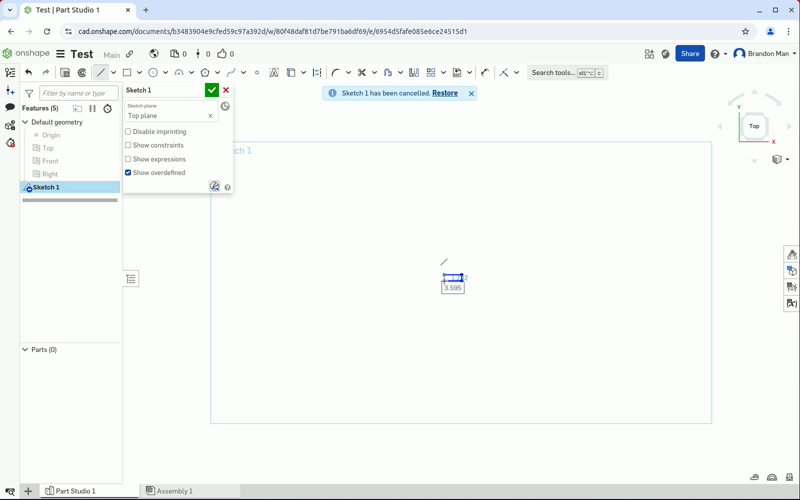
scroll(6)
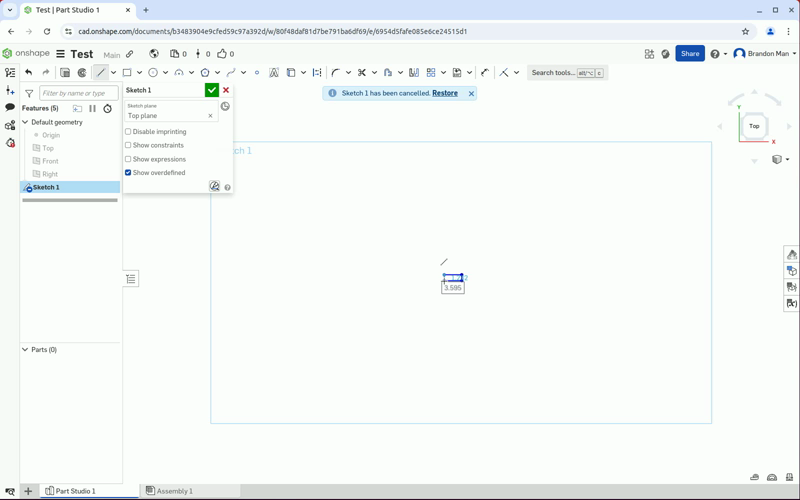
scroll(6)
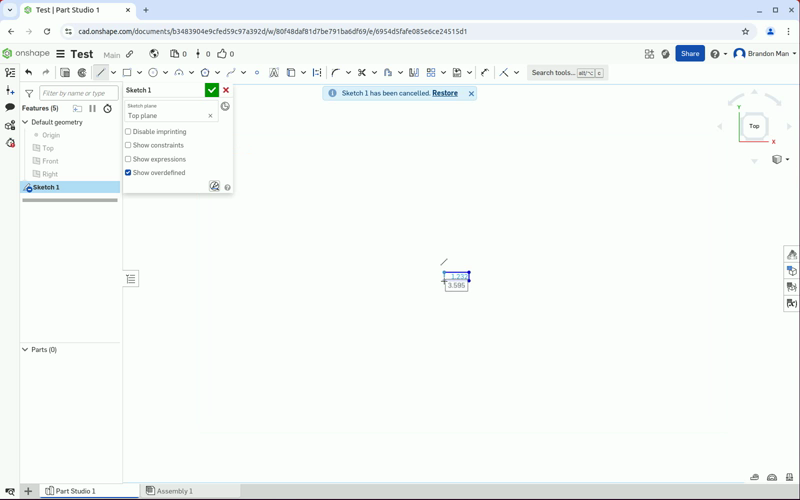
scroll(6)
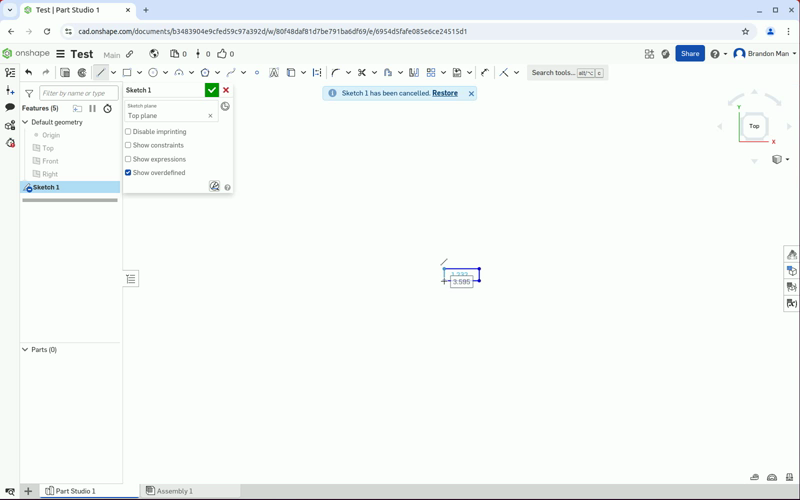
scroll(6)
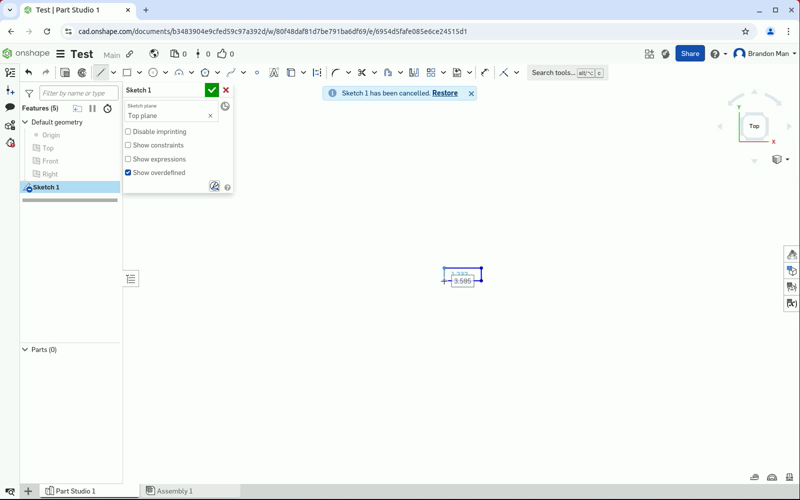
scroll(6)
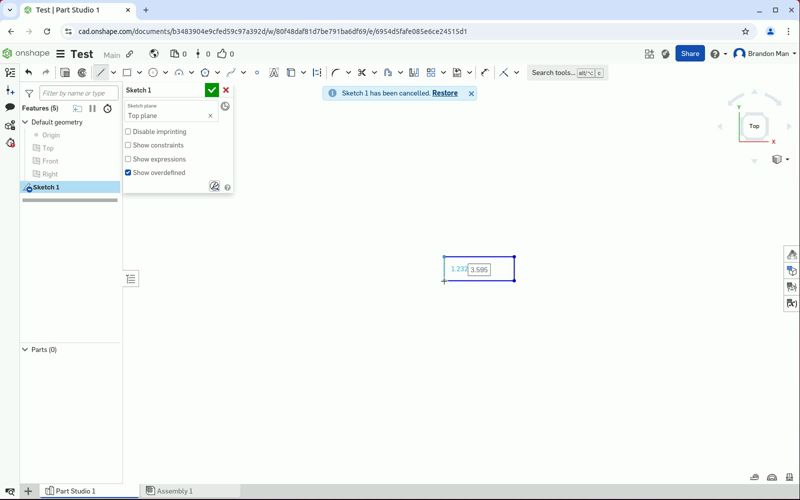
scroll(6)
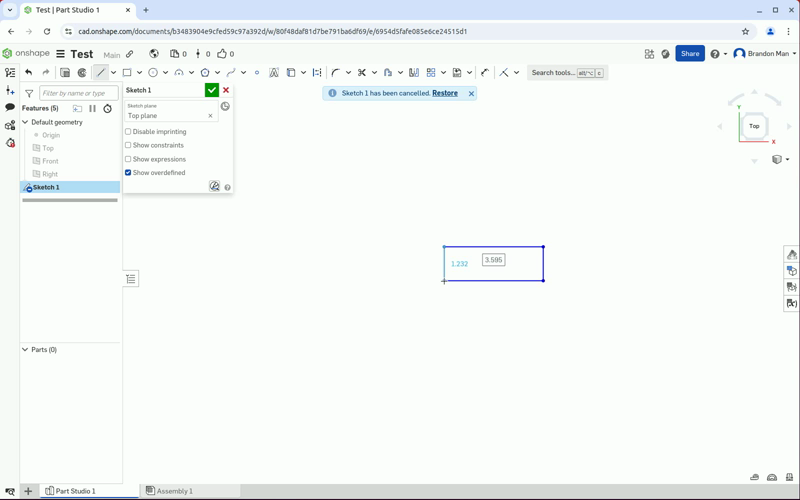
scroll(6)
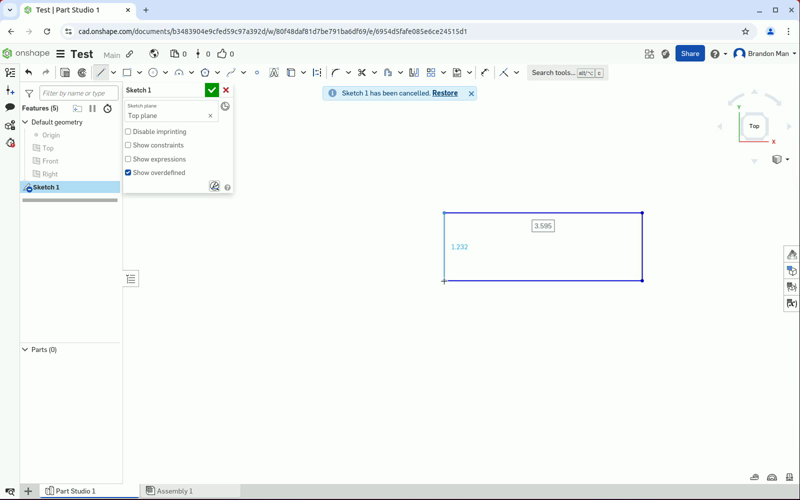
key_up(shift)
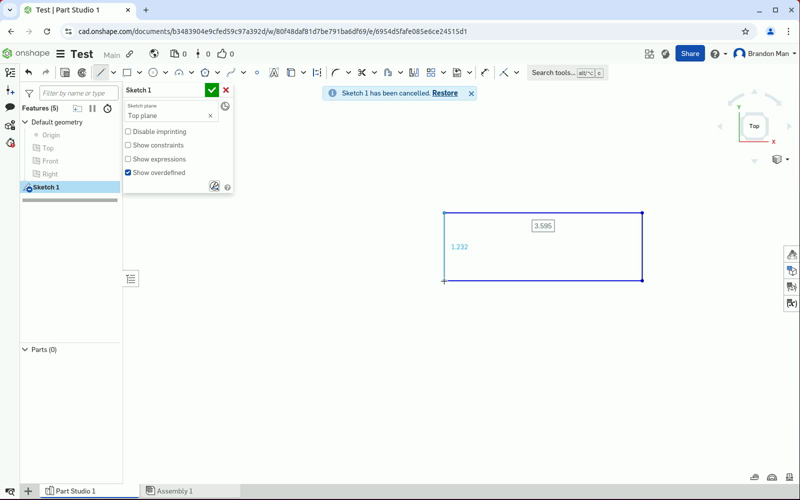
click(444, 280)
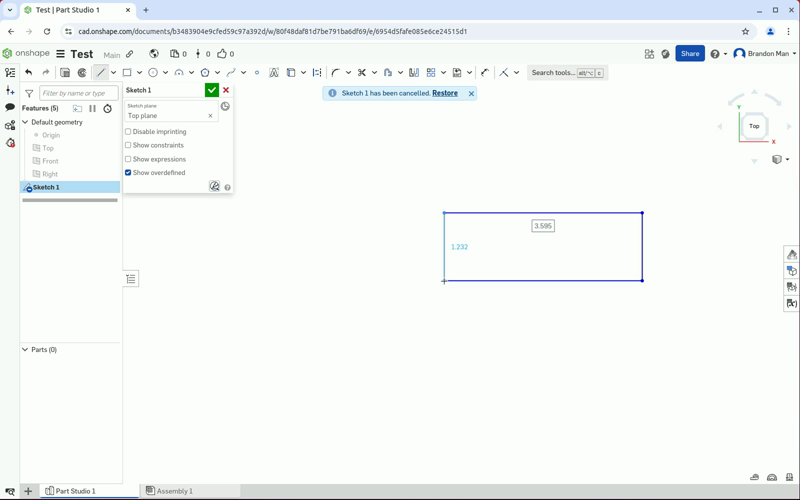
scroll(-6)
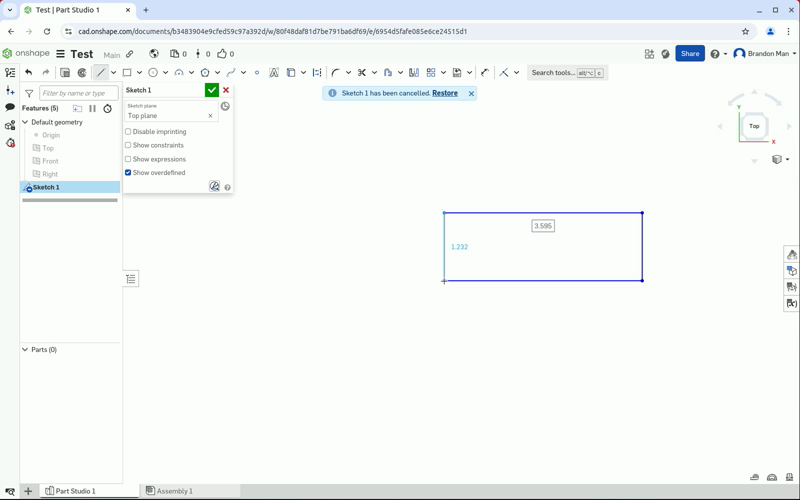
scroll(-6)
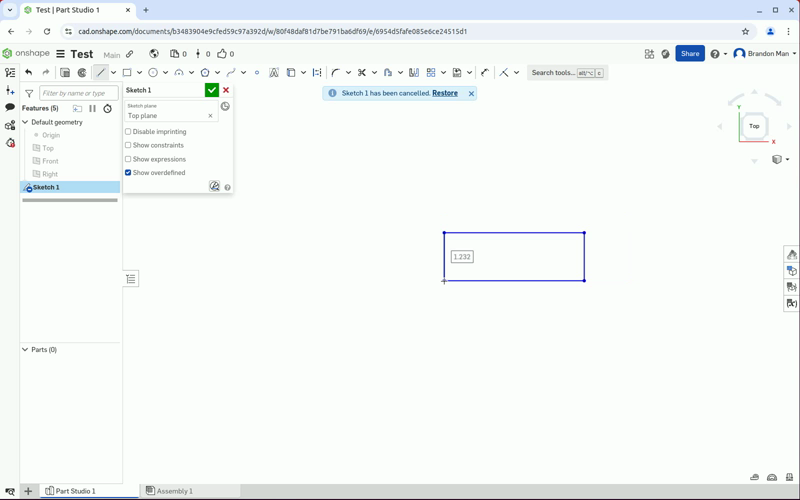
scroll(-6)
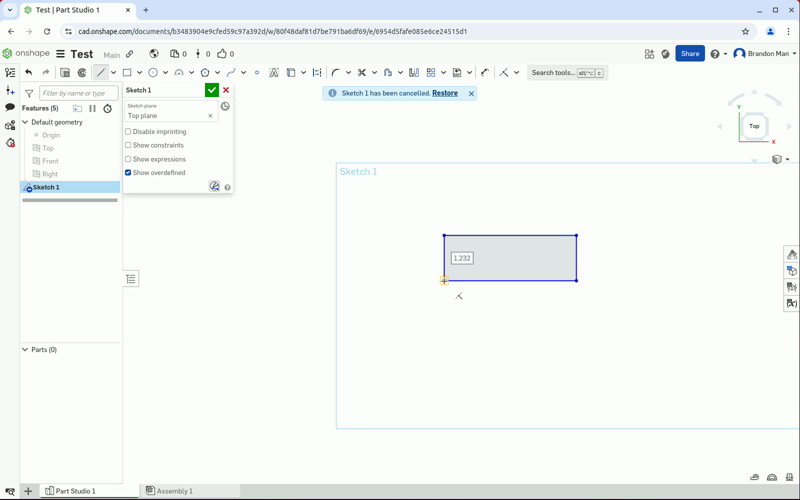
scroll(-6)
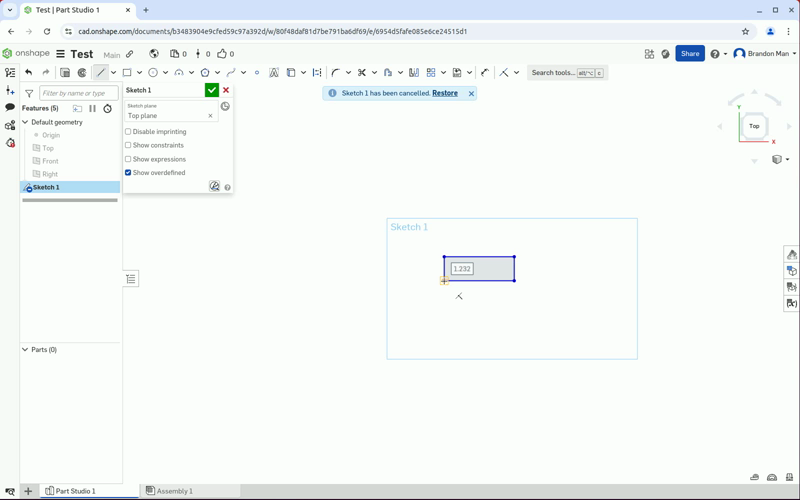
scroll(-6)
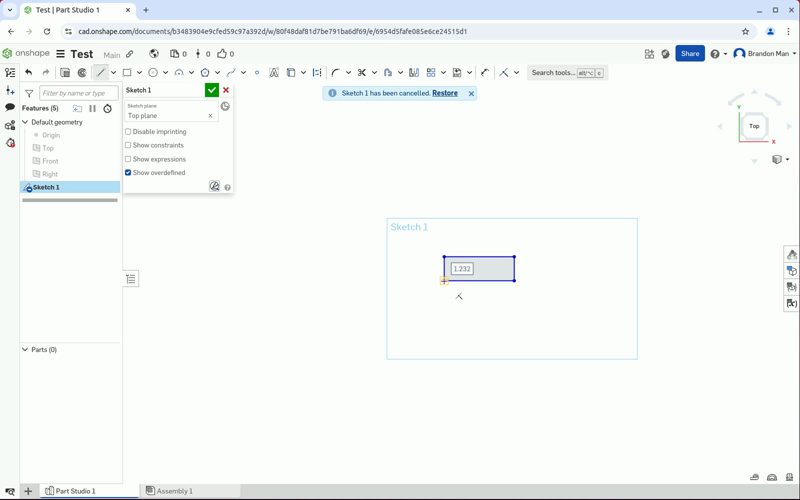
scroll(-6)
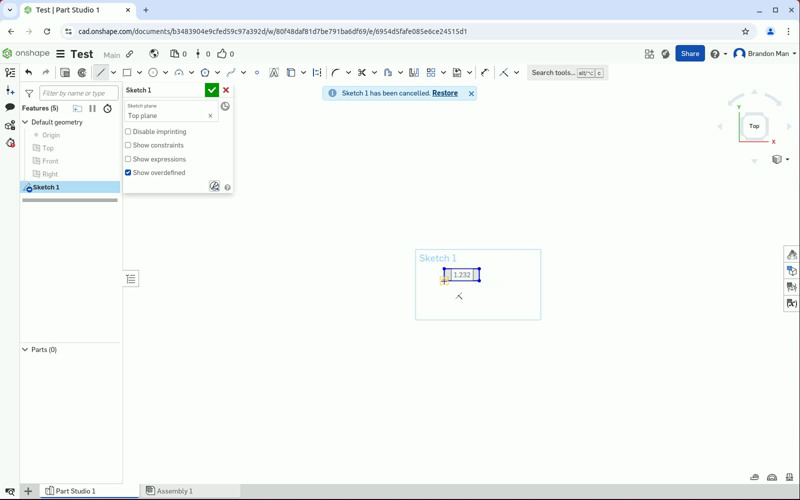
scroll(-6)
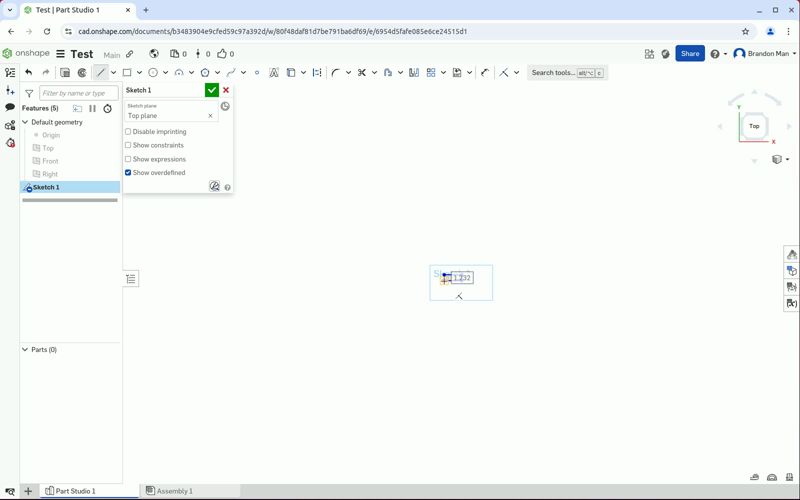
key(esc)
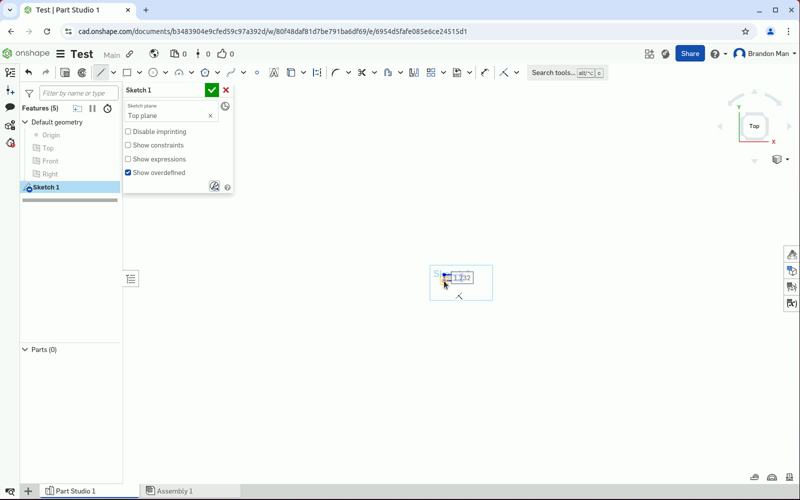
mouse_move(456, 278)
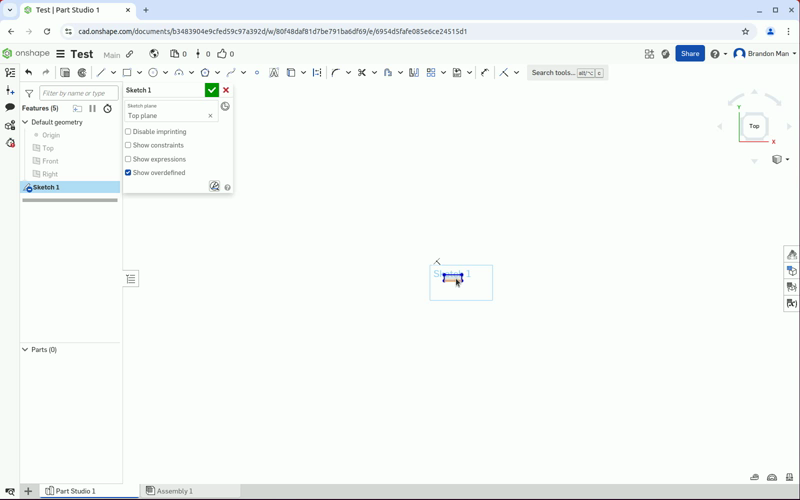
scroll(6)
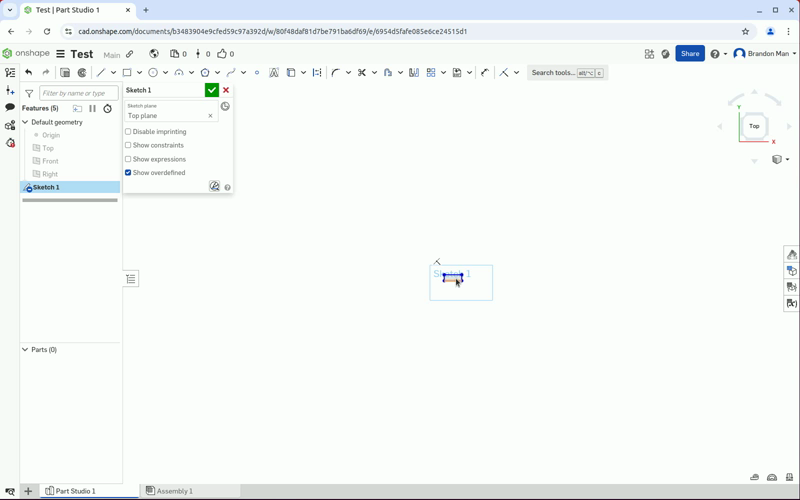
scroll(6)
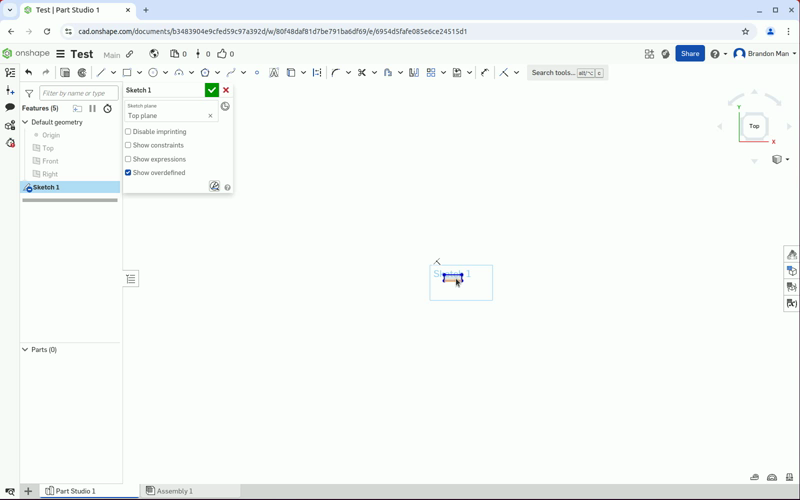
scroll(6)
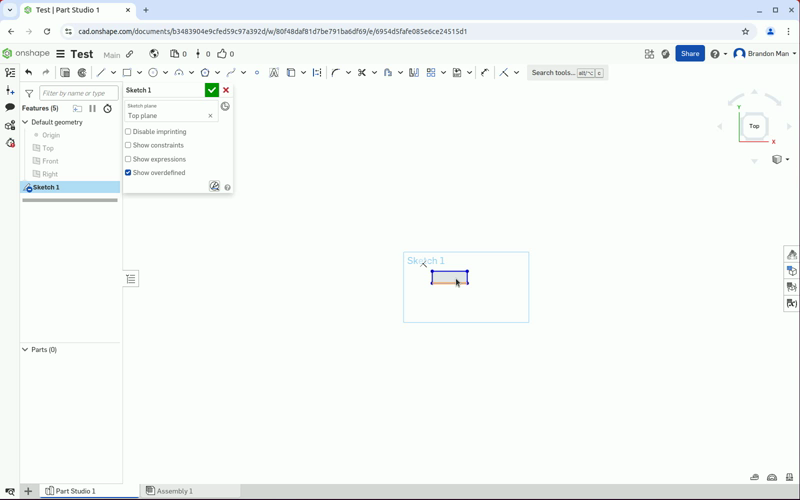
scroll(6)
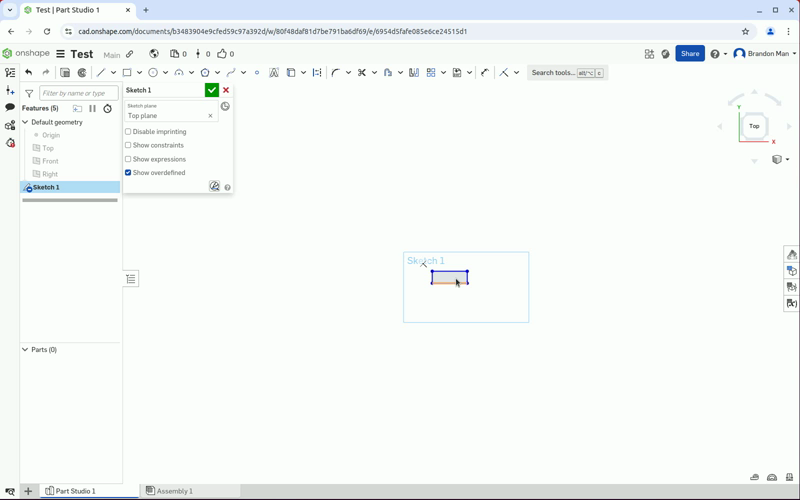
scroll(6)
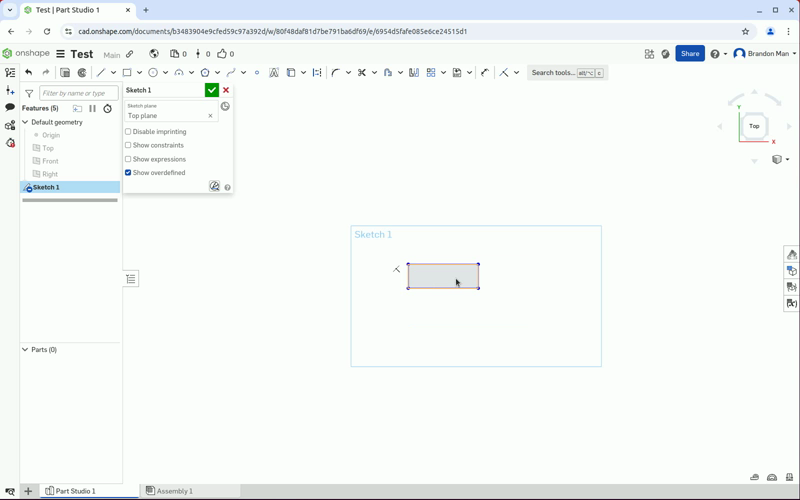
scroll(6)
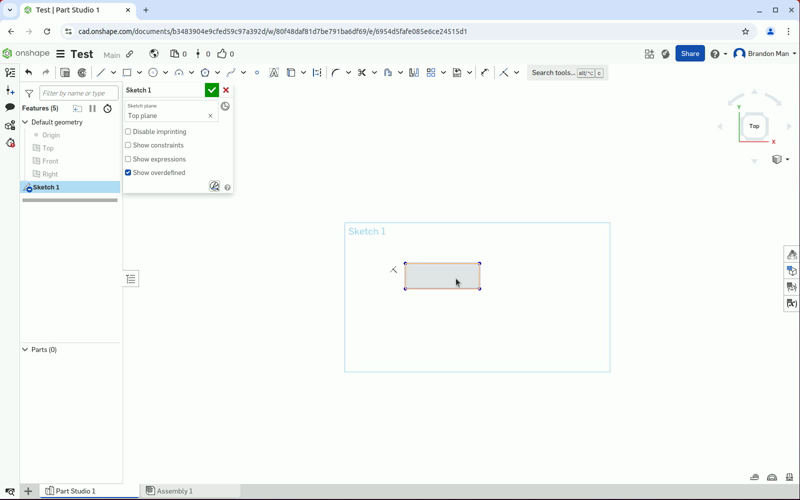
scroll(6)
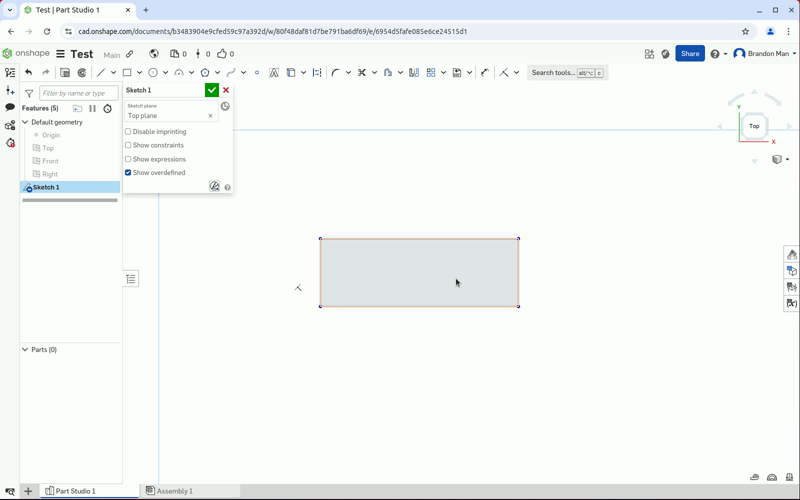
click(456, 278)
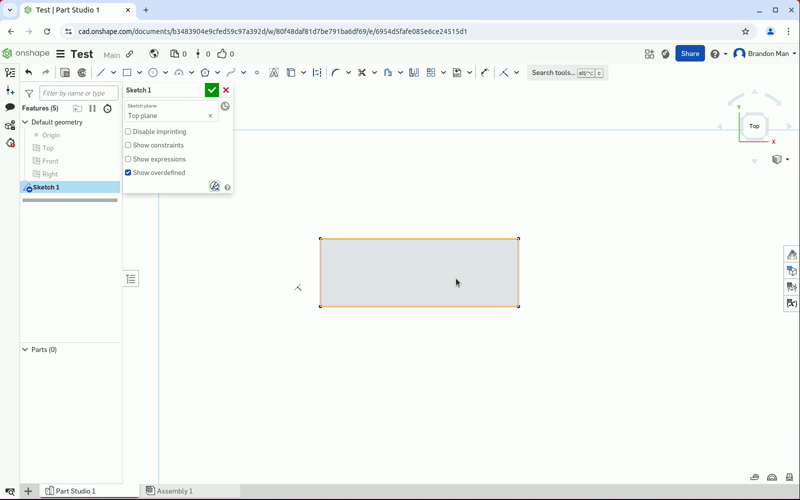
scroll(-6)
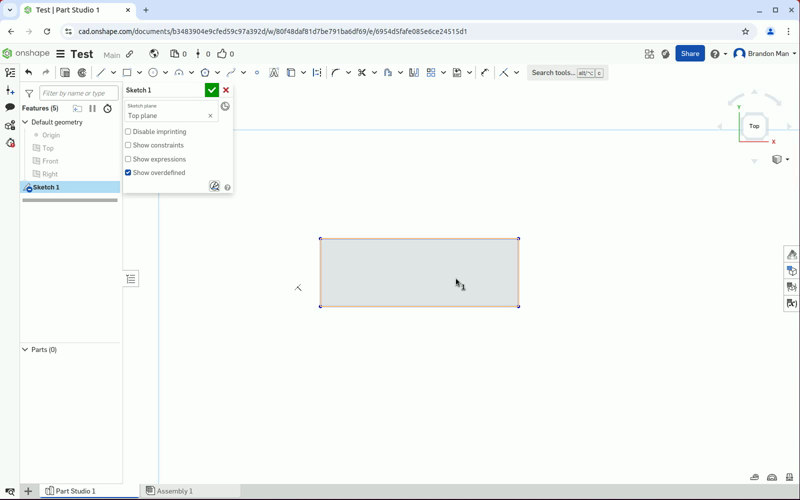
scroll(-6)
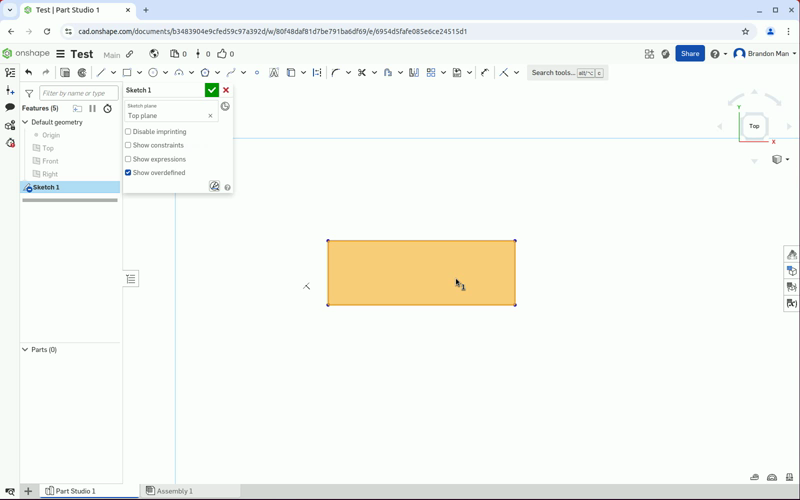
scroll(-6)
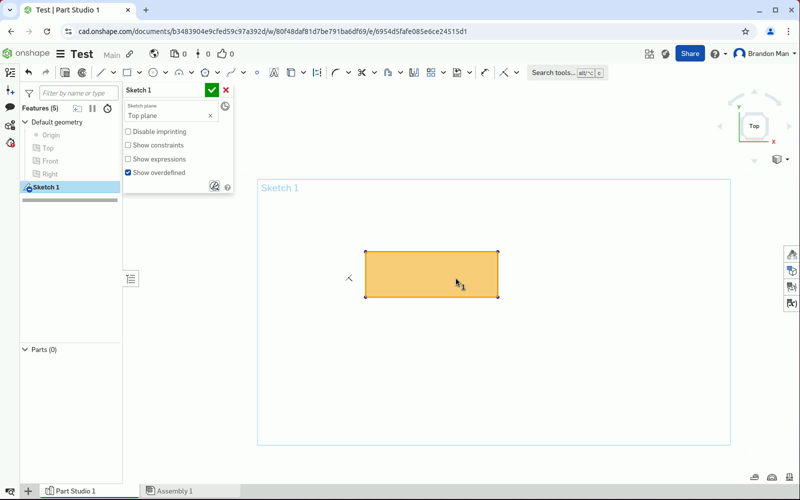
scroll(-6)
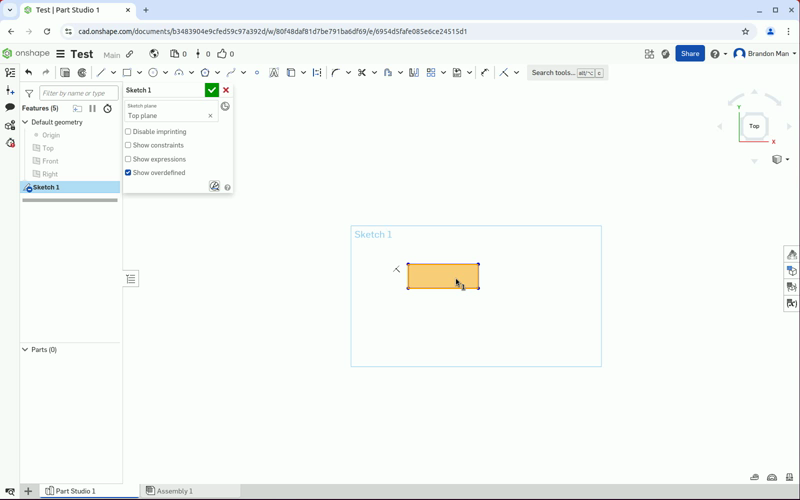
scroll(-6)
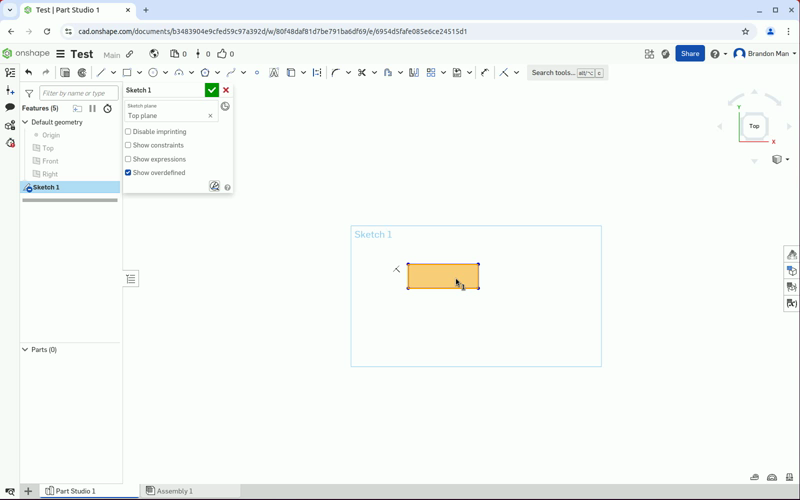
scroll(-6)
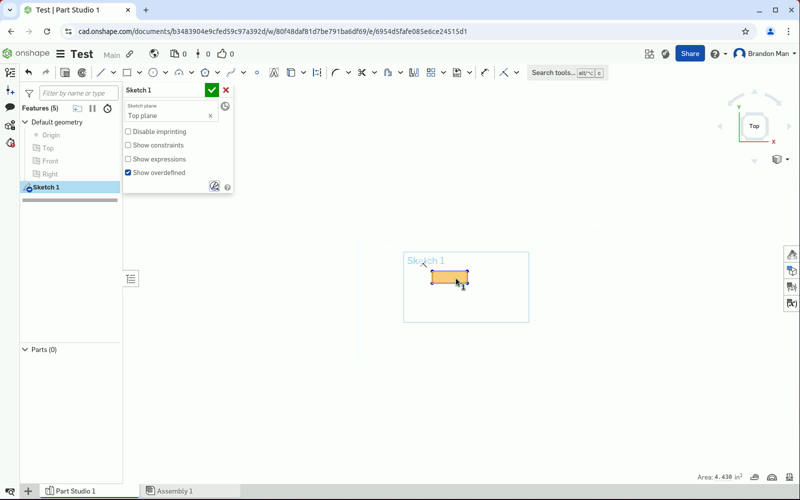
scroll(-6)
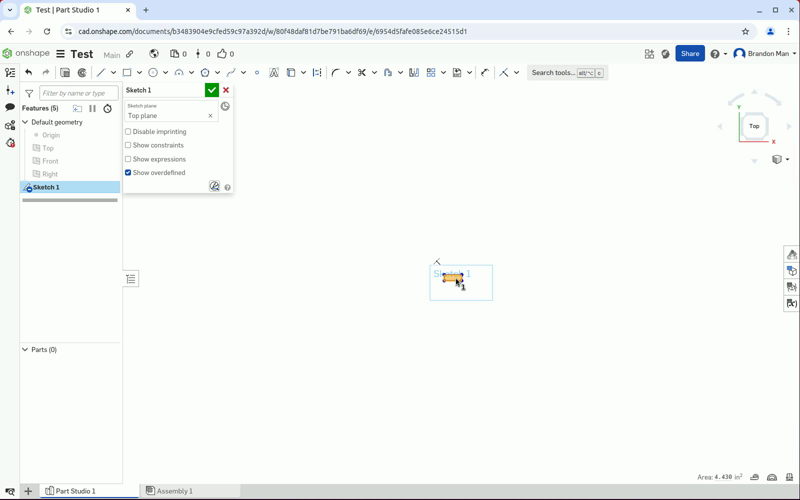
mouse_move(73, 352)
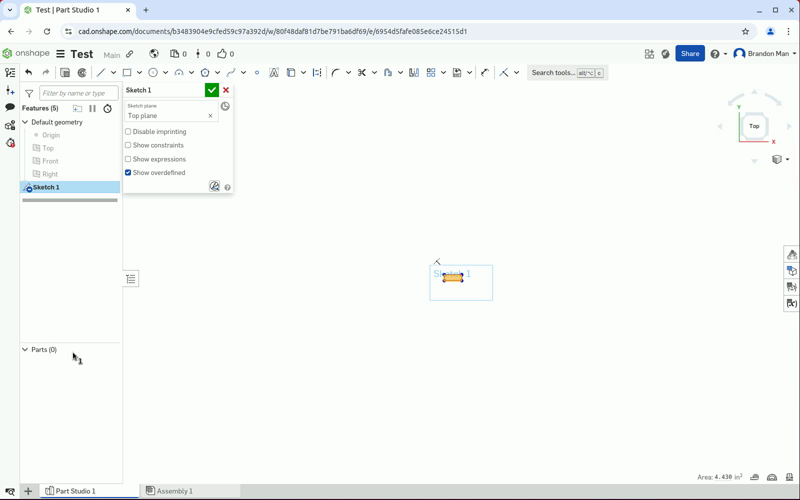
key(shift+y)
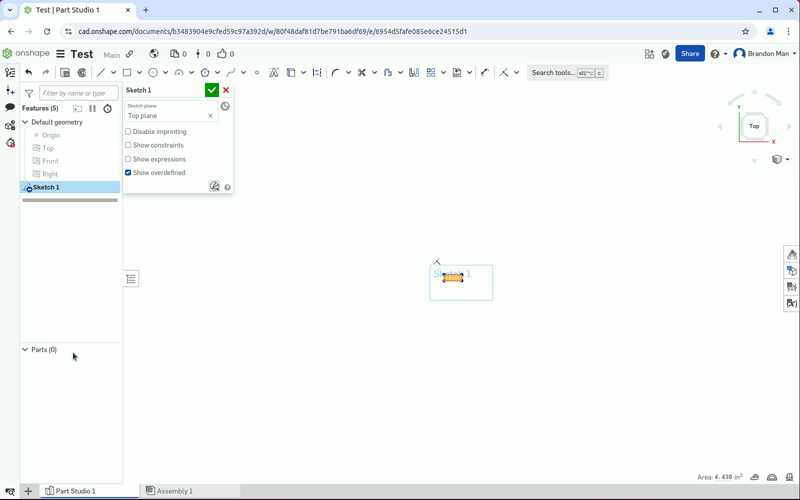
key(shift+e)
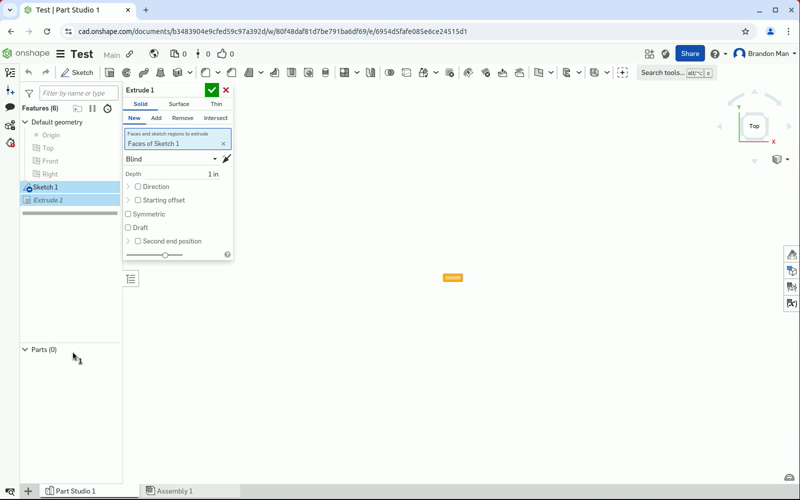
mouse_move(143, 106)
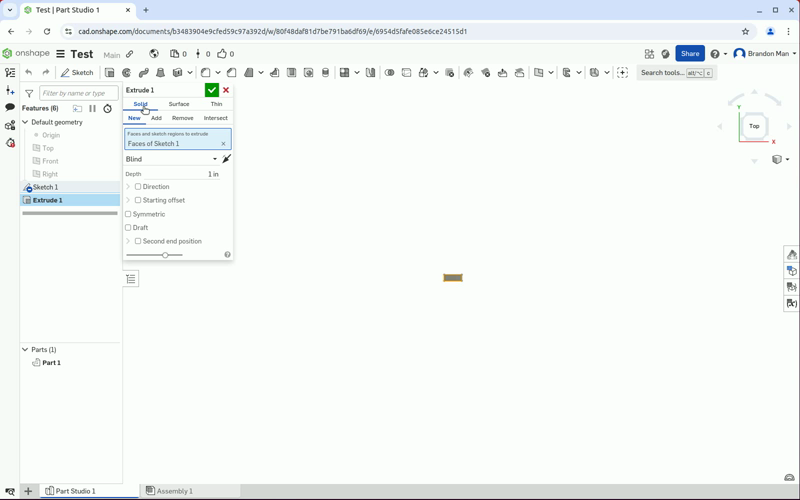
click(143, 106)
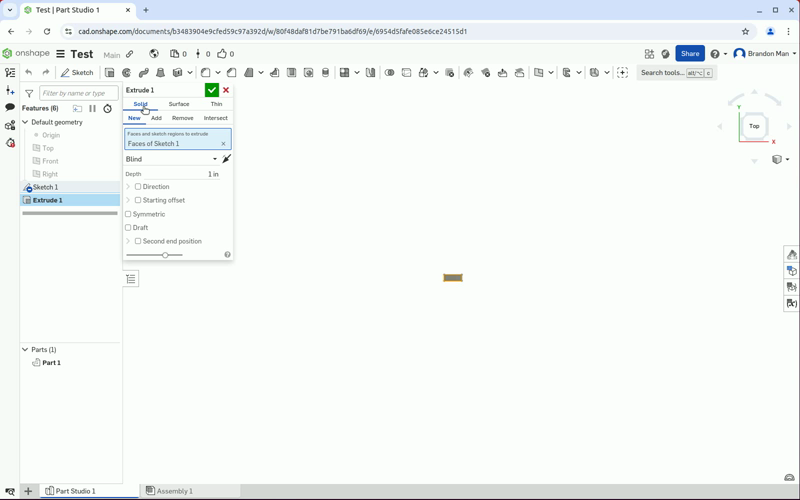
mouse_move(137, 120)
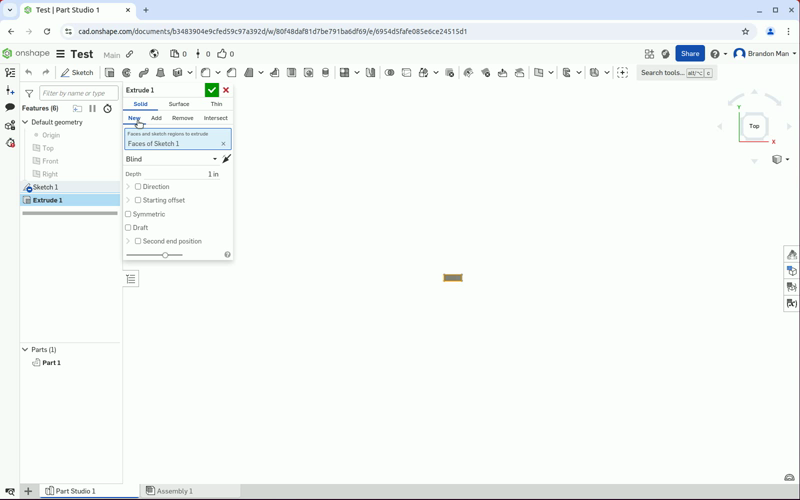
click(137, 120)
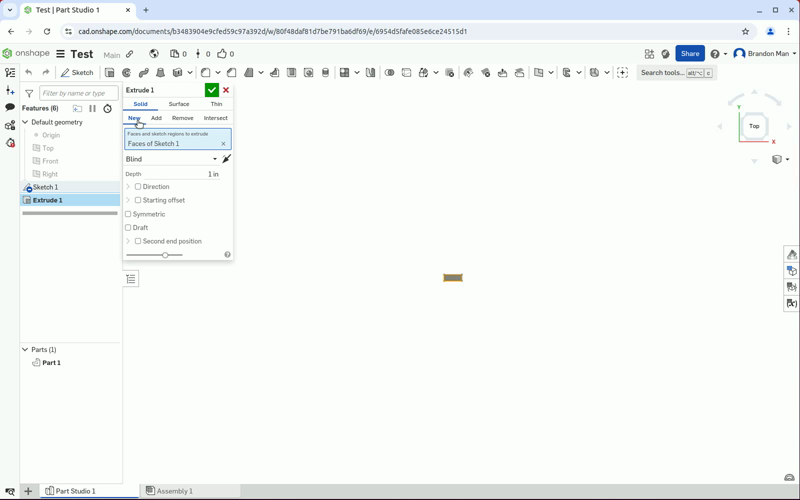
key(tab, 4)
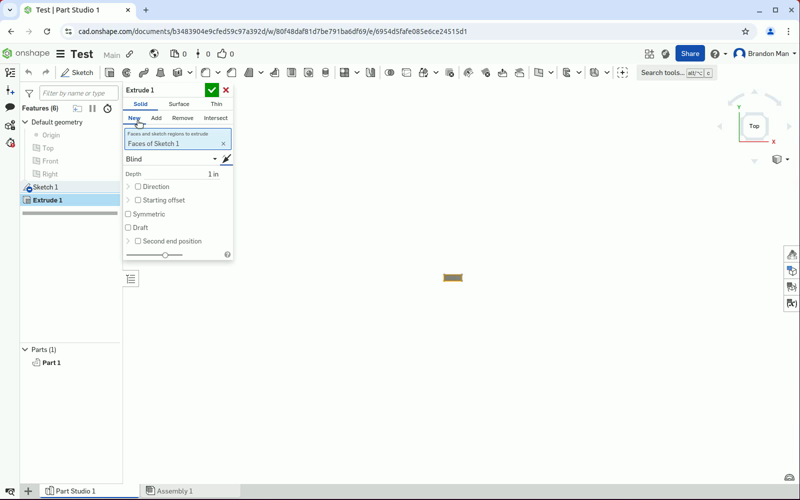
text(6.74)
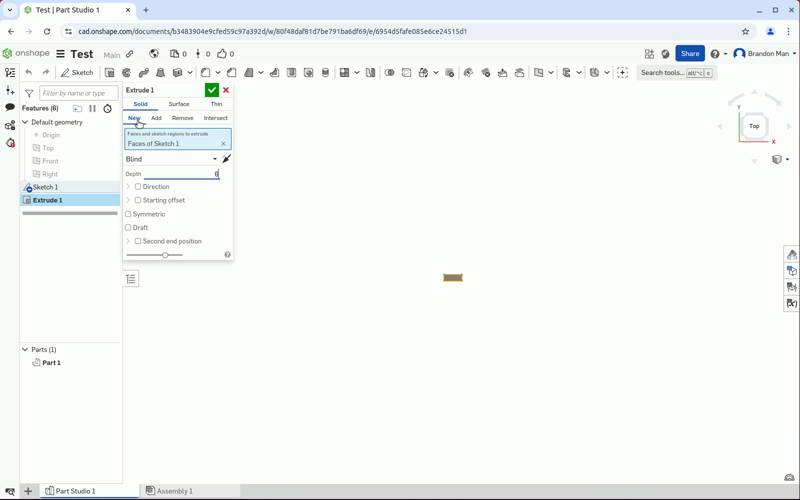
key(enter)
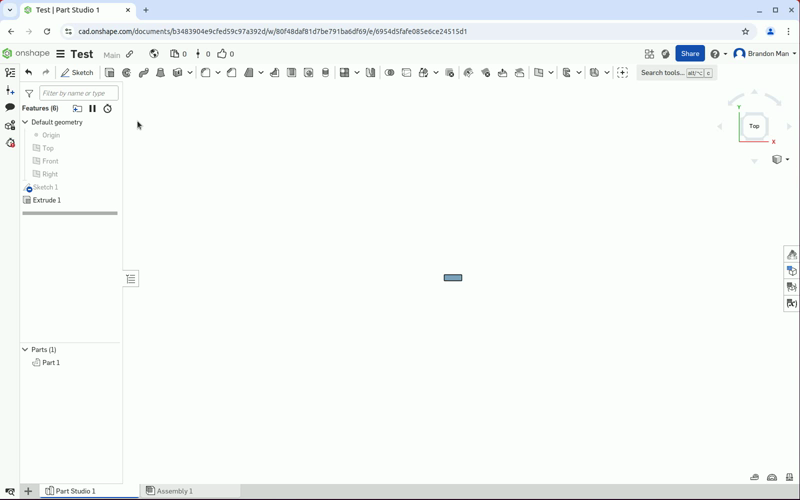
key(shift+h)
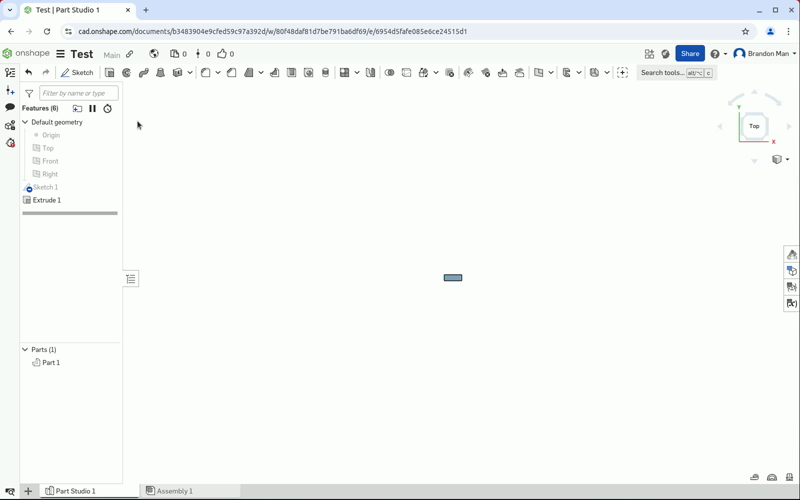
key(shift+h)
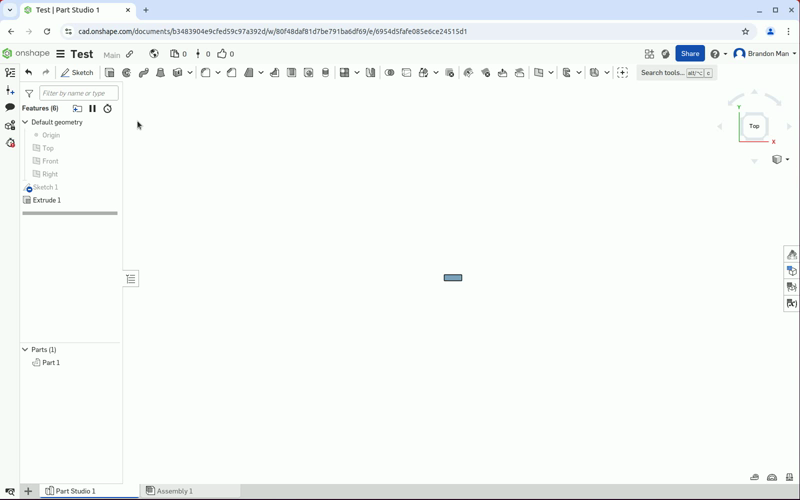
mouse_move(73, 189)
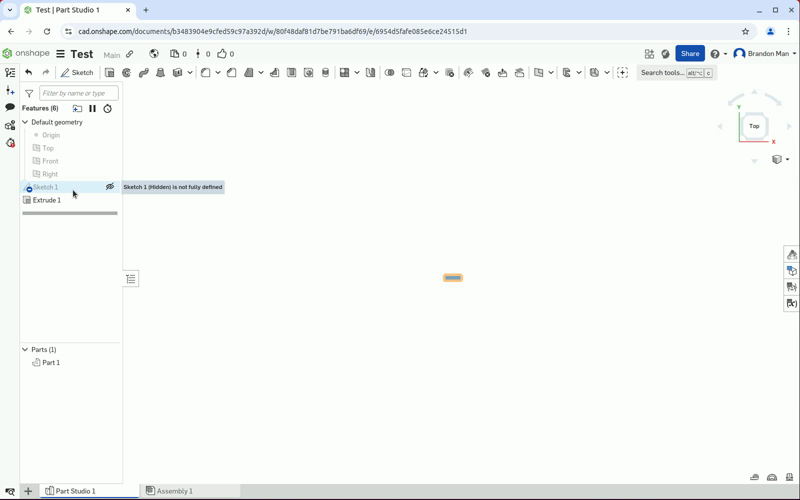
click(73, 189)
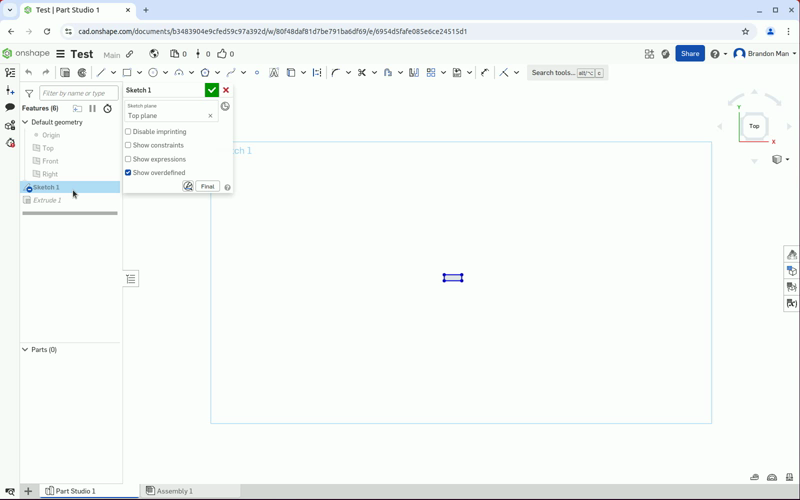
mouse_move(229, 92)
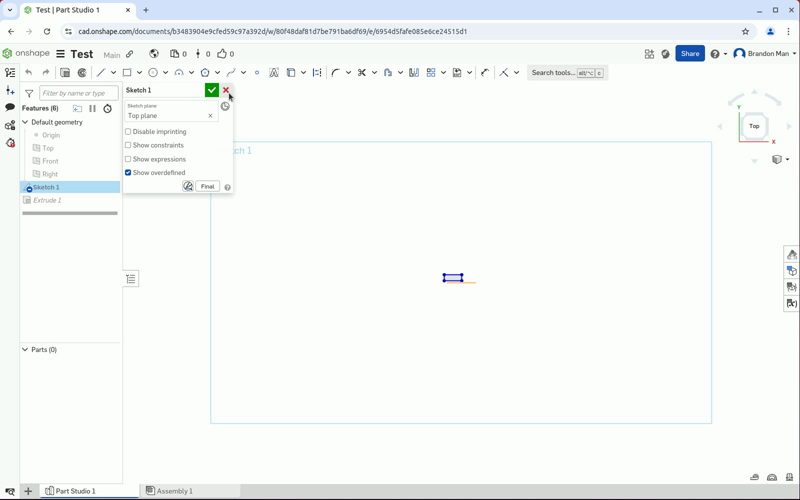
click(229, 92)
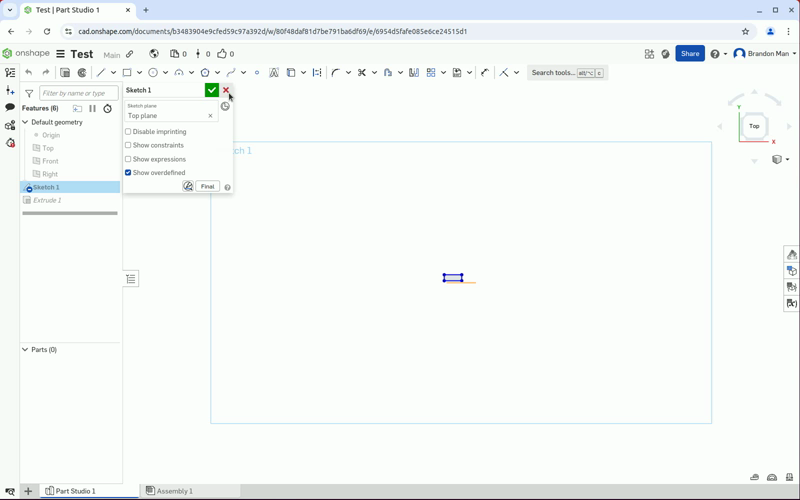
key(shift+s)
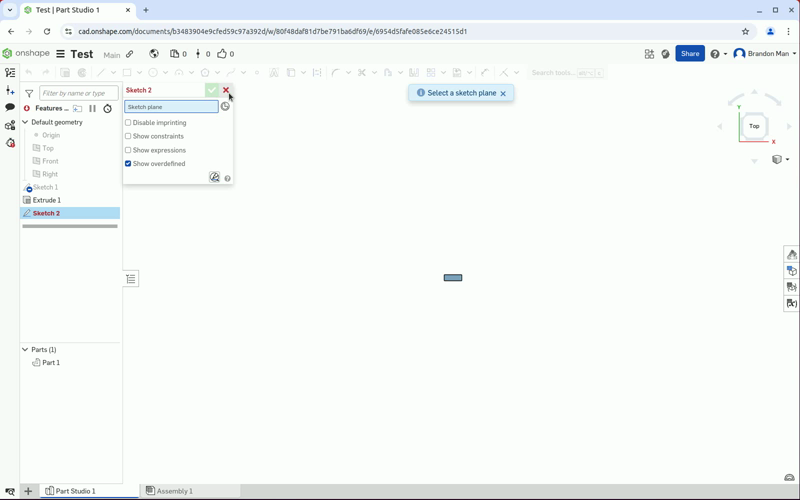
mouse_move(73, 150)
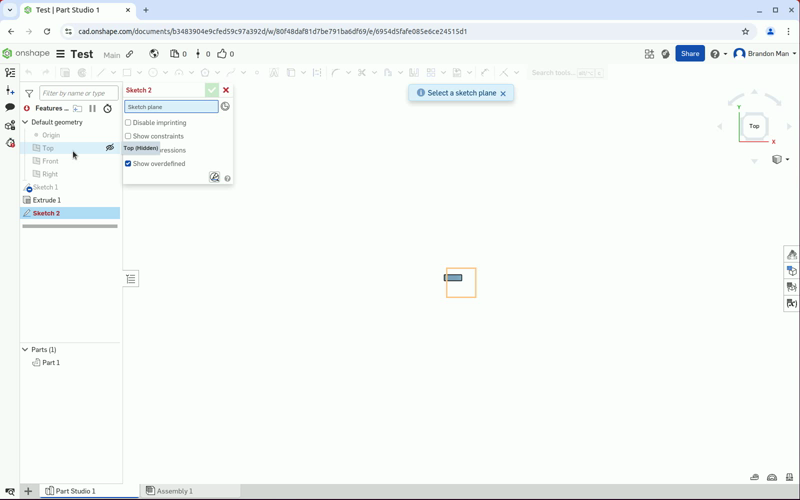
click(73, 150)
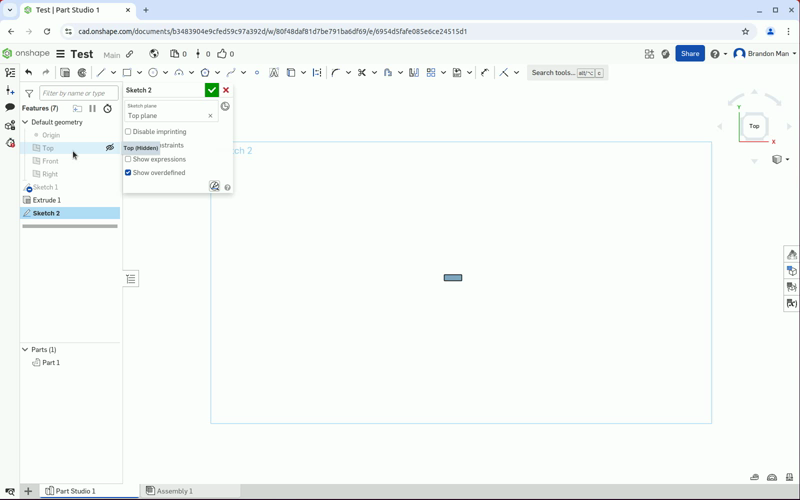
mouse_move(73, 352)
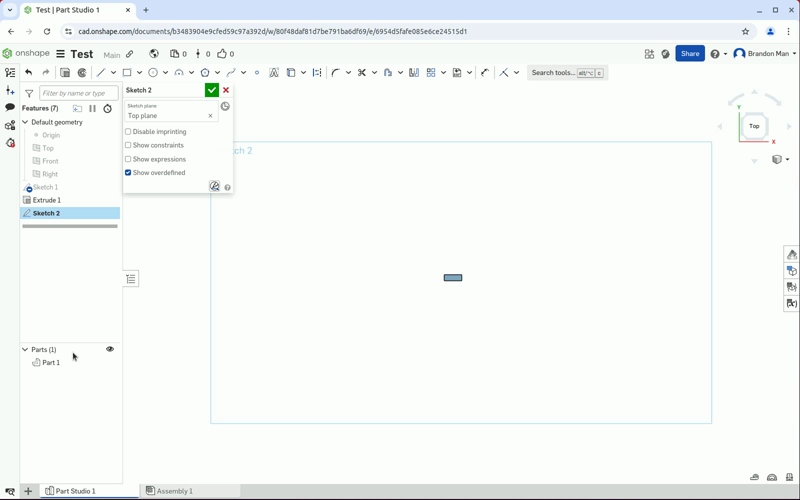
key(y)
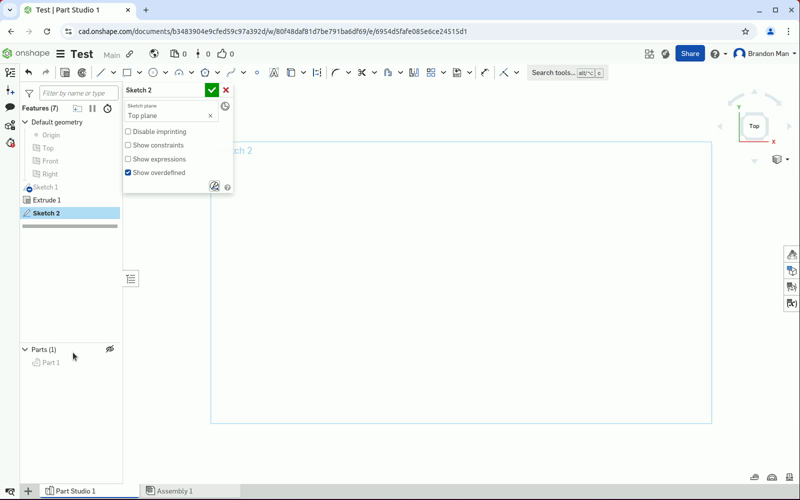
key(l)
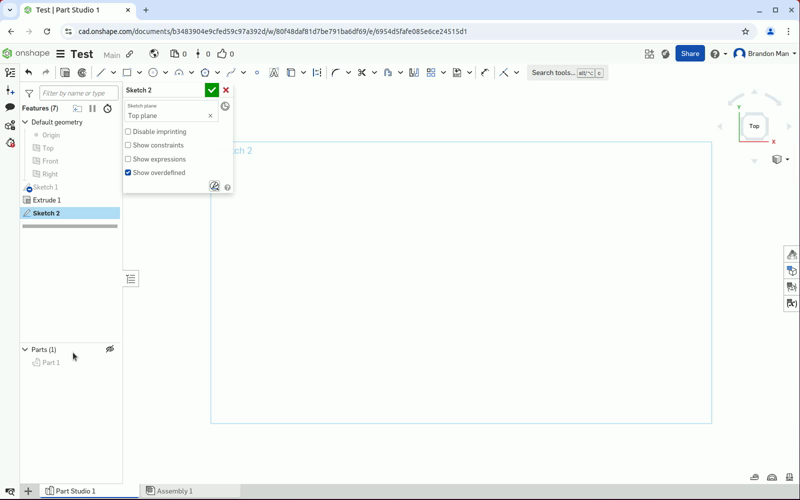
key_down(shift)
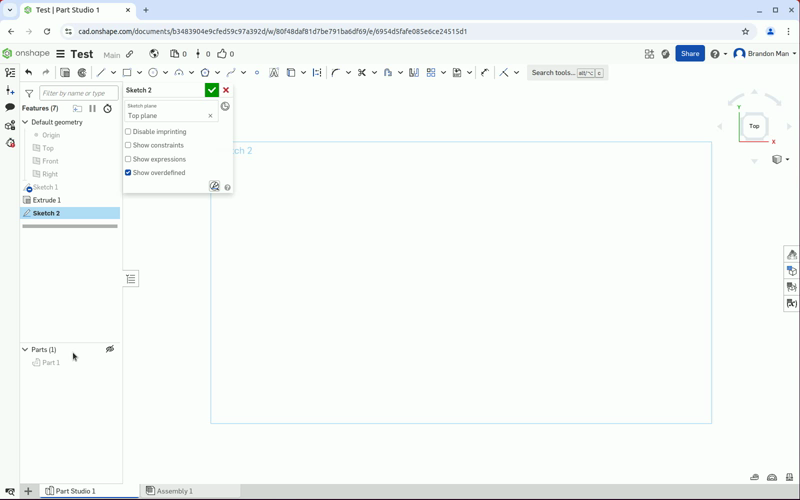
mouse_move(434, 297)
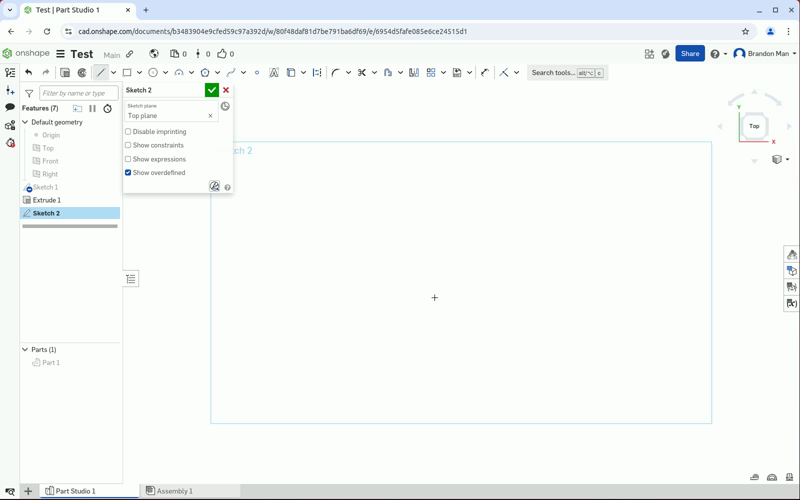
click(434, 297)
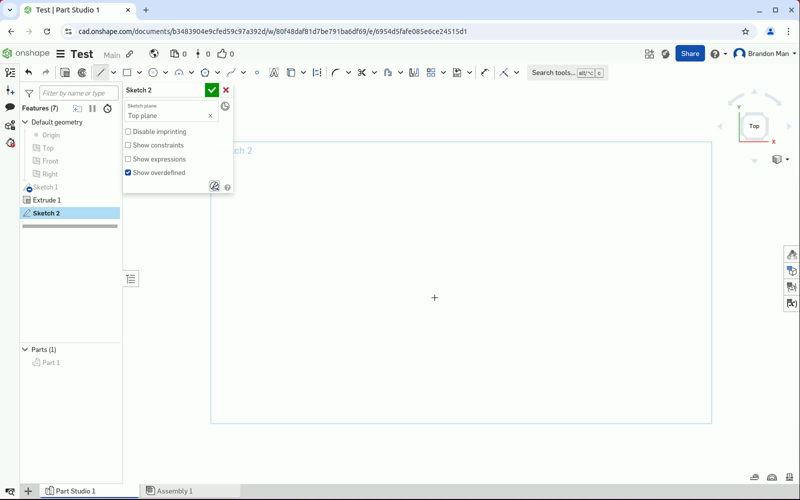
key_up(shift)
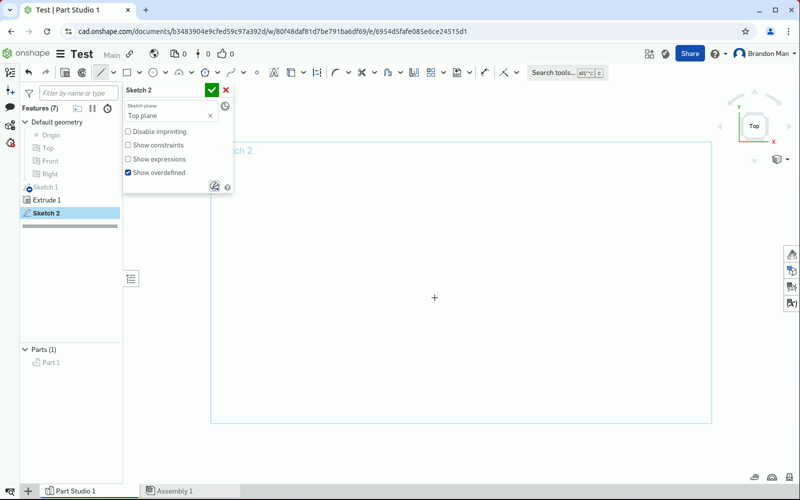
key_down(shift)
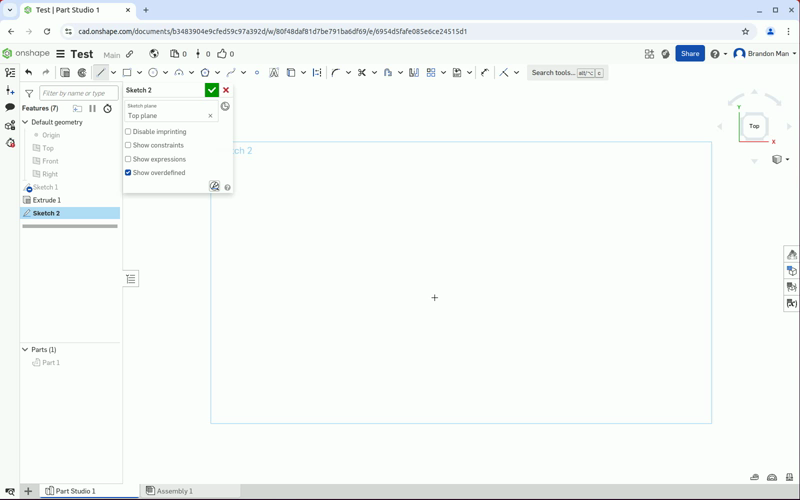
mouse_move(464, 297)
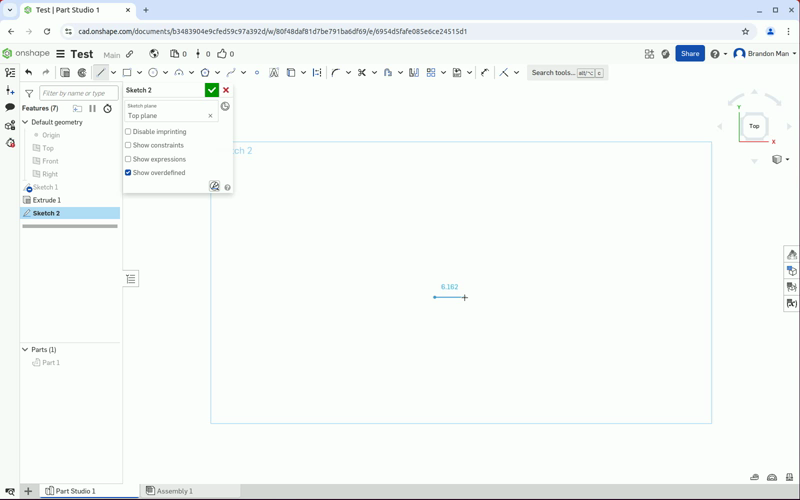
mouse_move(435, 297)
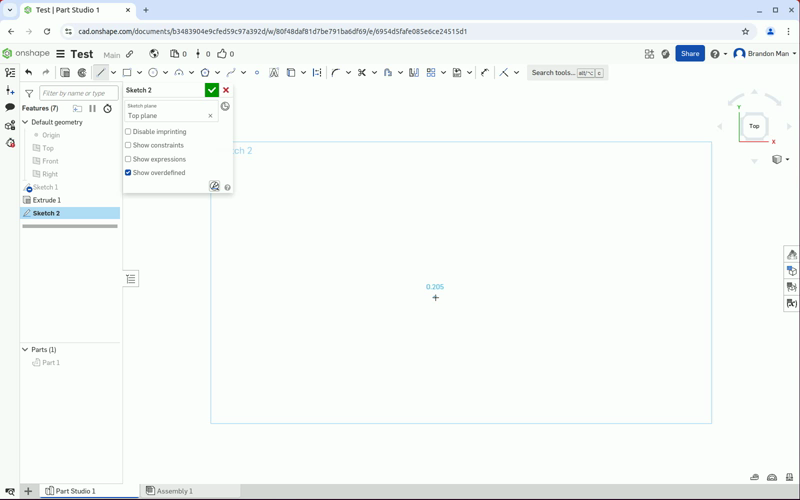
scroll(6)
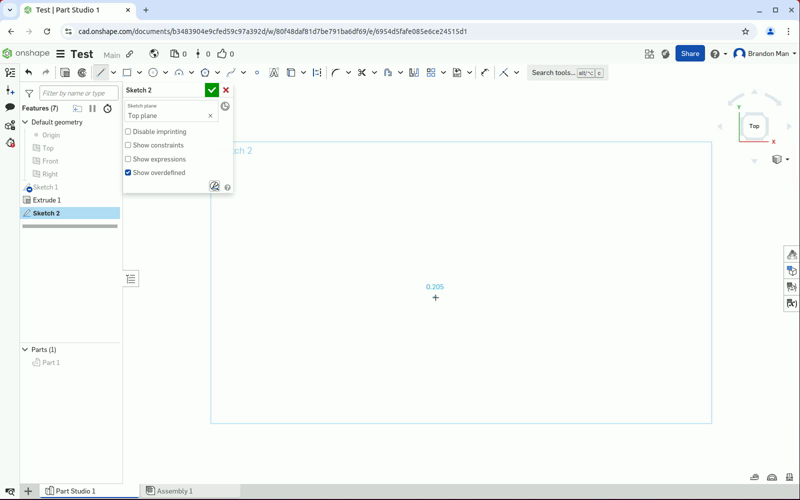
scroll(6)
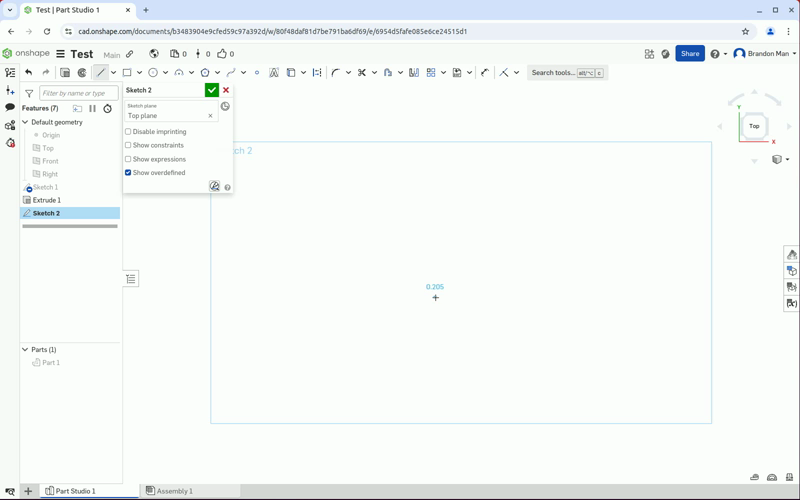
scroll(6)
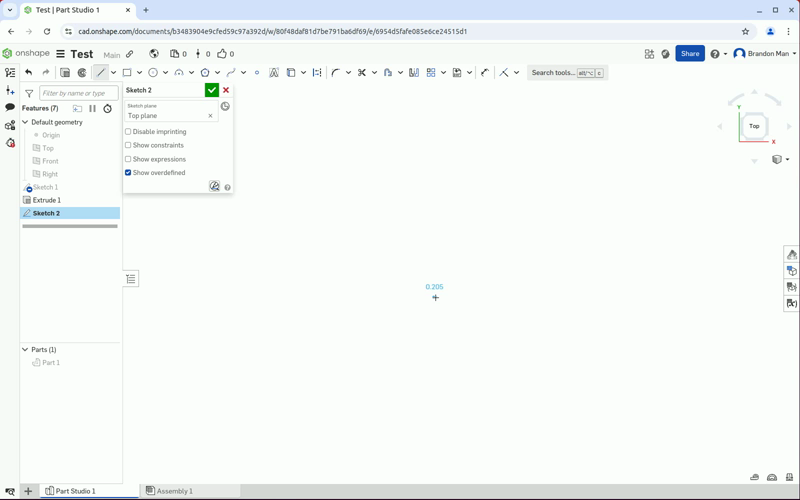
scroll(6)
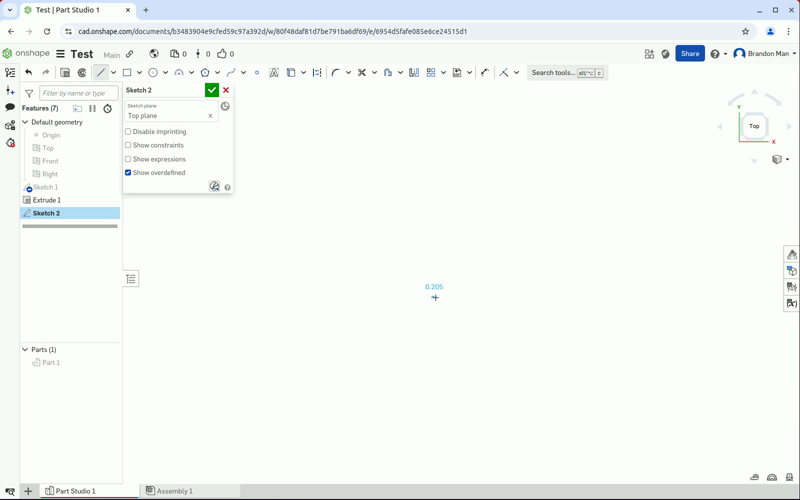
scroll(6)
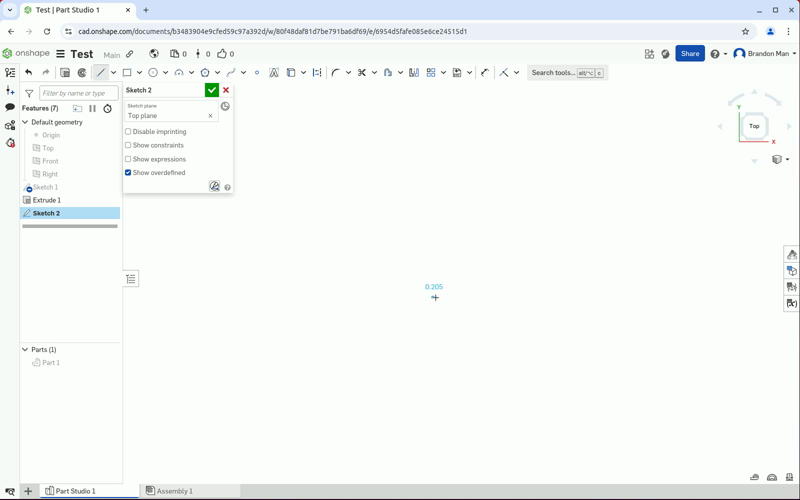
scroll(6)
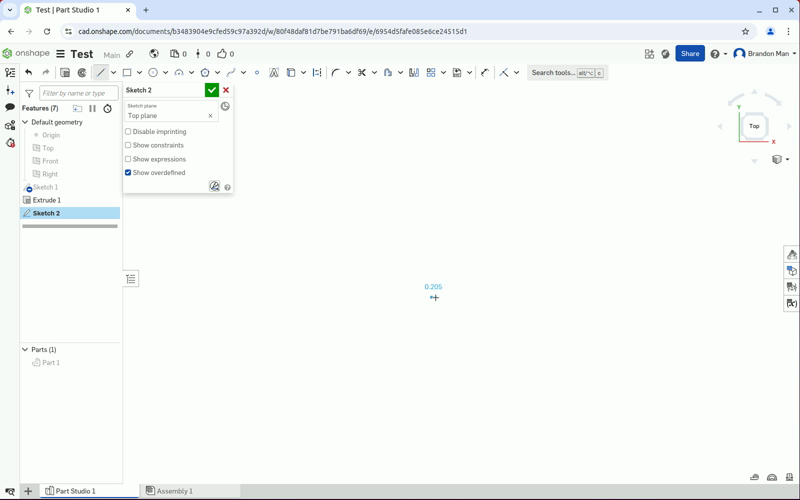
scroll(6)
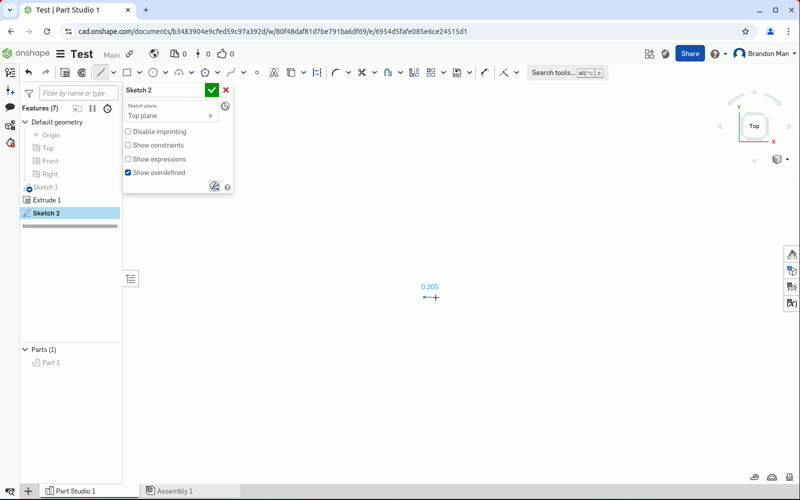
click(435, 297)
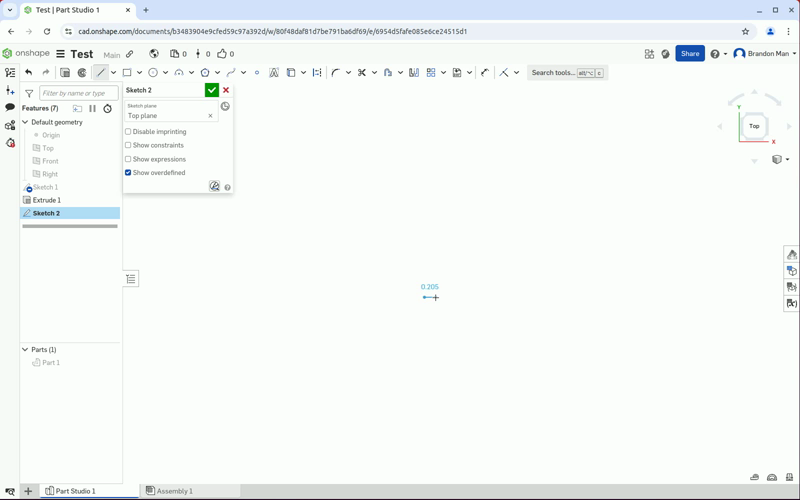
scroll(-6)
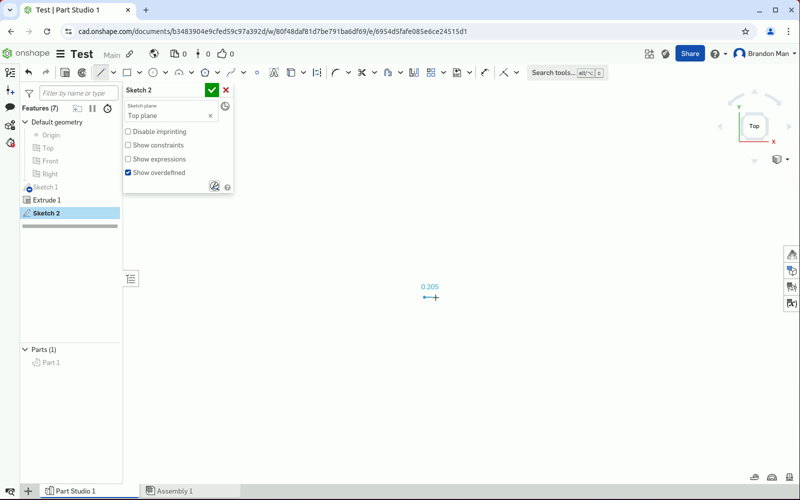
scroll(-6)
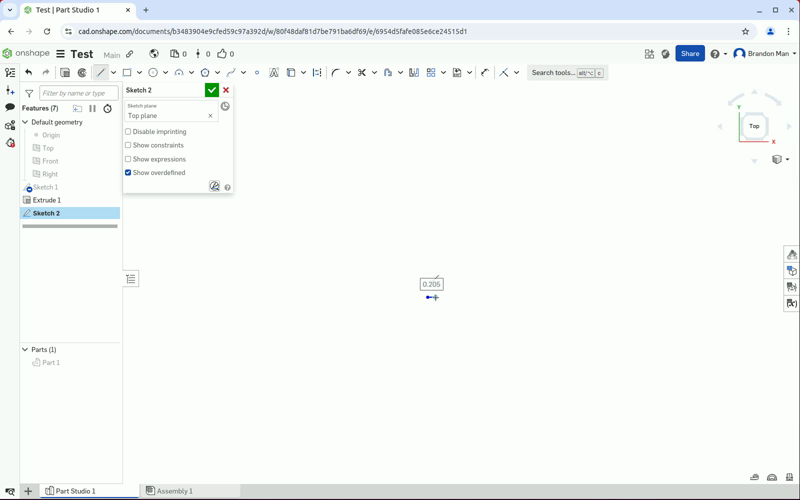
scroll(-6)
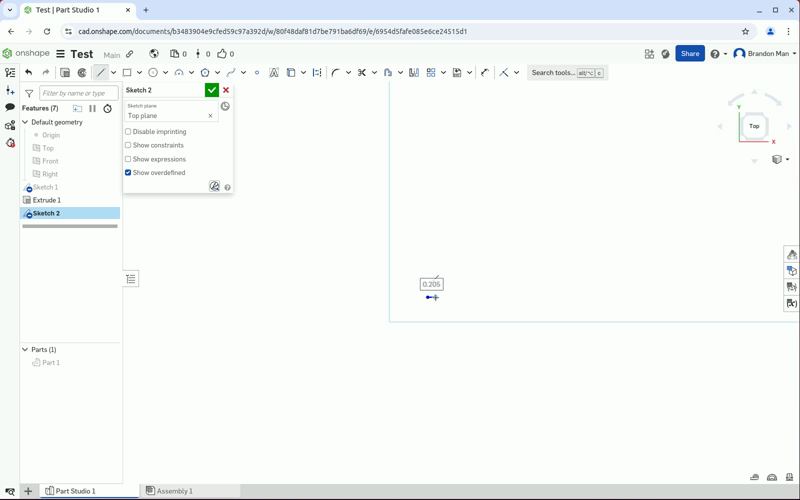
scroll(-6)
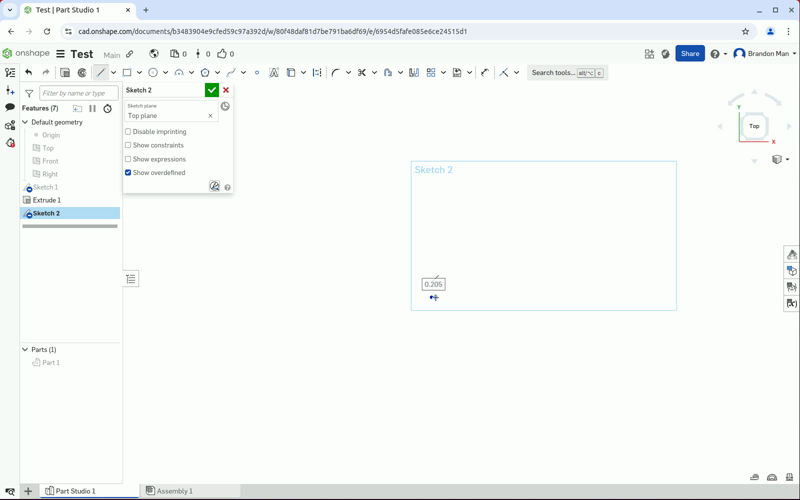
scroll(-6)
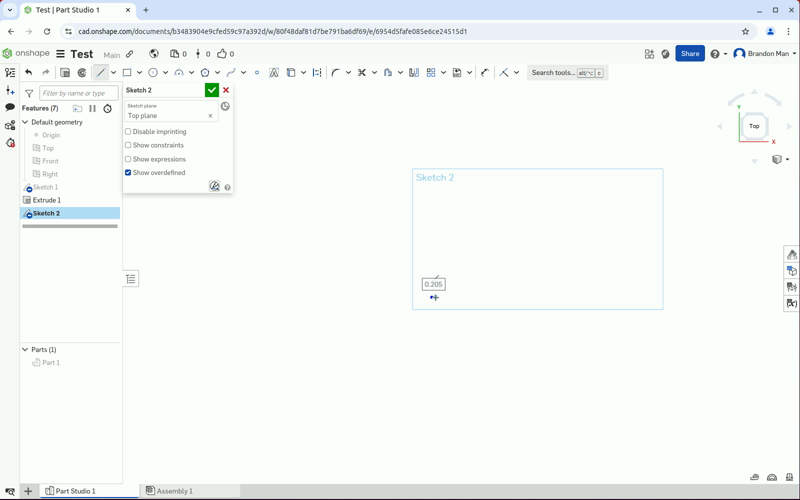
scroll(-6)
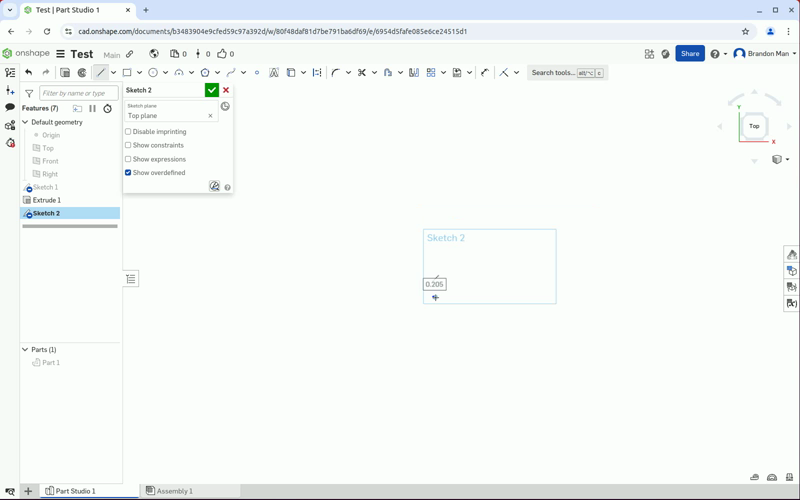
scroll(-6)
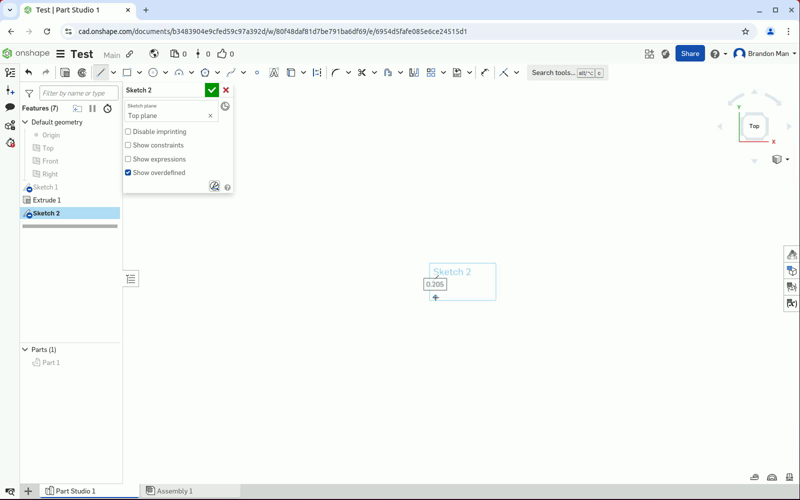
key_up(shift)
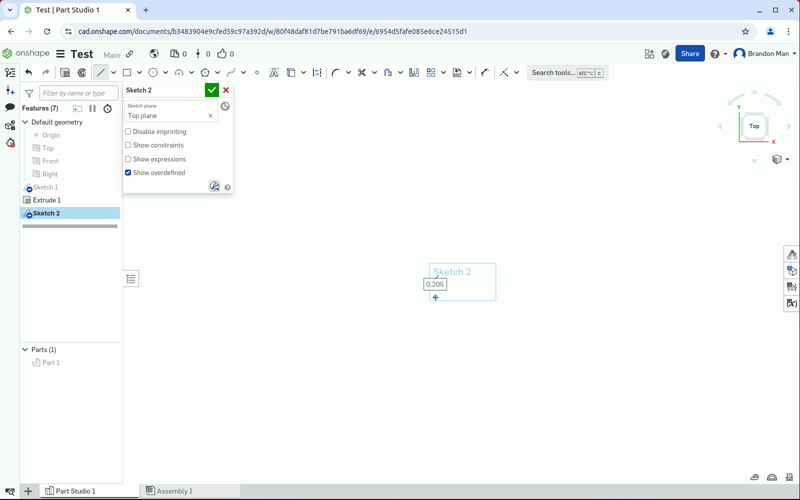
key_down(shift)
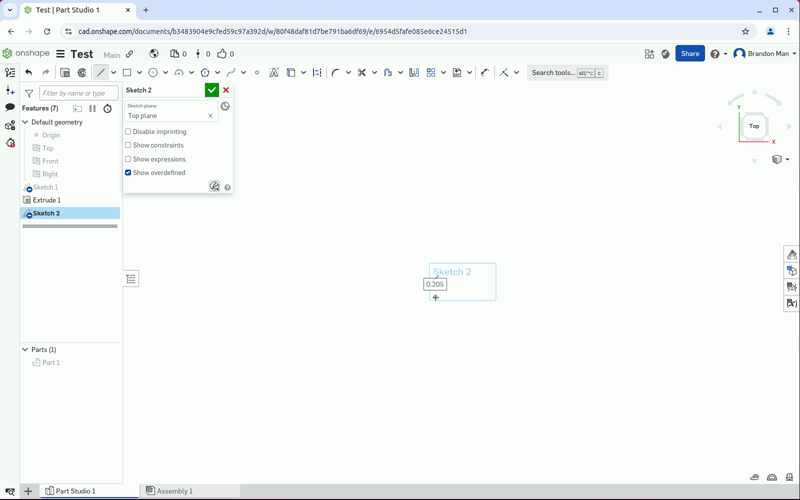
mouse_move(465, 297)
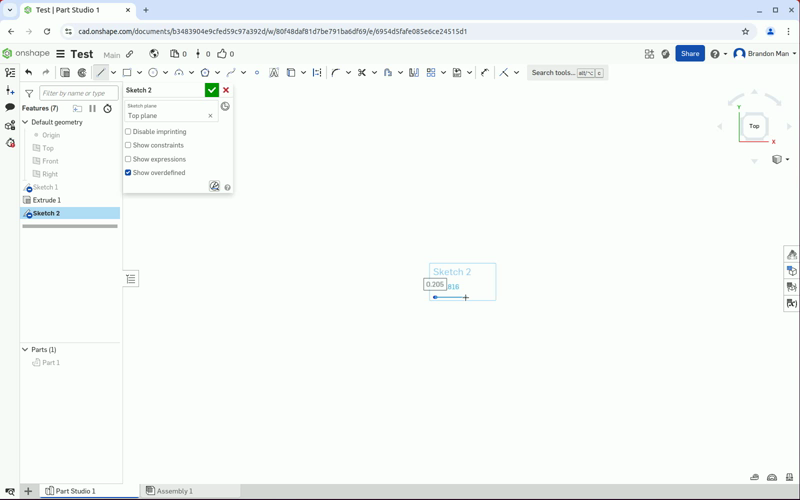
mouse_move(435, 274)
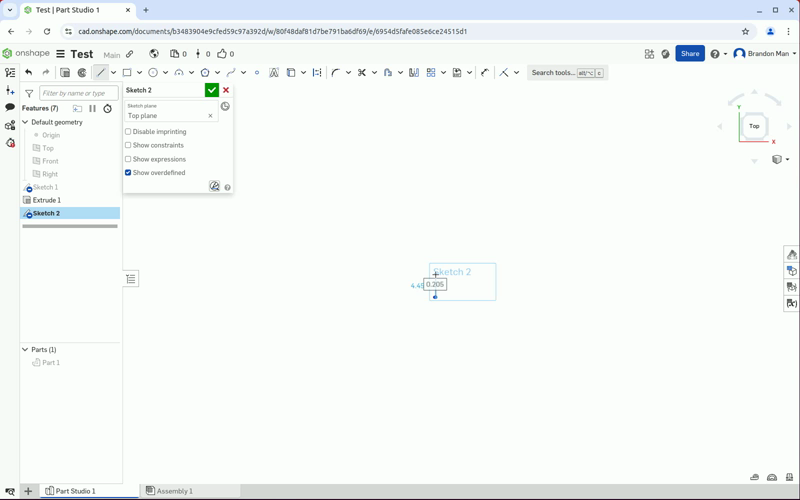
click(435, 274)
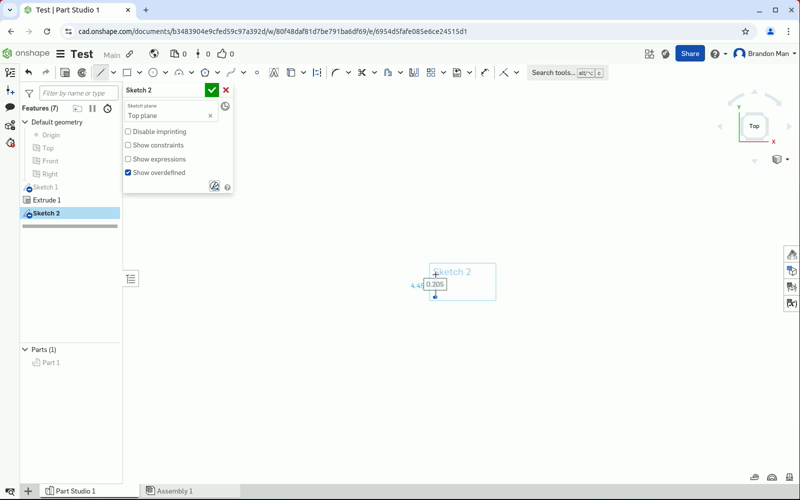
key_up(shift)
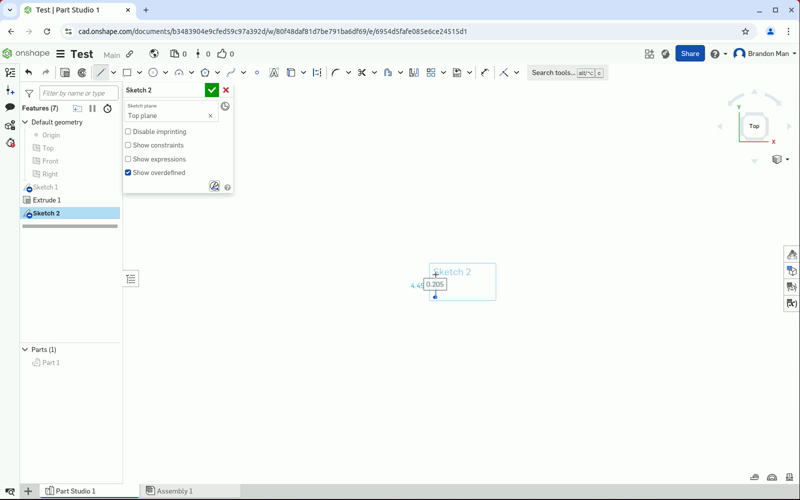
key_down(shift)
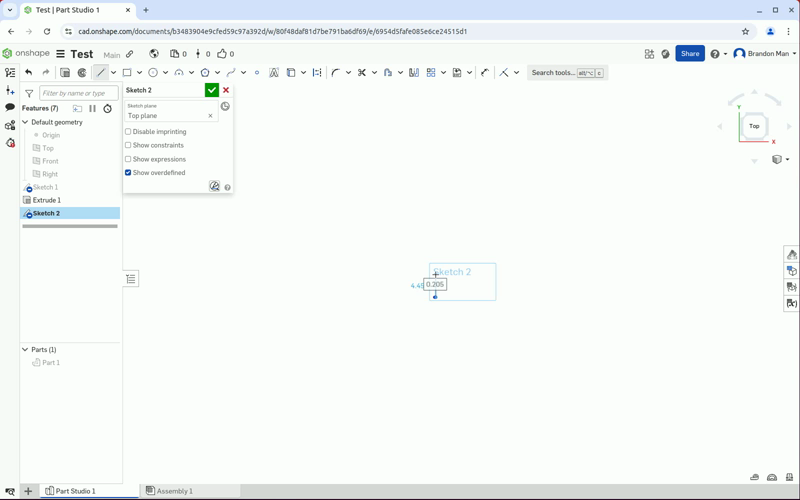
mouse_move(528, 274)
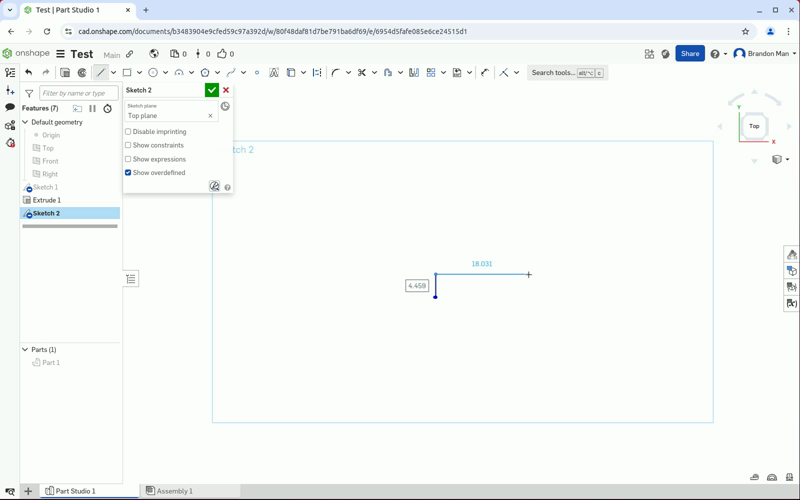
click(528, 274)
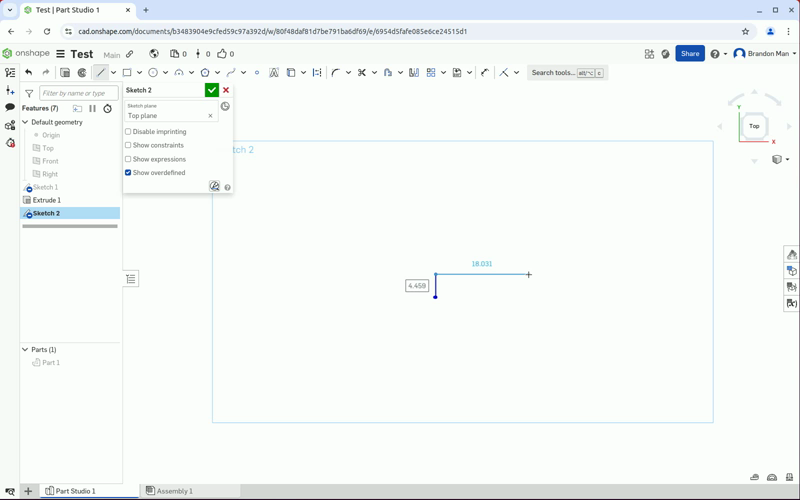
key_up(shift)
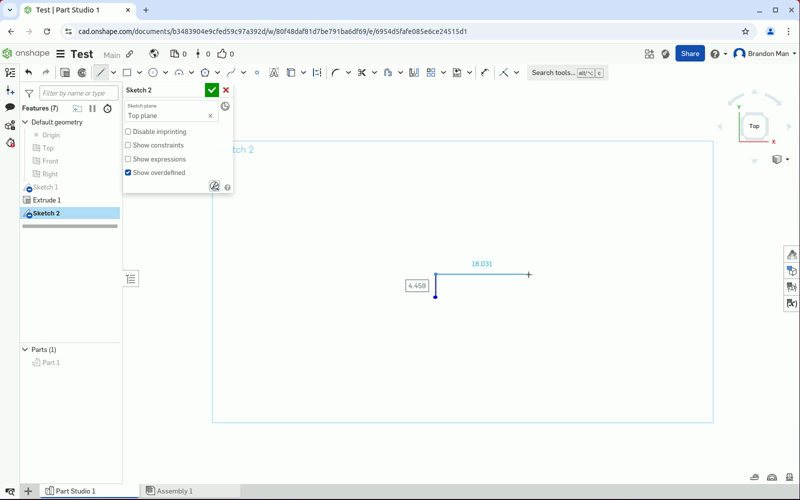
key_down(shift)
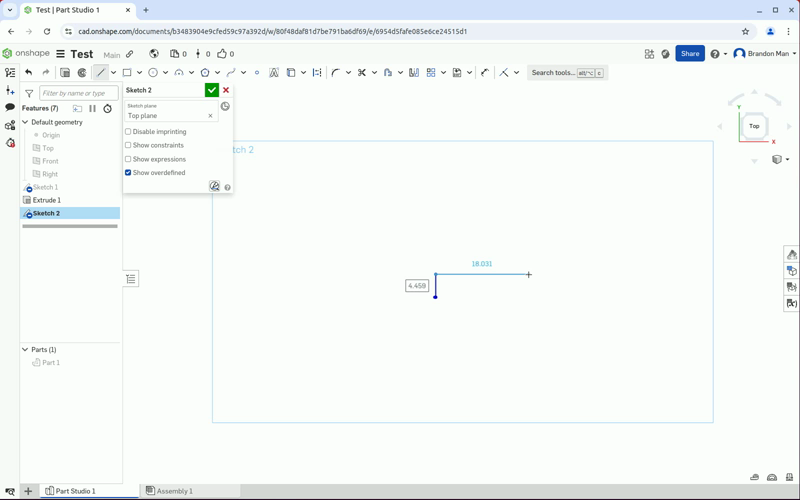
mouse_move(558, 274)
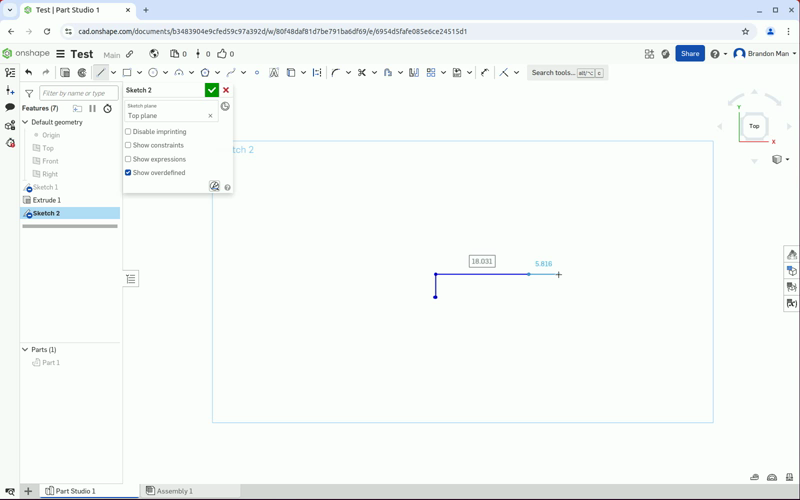
mouse_move(528, 273)
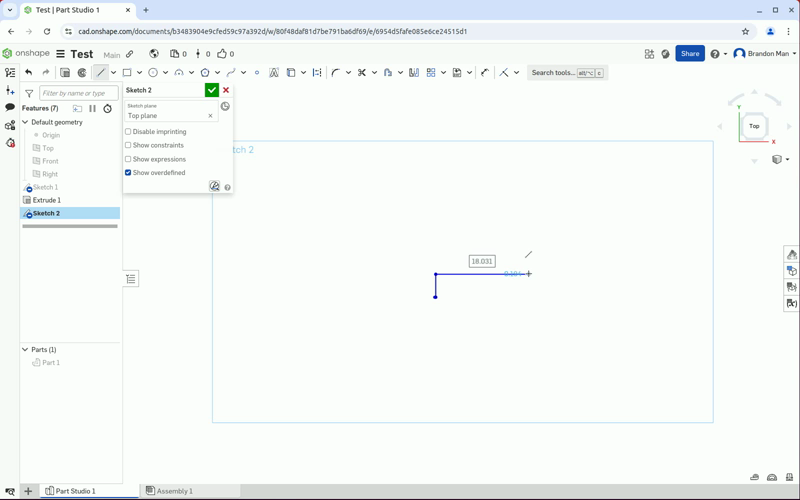
scroll(6)
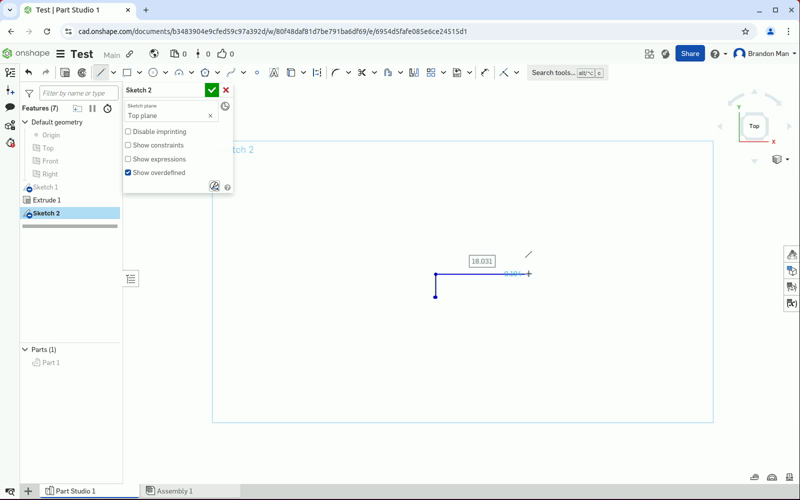
scroll(6)
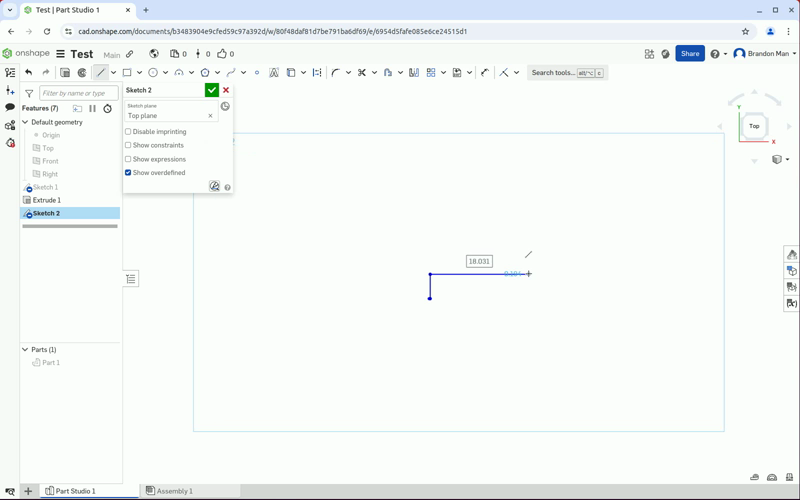
scroll(6)
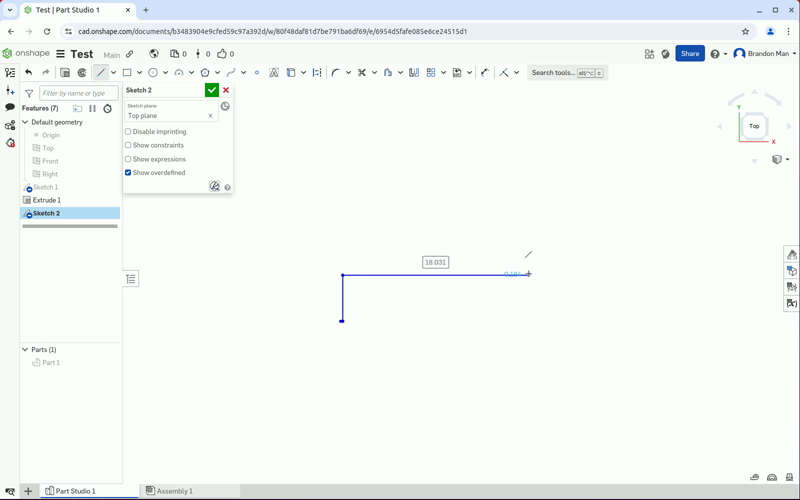
scroll(6)
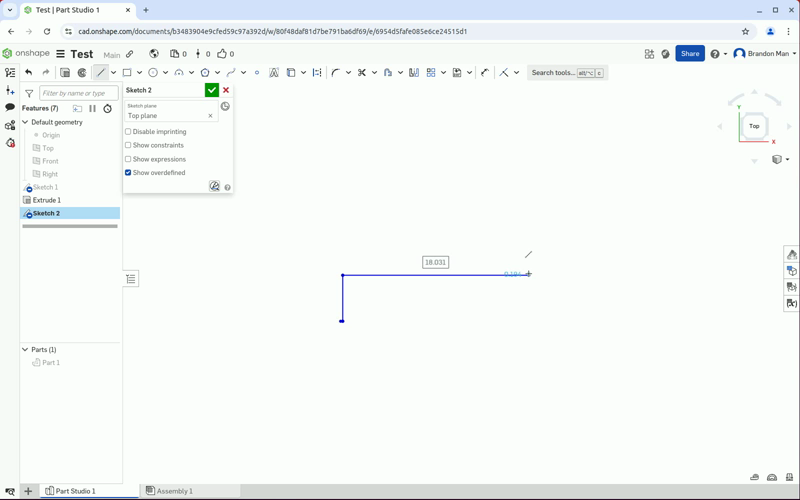
scroll(6)
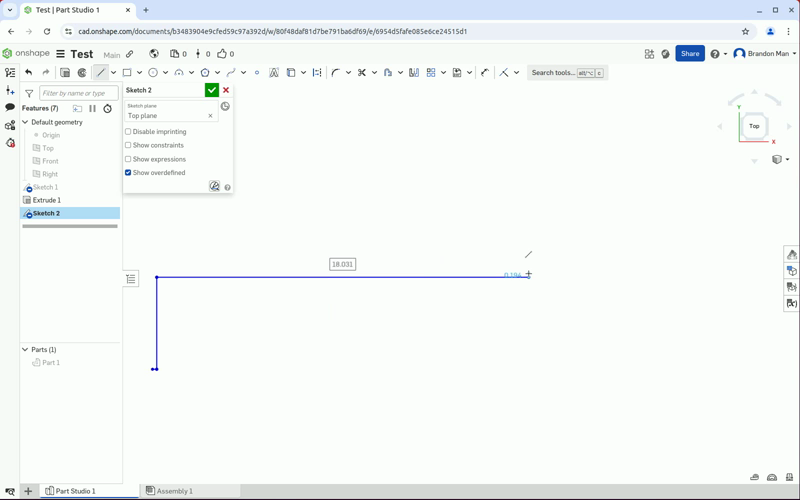
scroll(6)
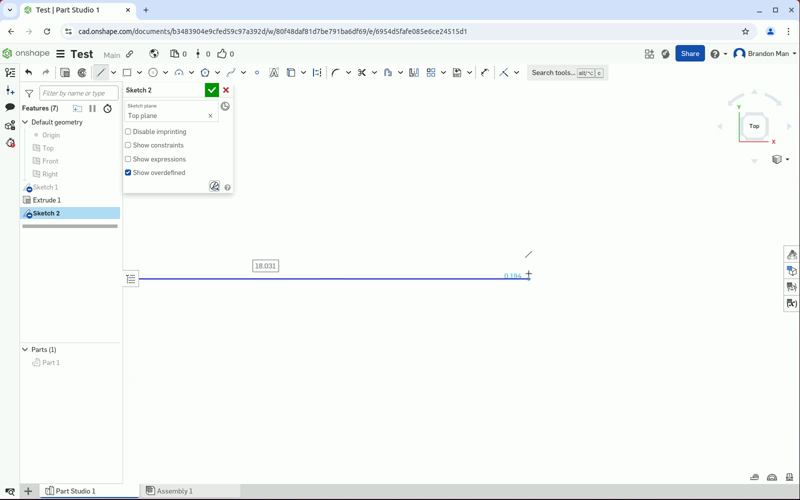
scroll(6)
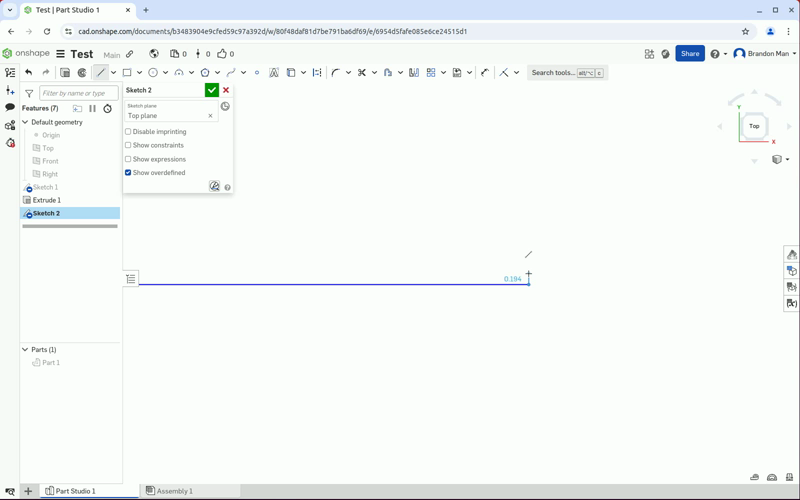
click(528, 273)
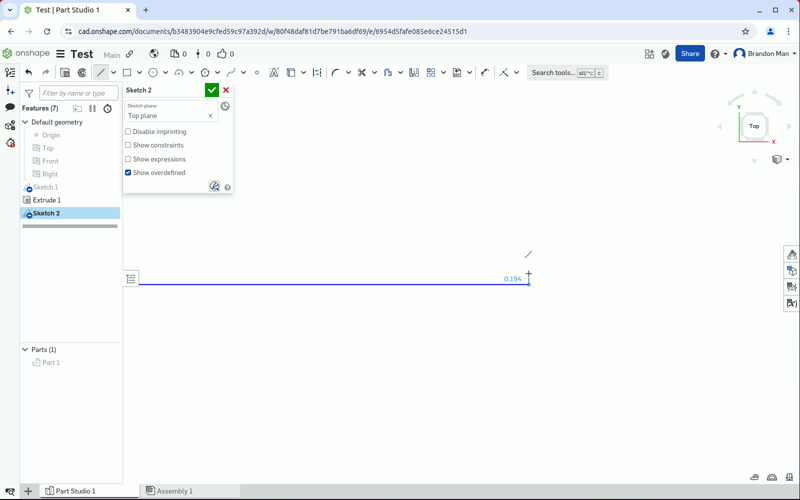
scroll(-6)
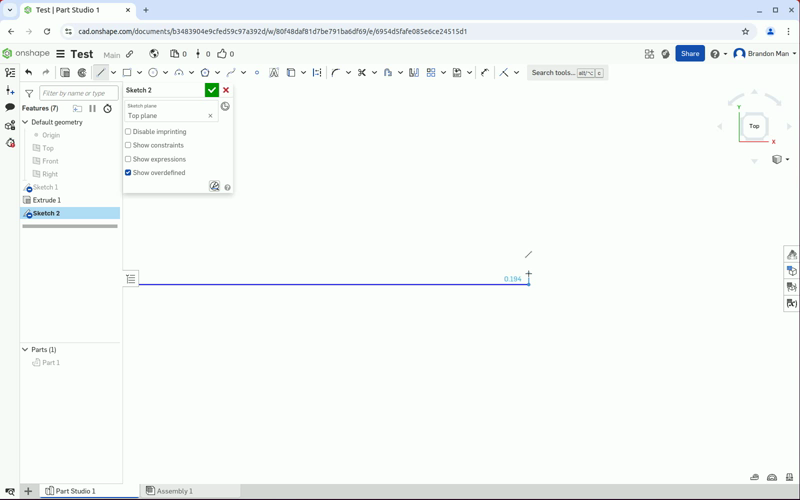
scroll(-6)
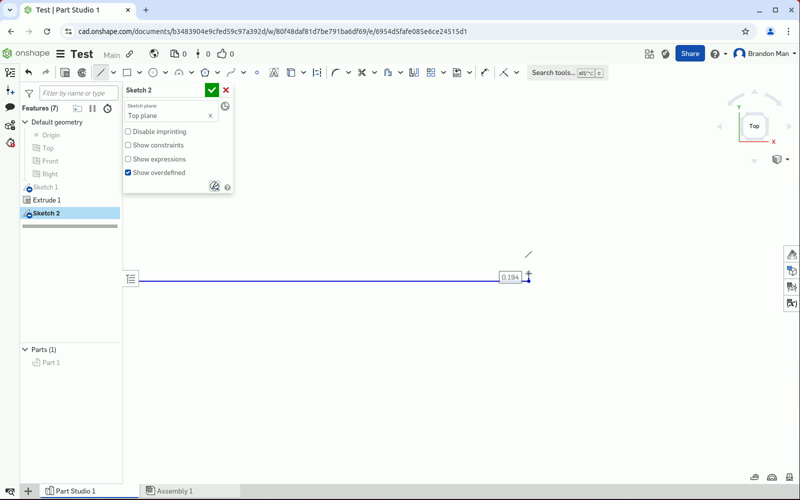
scroll(-6)
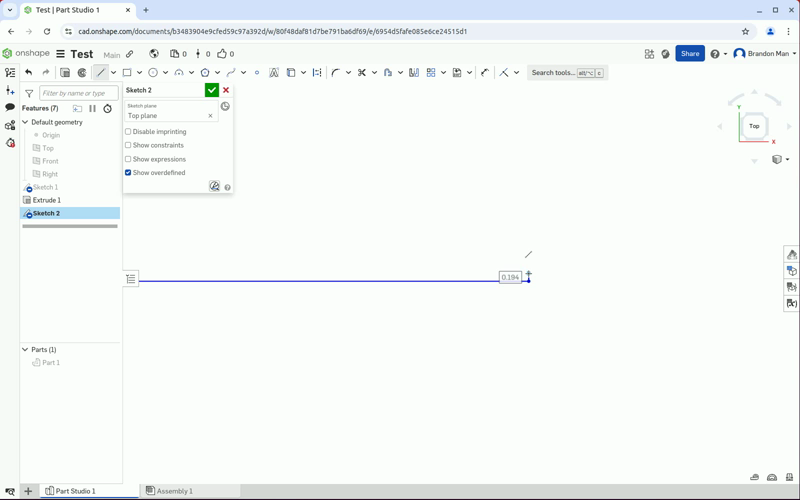
scroll(-6)
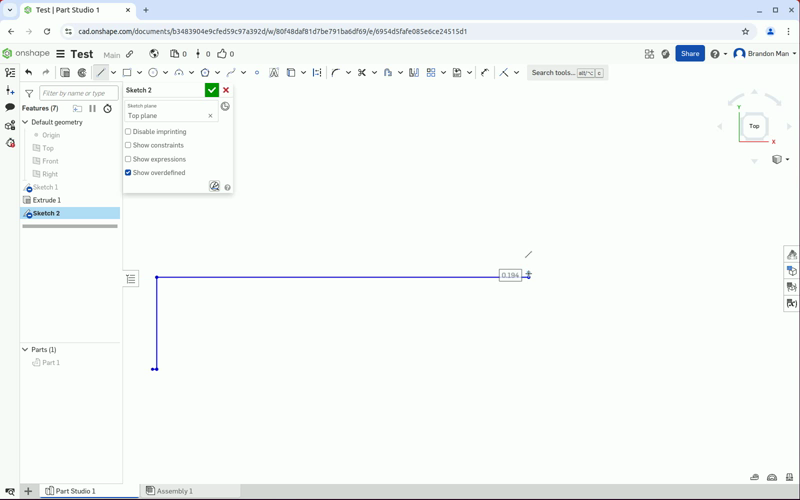
scroll(-6)
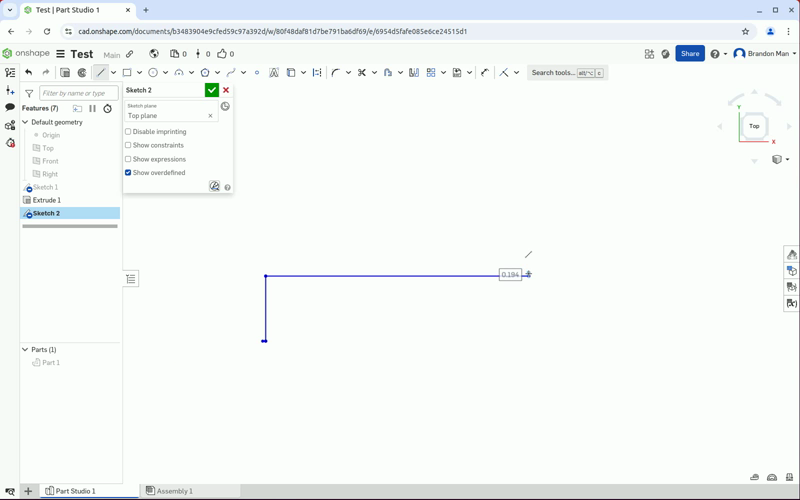
scroll(-6)
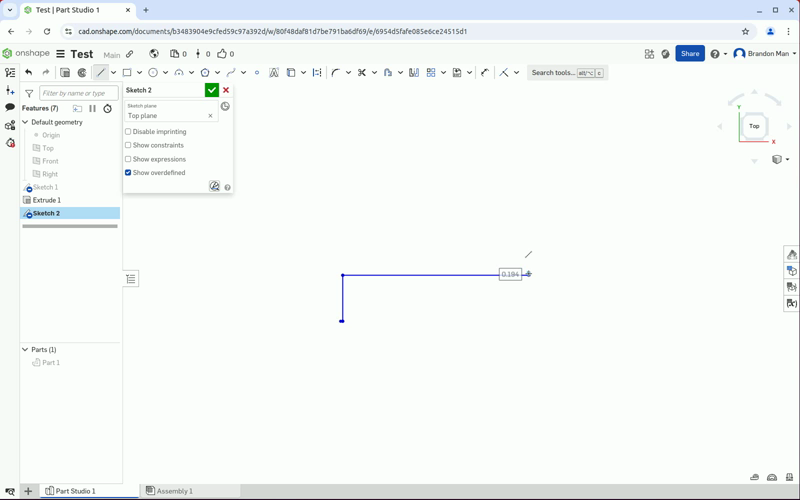
scroll(-6)
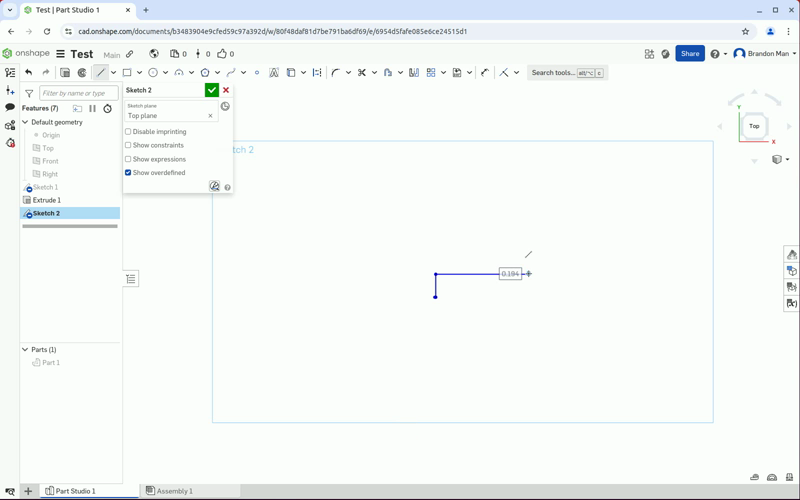
key_up(shift)
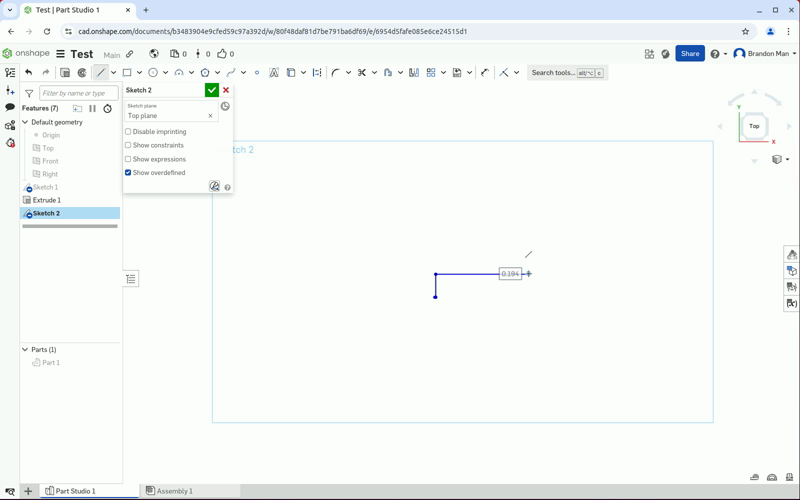
key_down(shift)
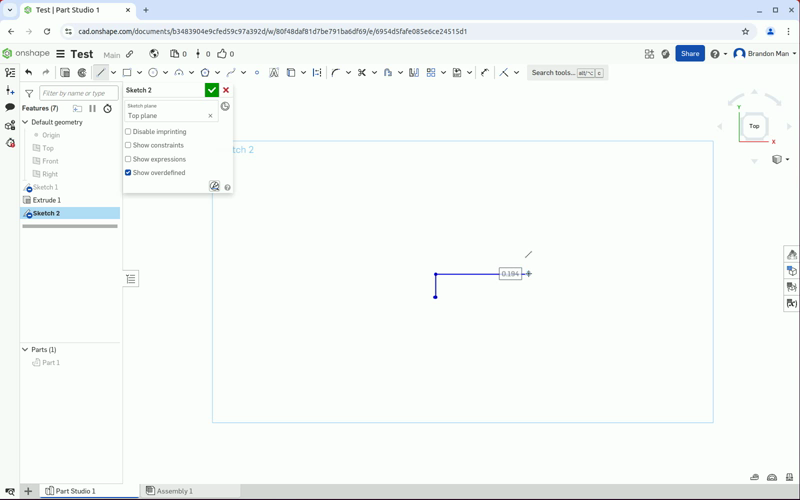
mouse_move(434, 273)
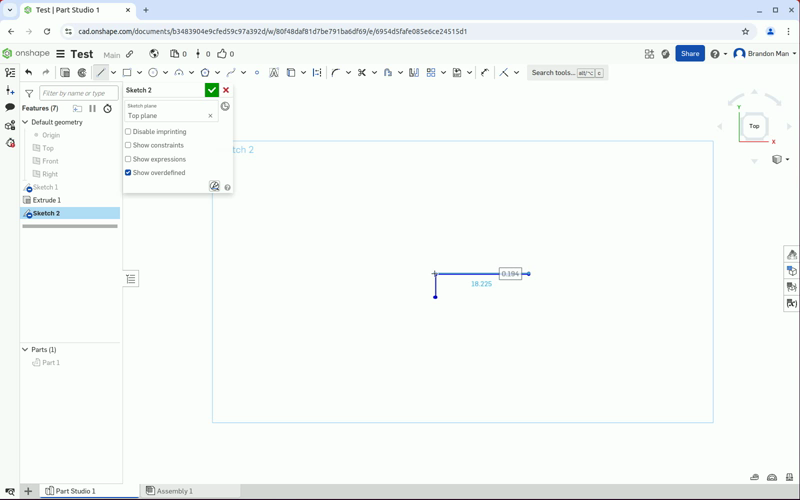
scroll(6)
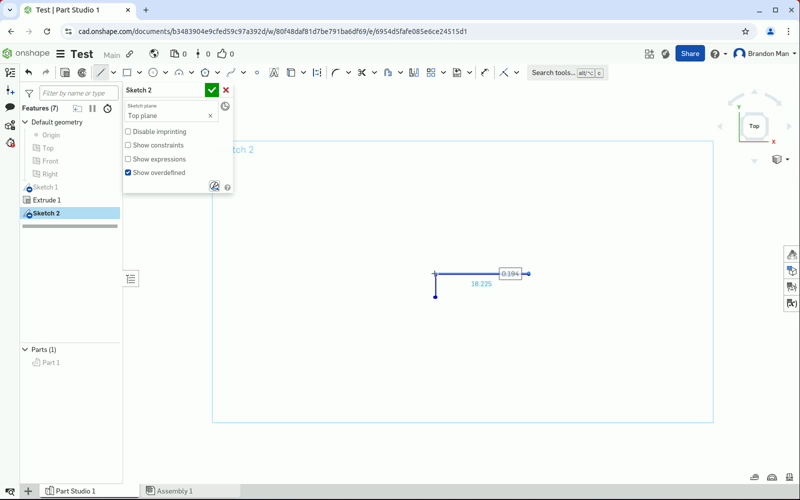
scroll(6)
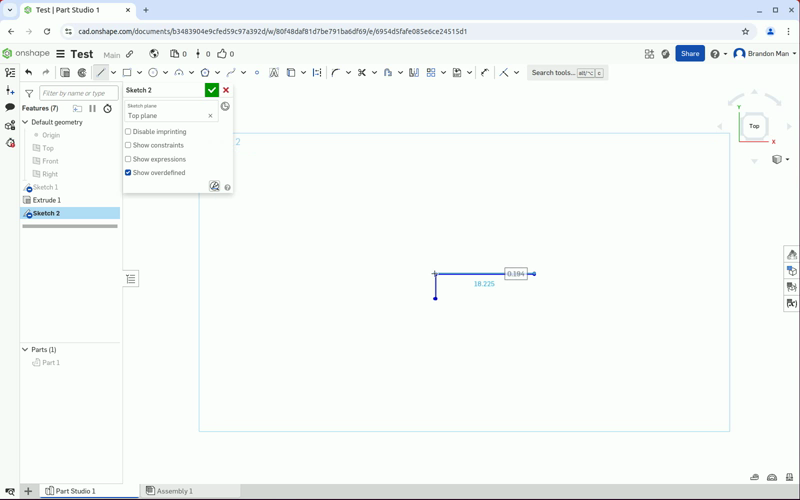
scroll(6)
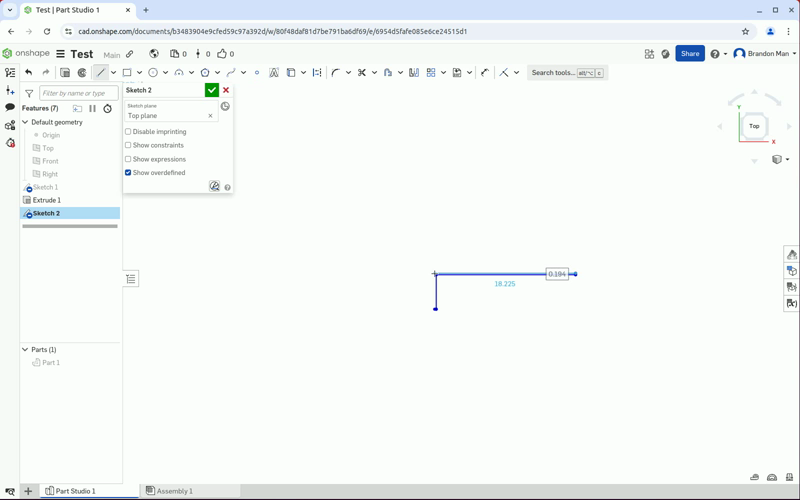
scroll(6)
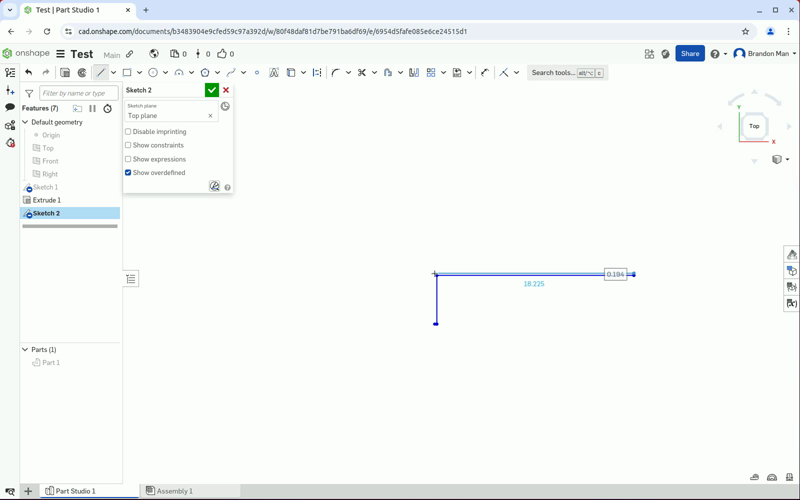
scroll(6)
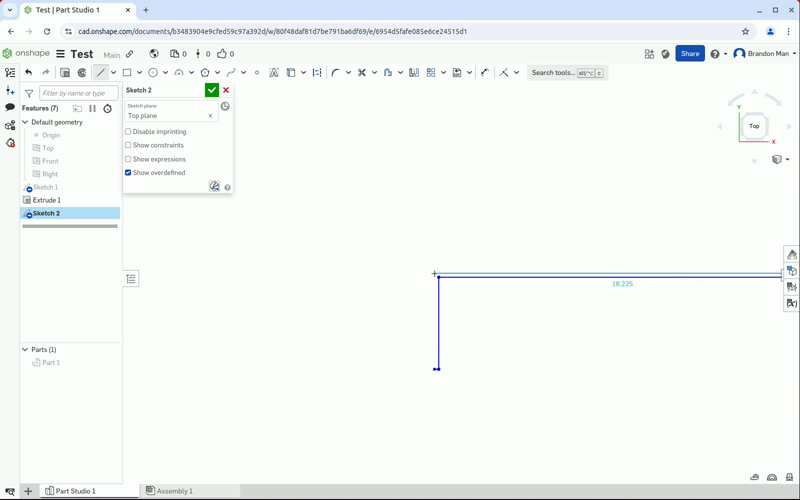
scroll(6)
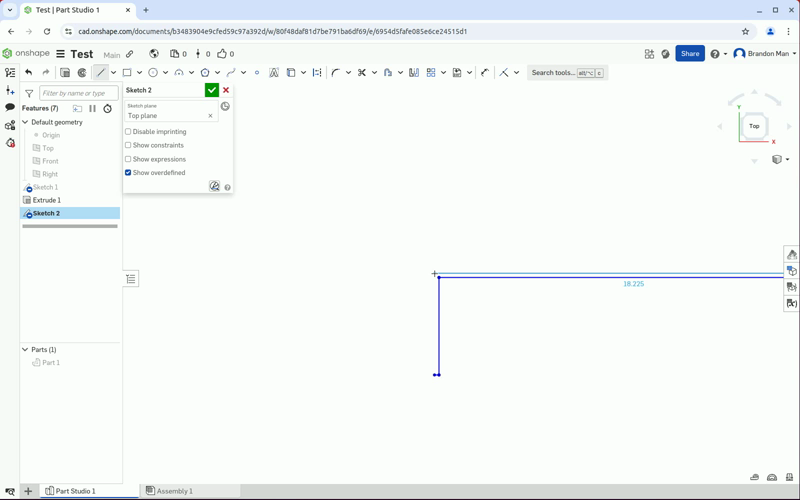
scroll(6)
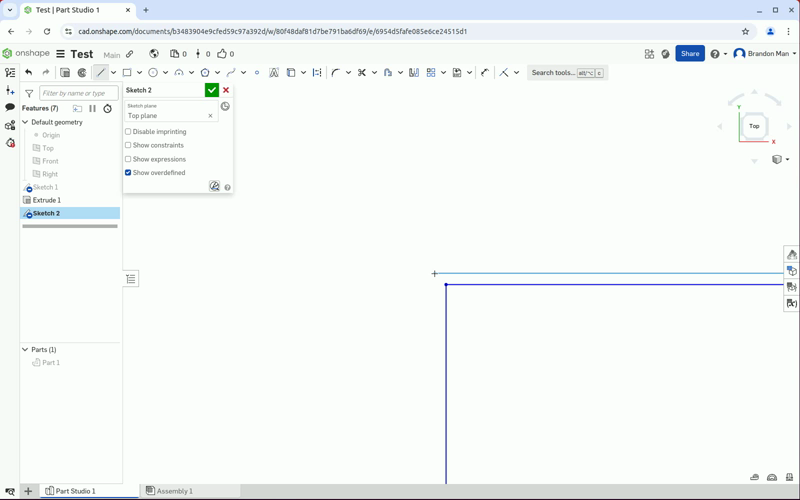
click(434, 273)
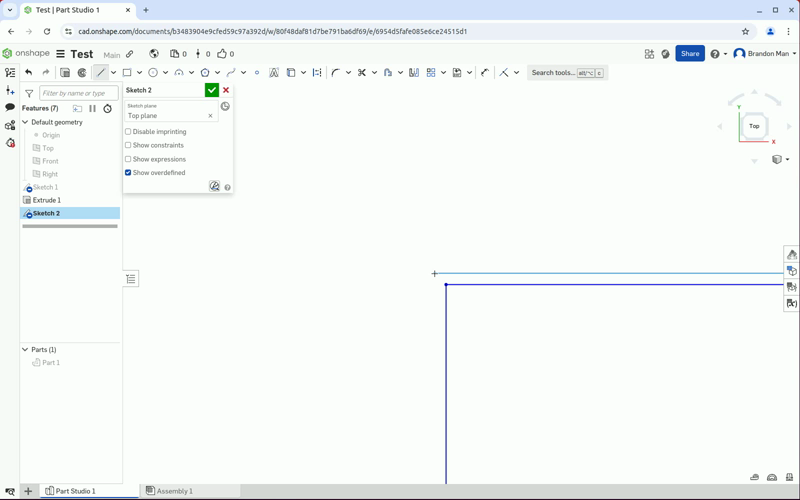
scroll(-6)
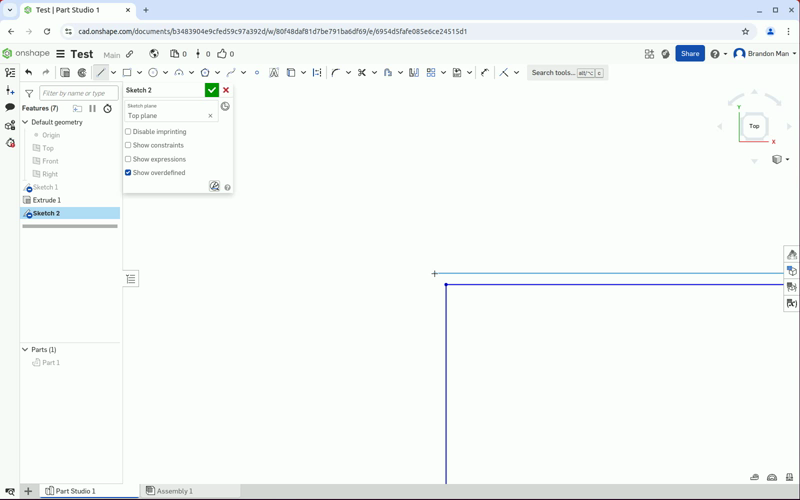
scroll(-6)
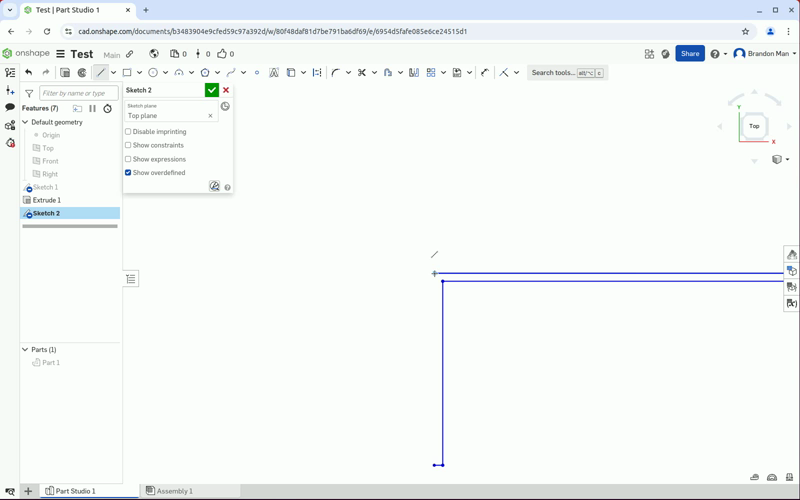
scroll(-6)
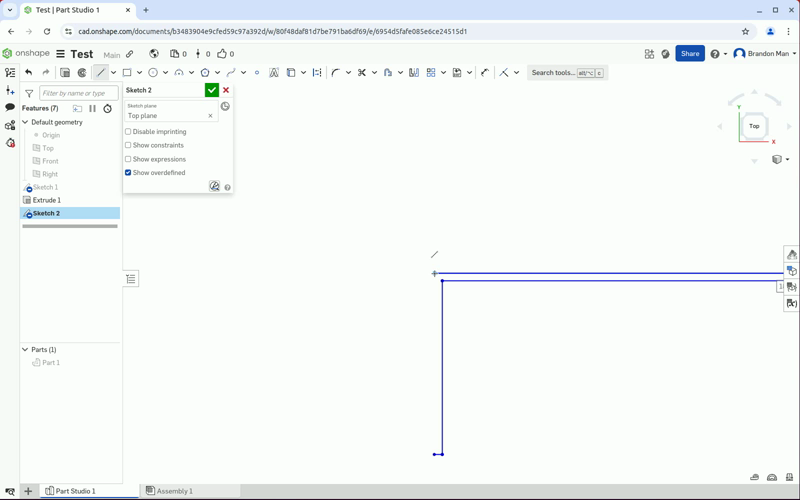
scroll(-6)
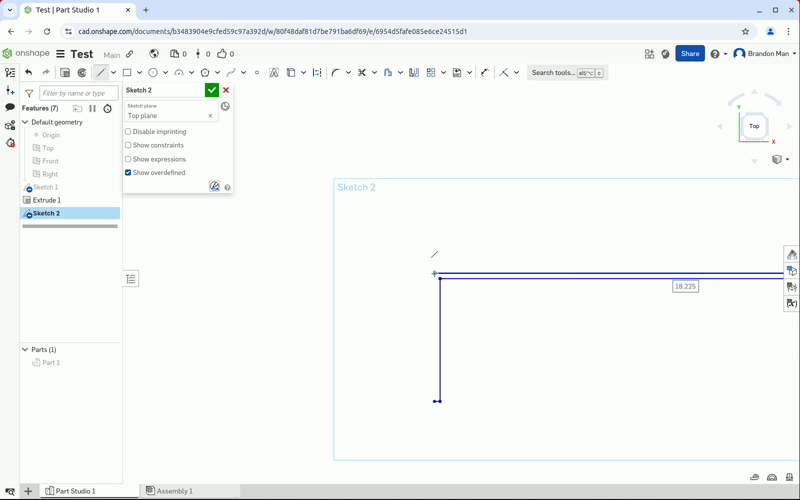
scroll(-6)
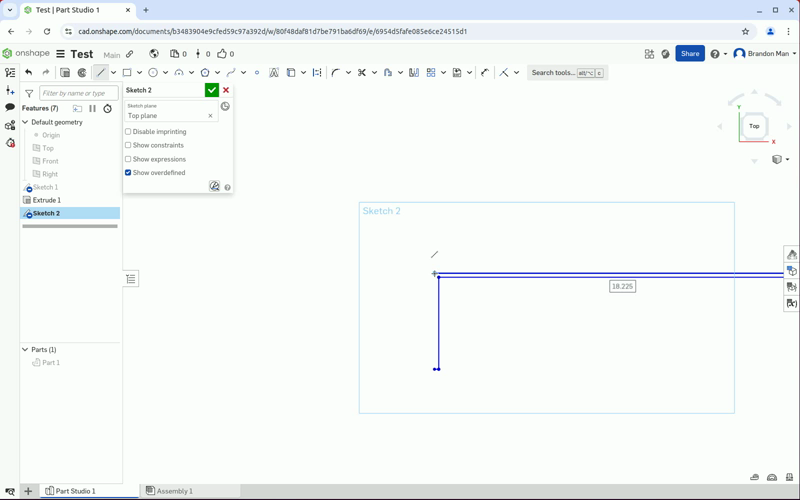
scroll(-6)
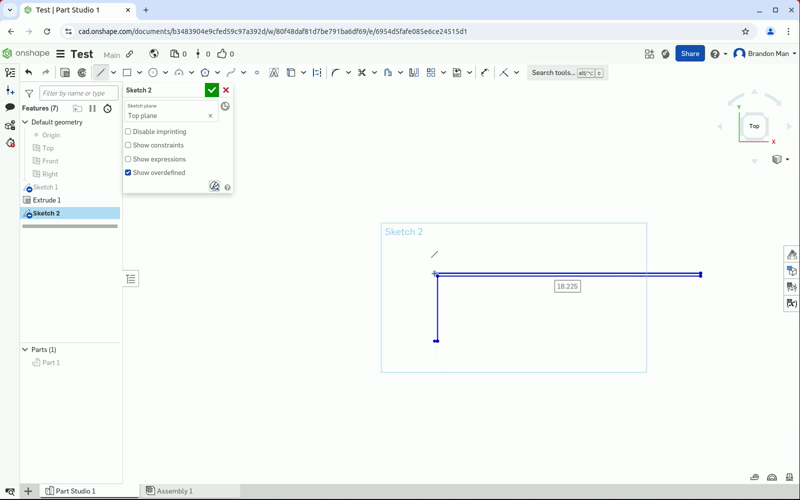
scroll(-6)
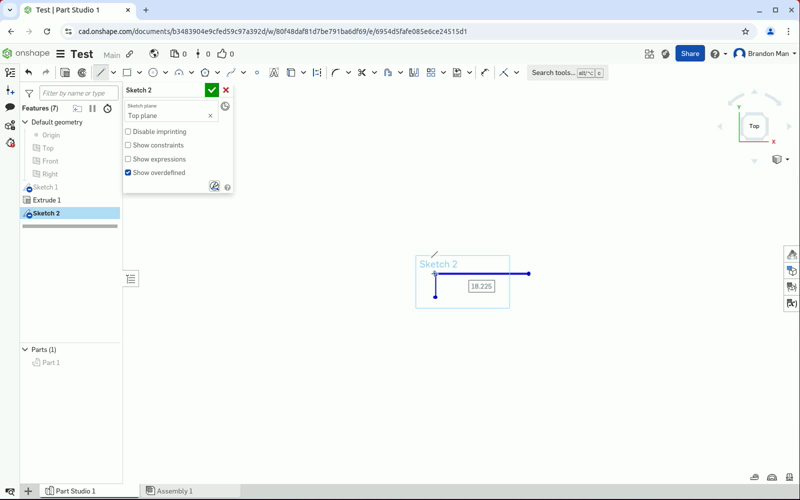
key_up(shift)
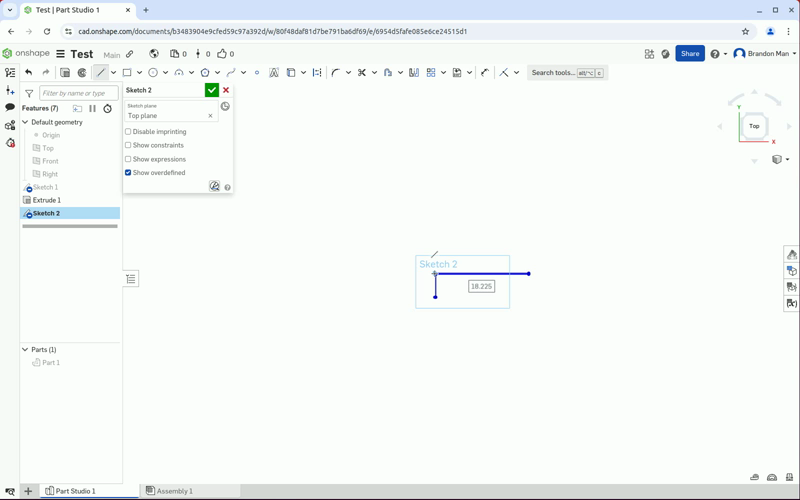
mouse_move(464, 273)
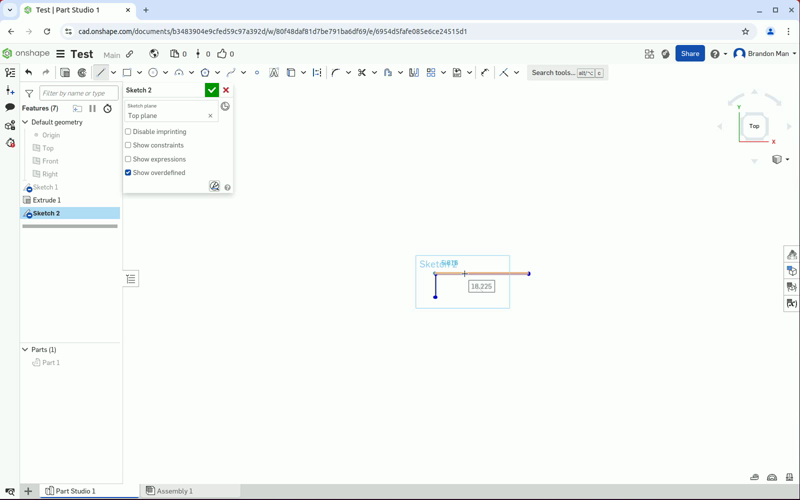
key_down(shift)
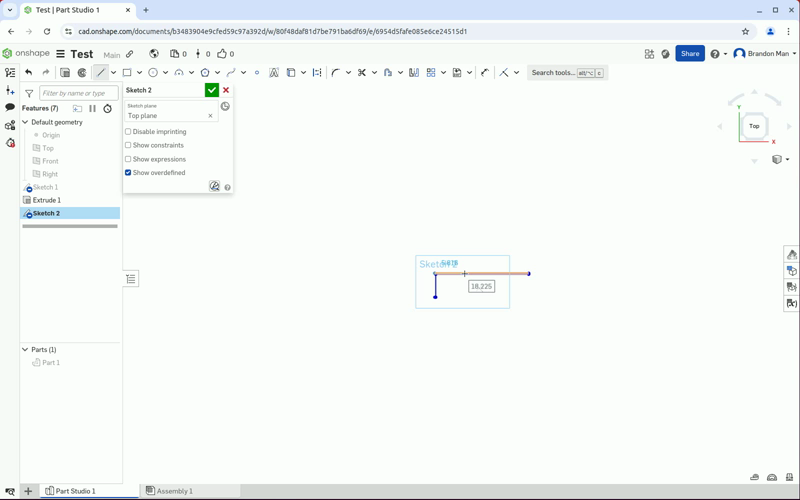
mouse_move(434, 297)
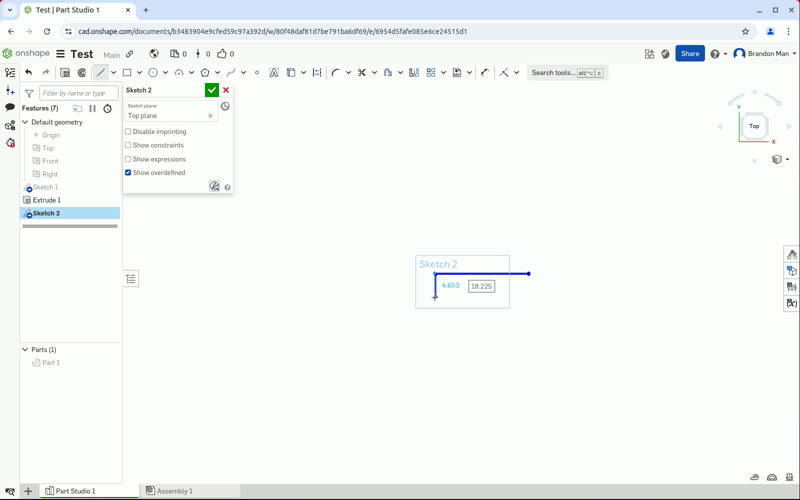
scroll(6)
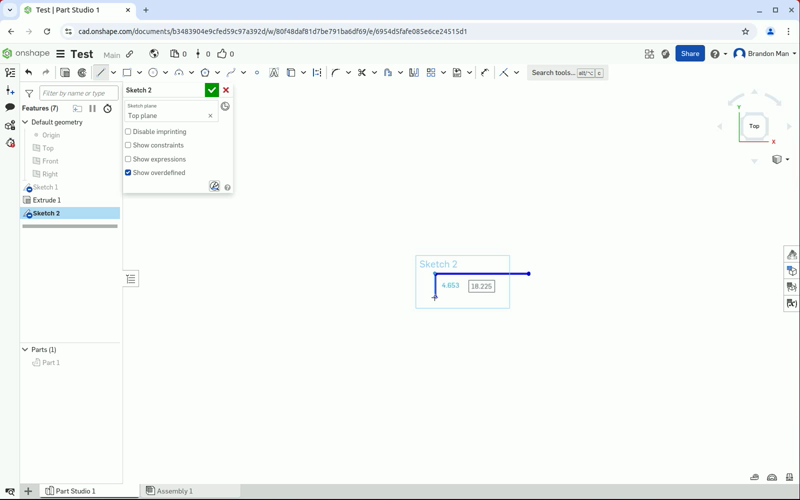
scroll(6)
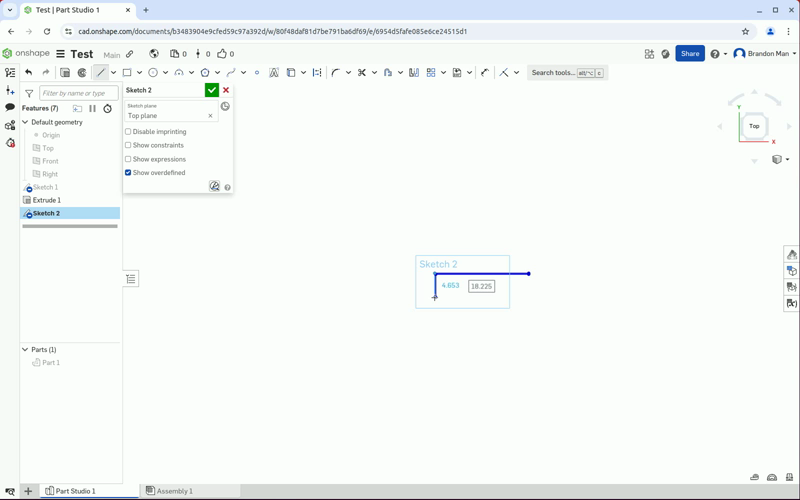
scroll(6)
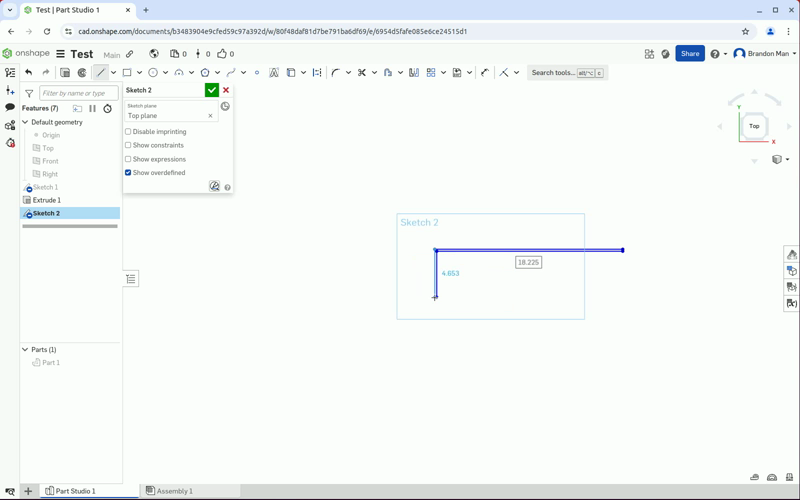
scroll(6)
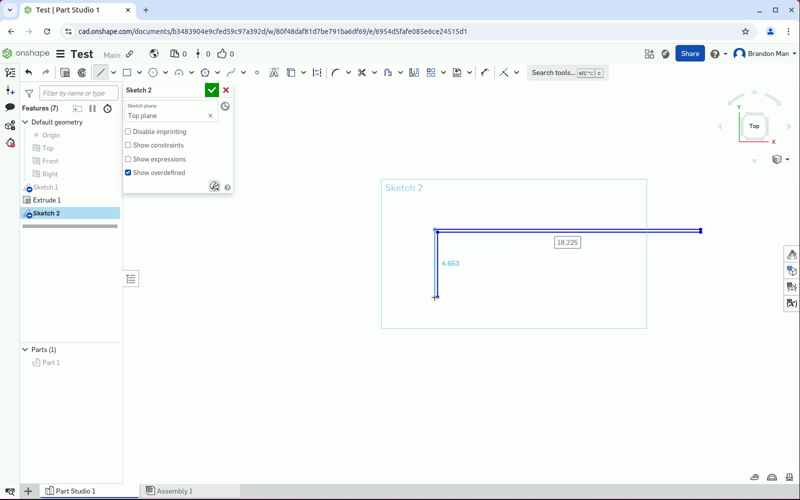
scroll(6)
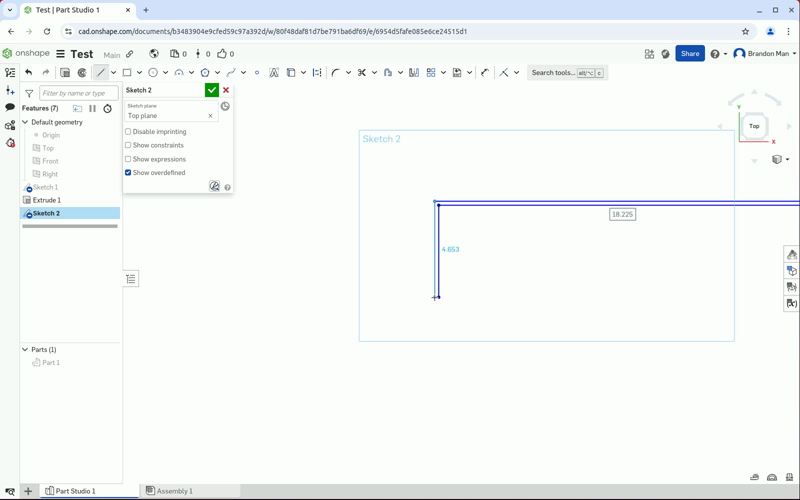
scroll(6)
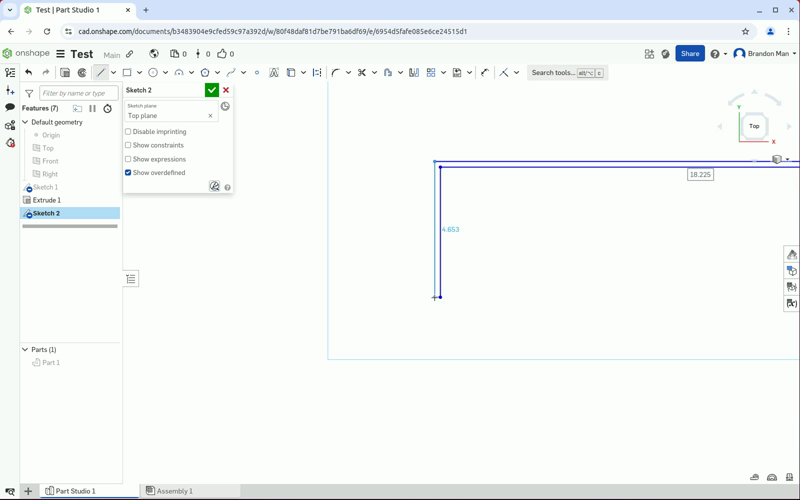
scroll(6)
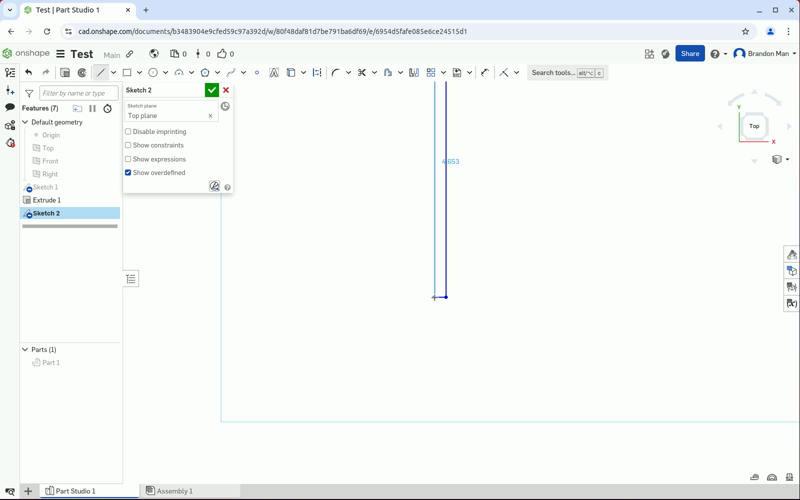
key_up(shift)
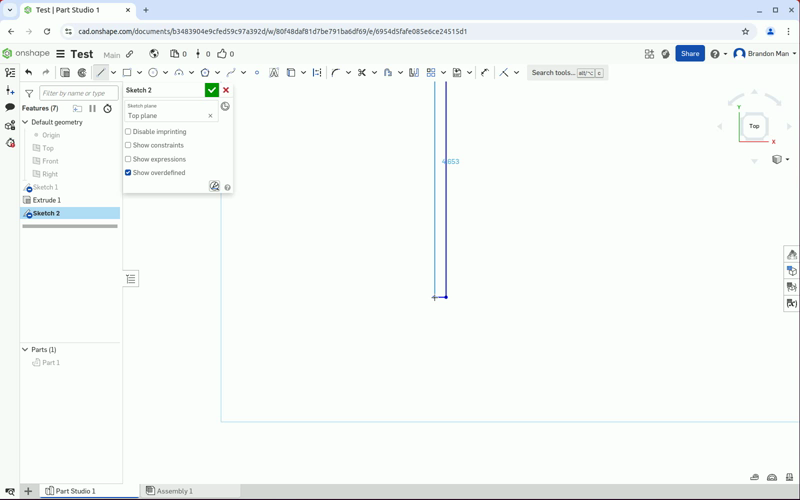
click(434, 297)
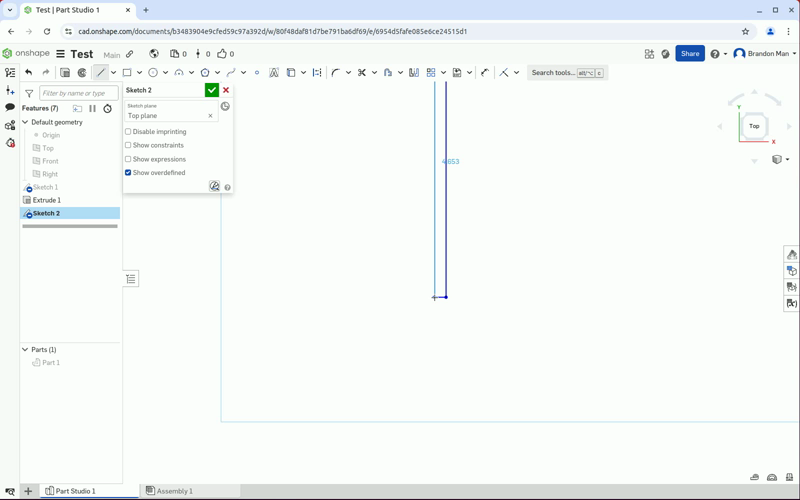
scroll(-6)
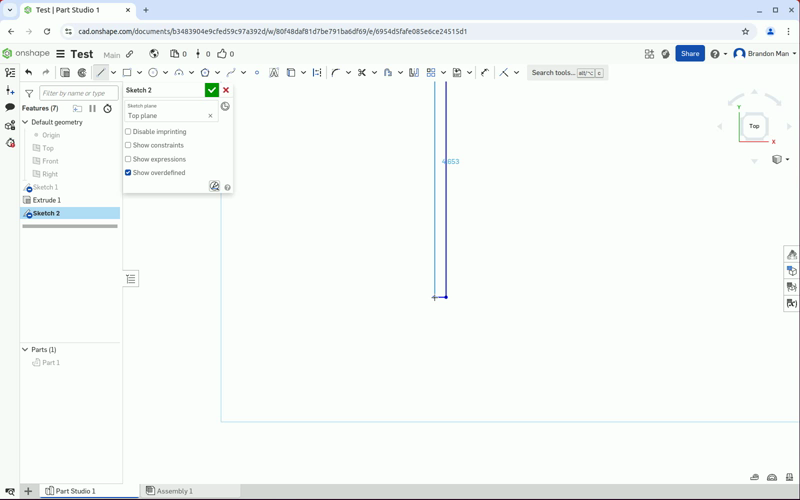
scroll(-6)
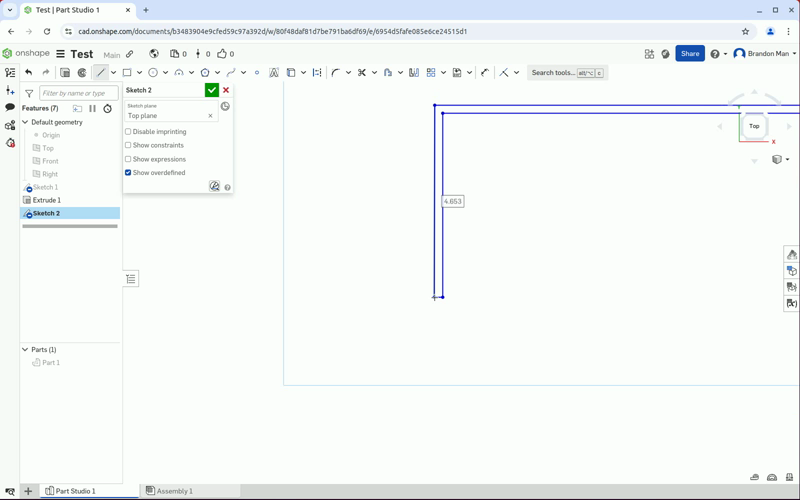
scroll(-6)
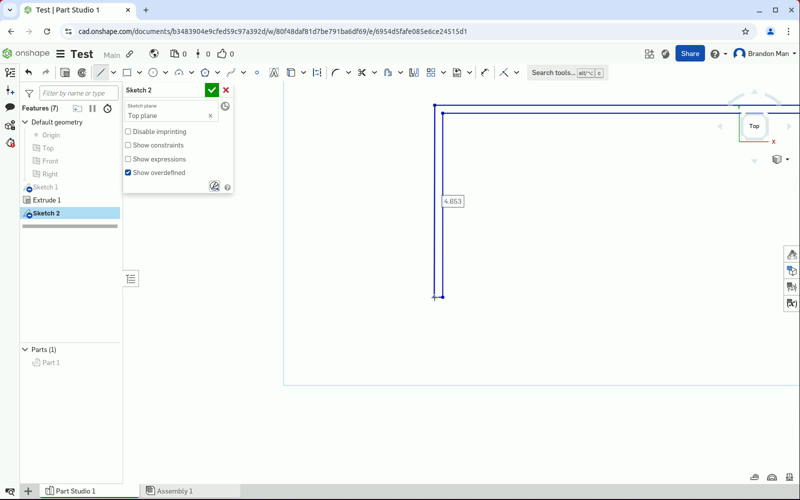
scroll(-6)
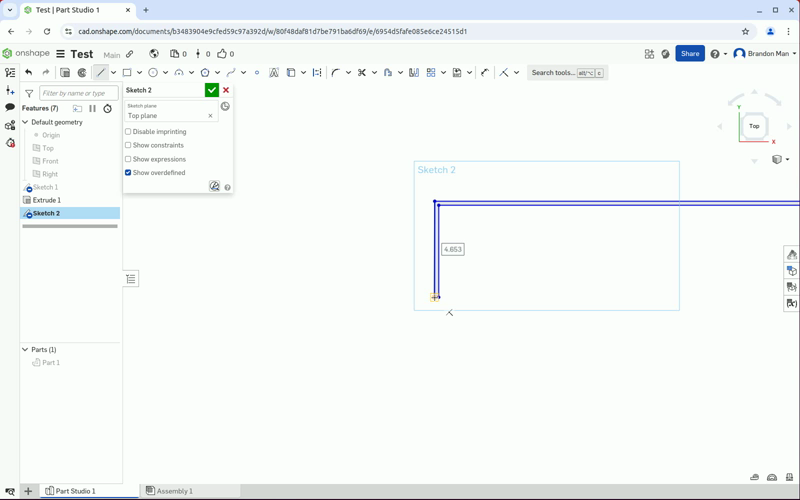
scroll(-6)
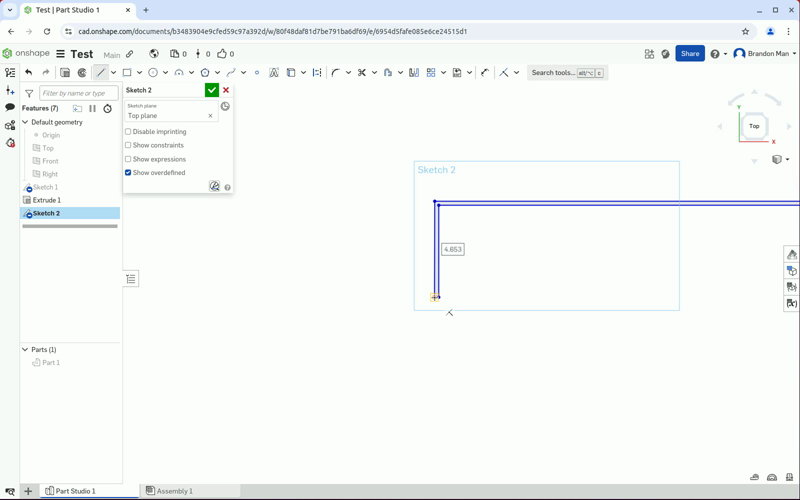
scroll(-6)
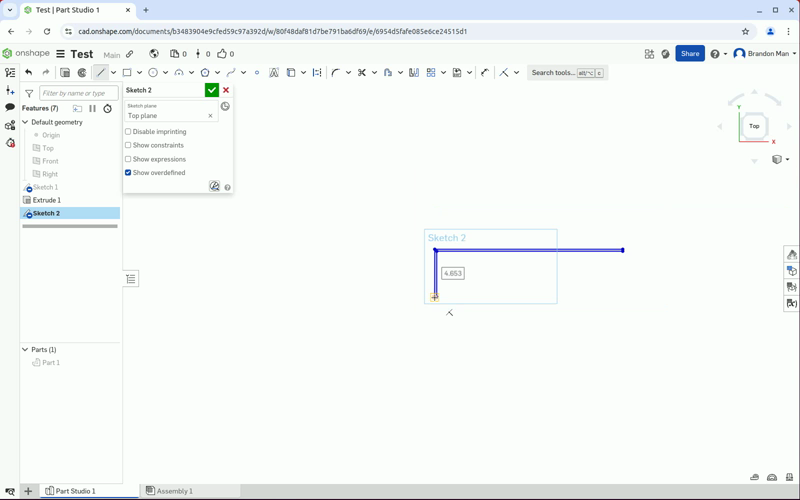
scroll(-6)
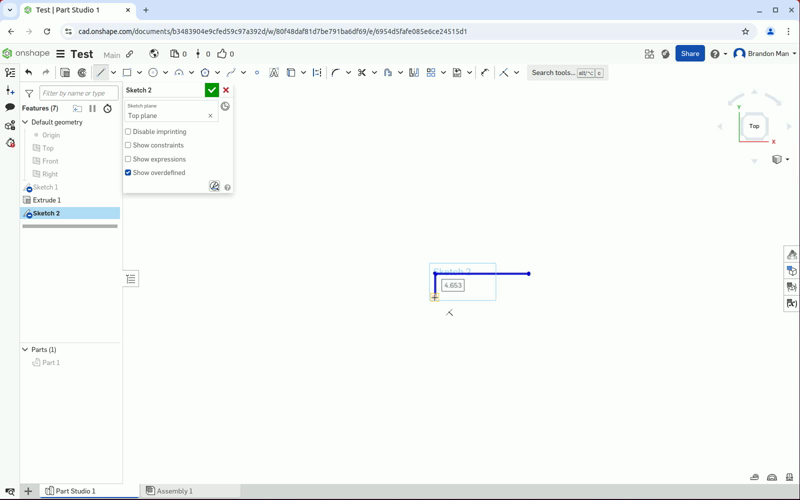
key(esc)
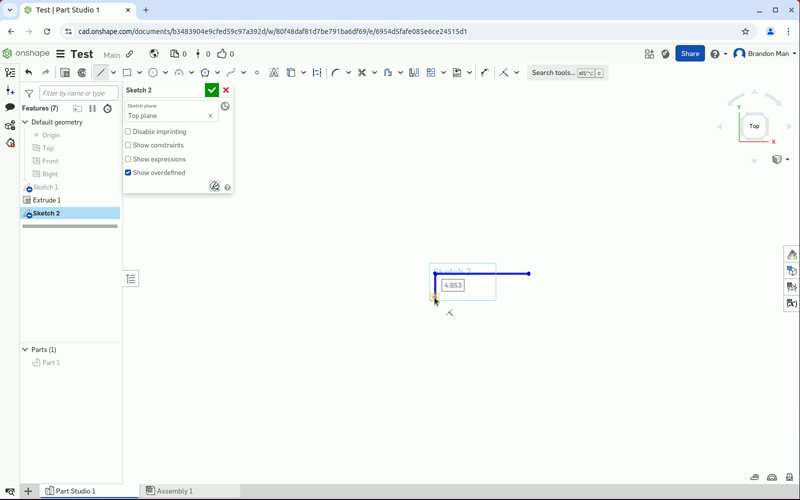
mouse_move(451, 273)
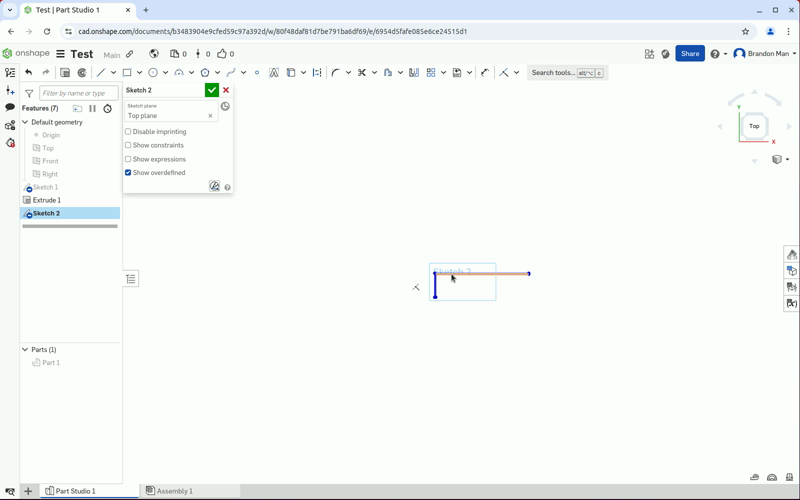
scroll(6)
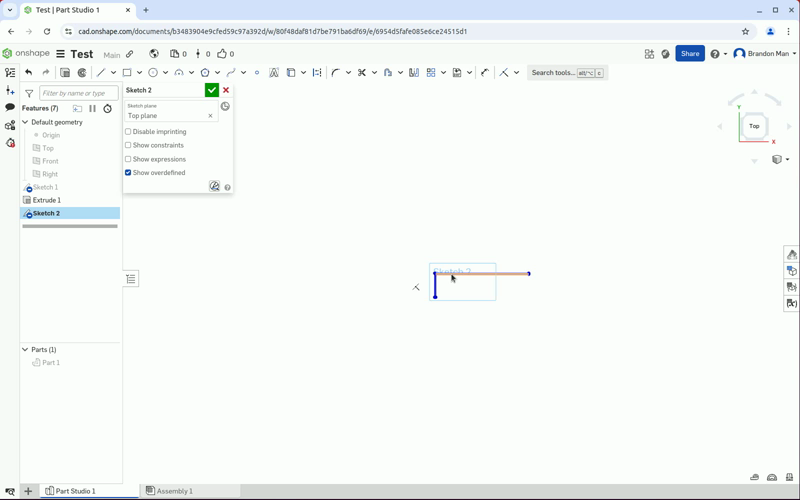
scroll(6)
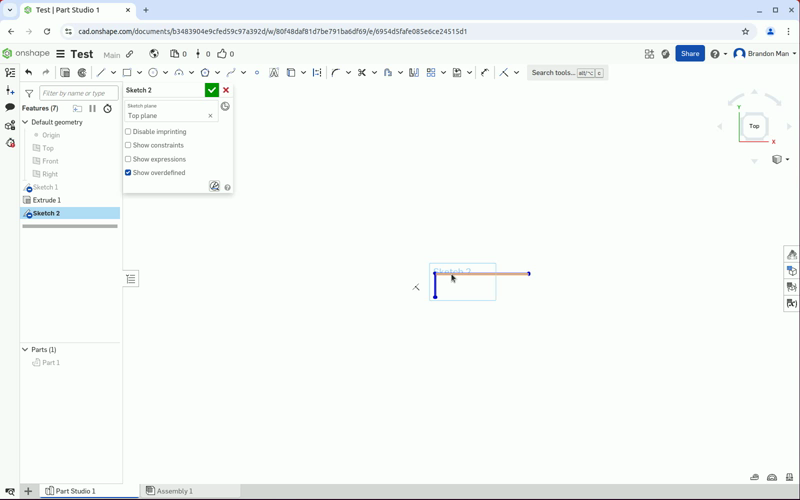
scroll(6)
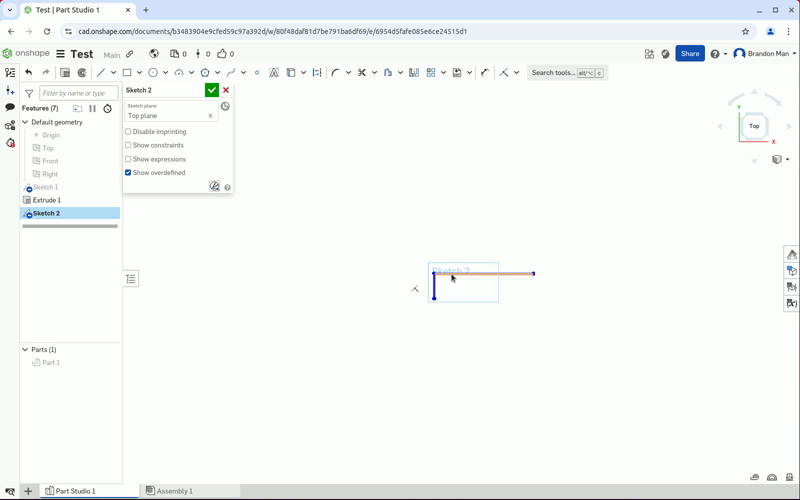
scroll(6)
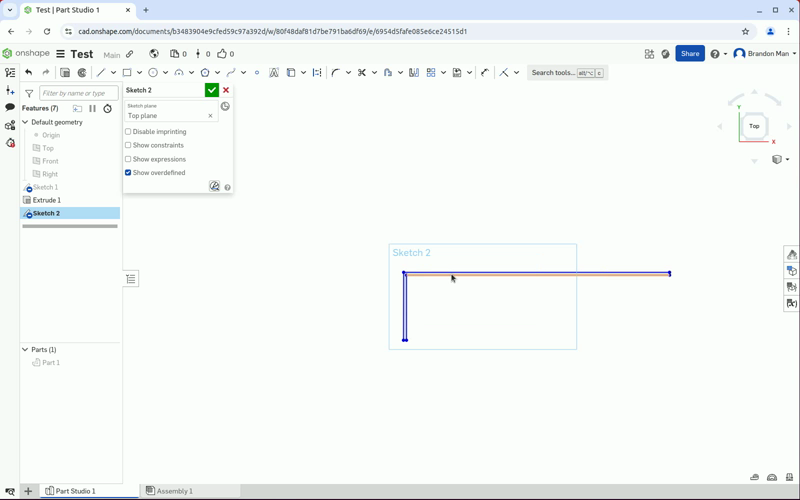
scroll(6)
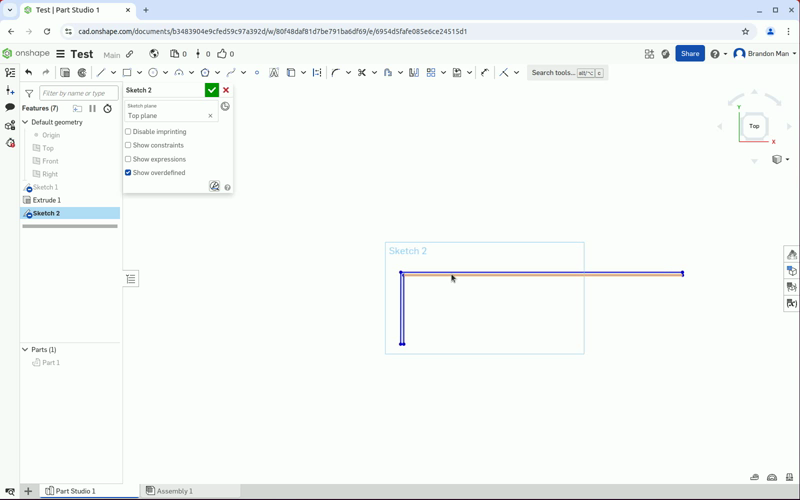
scroll(6)
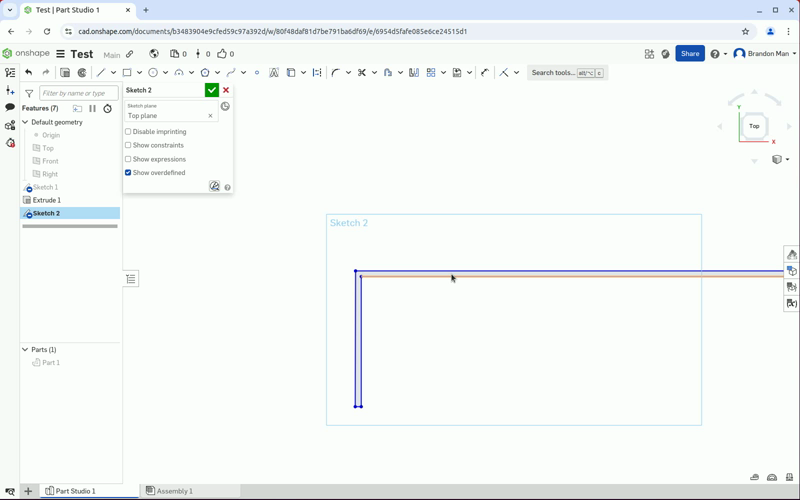
scroll(6)
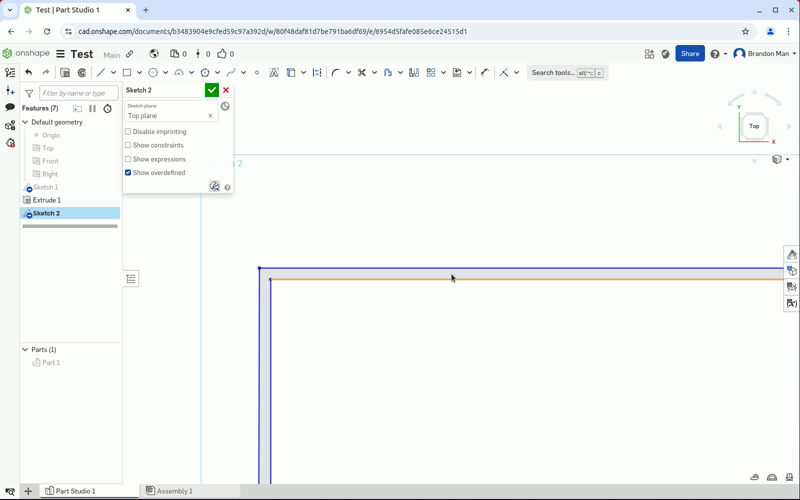
click(451, 273)
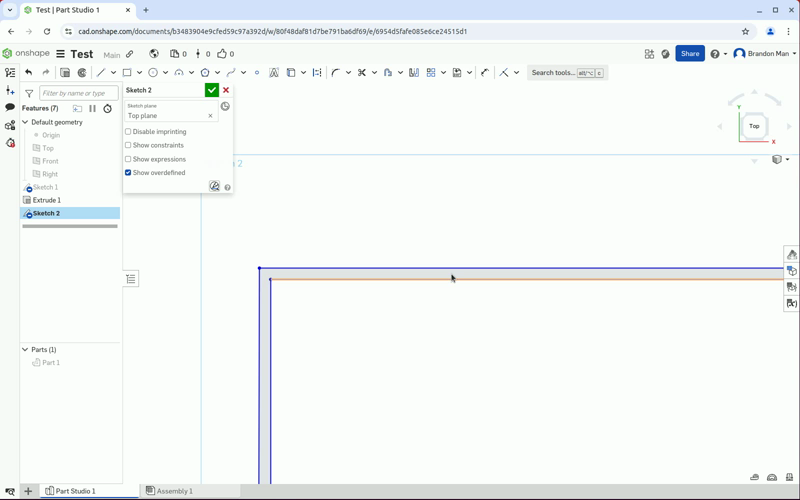
scroll(-6)
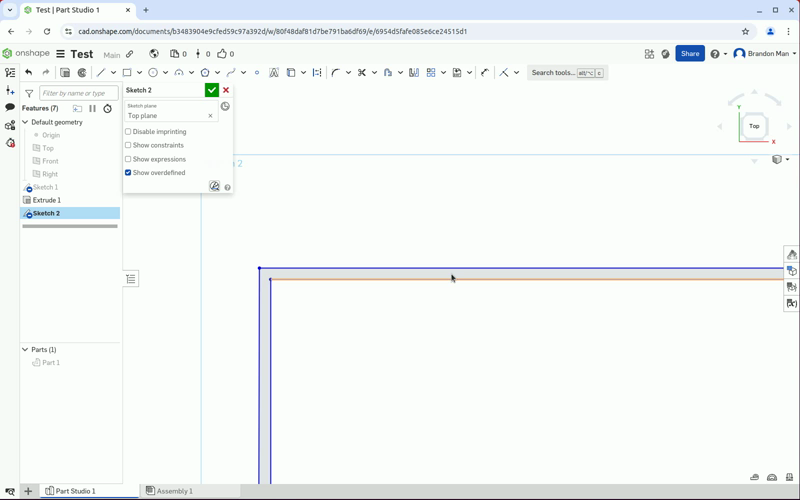
scroll(-6)
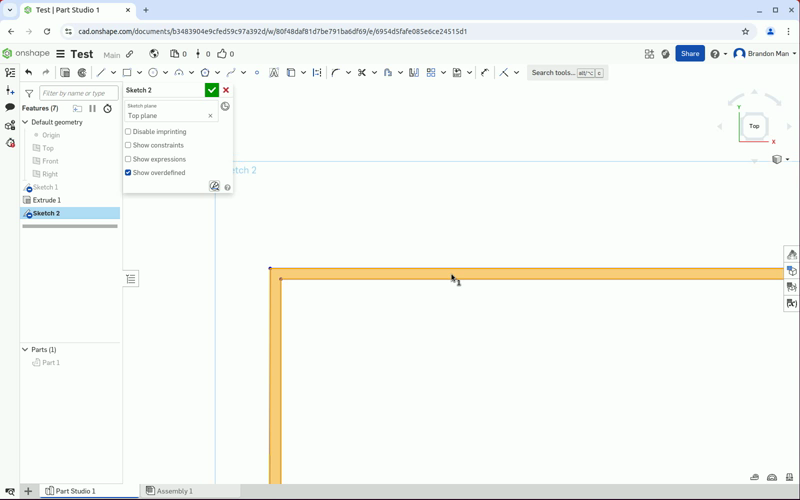
scroll(-6)
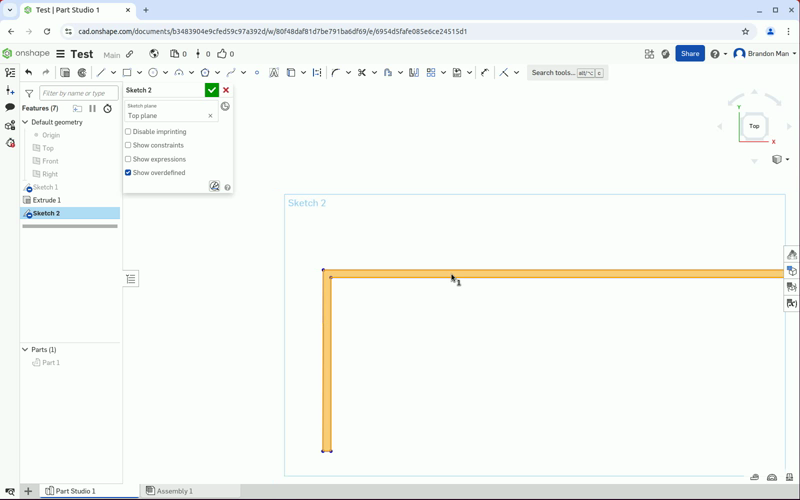
scroll(-6)
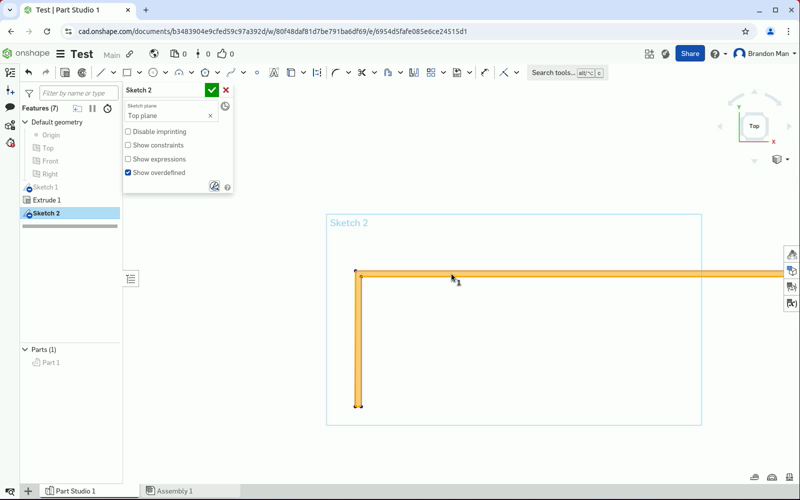
scroll(-6)
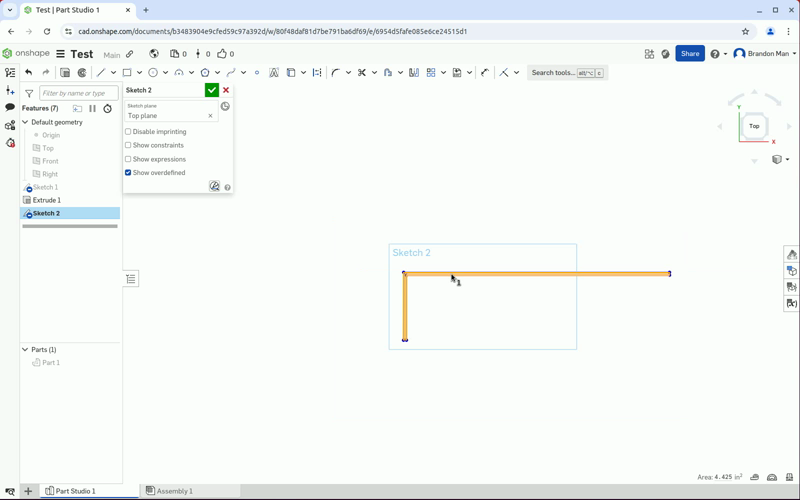
scroll(-6)
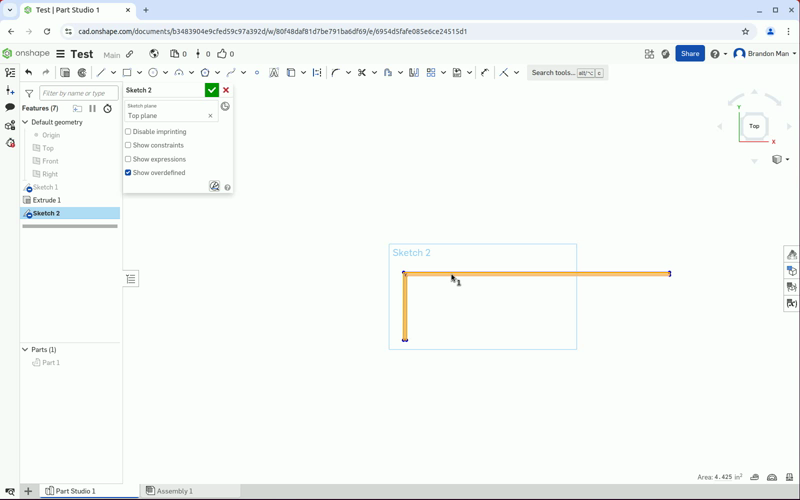
scroll(-6)
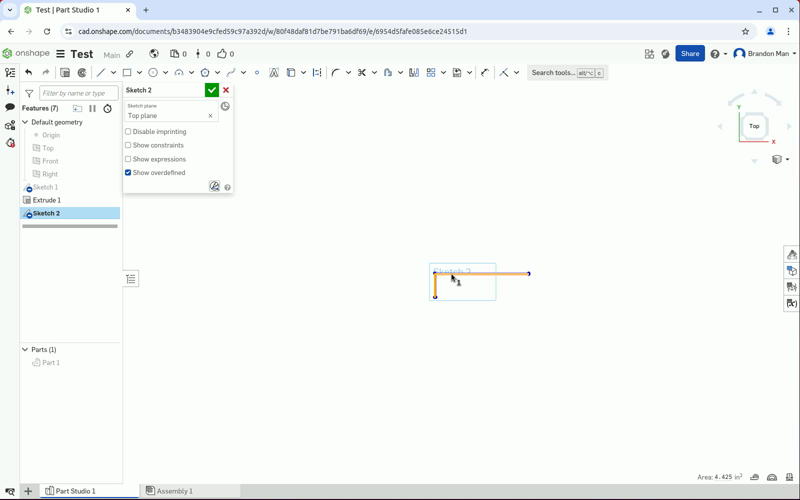
mouse_move(73, 352)
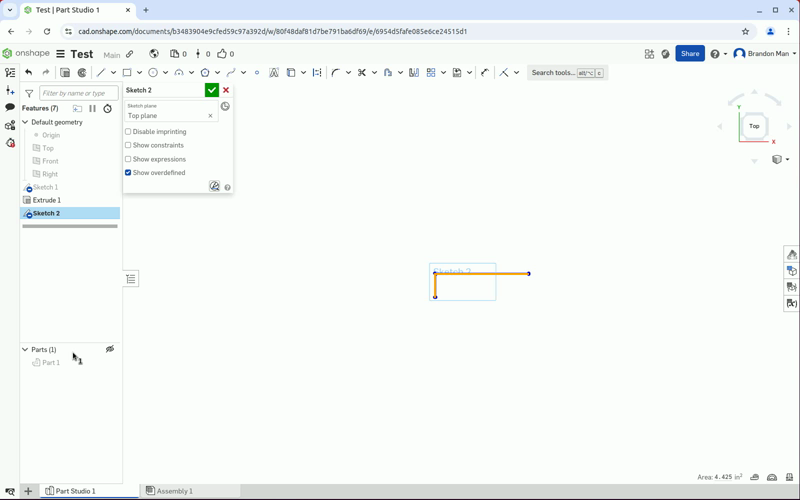
key(shift+y)
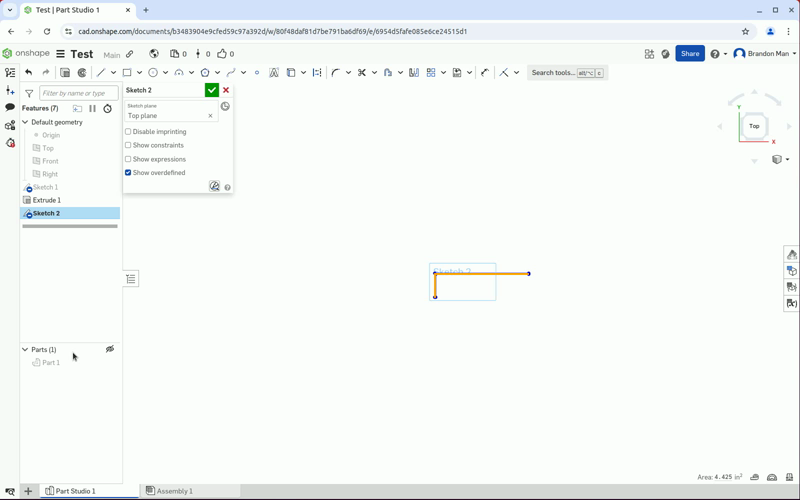
key(shift+e)
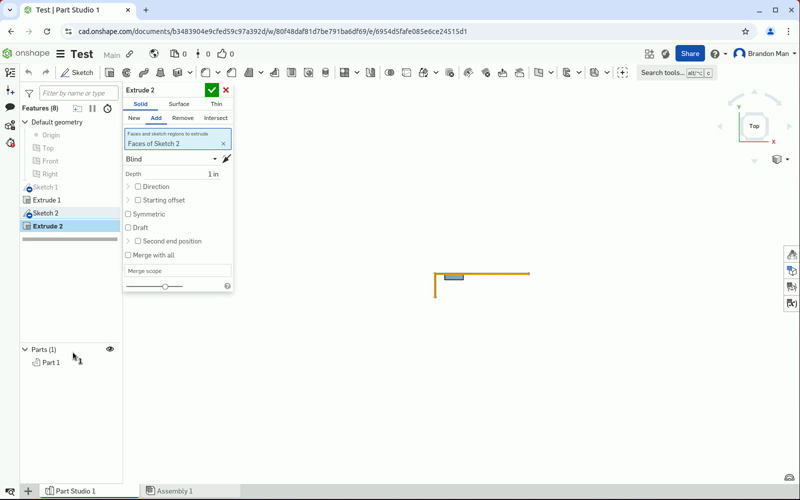
mouse_move(143, 106)
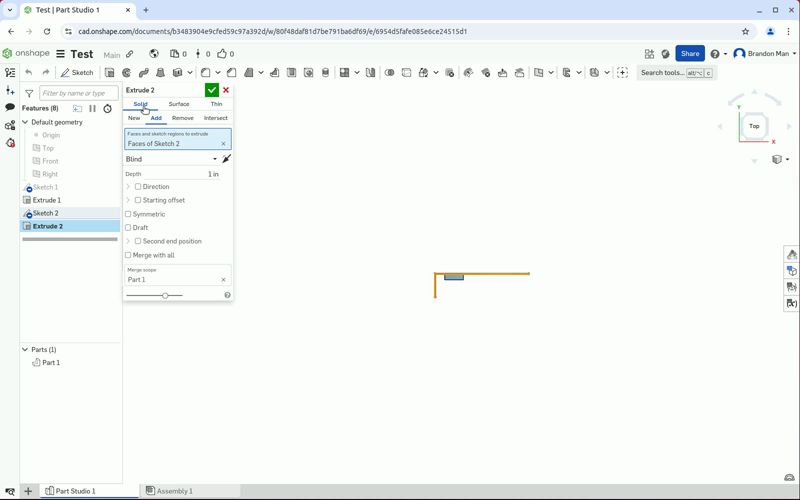
click(143, 106)
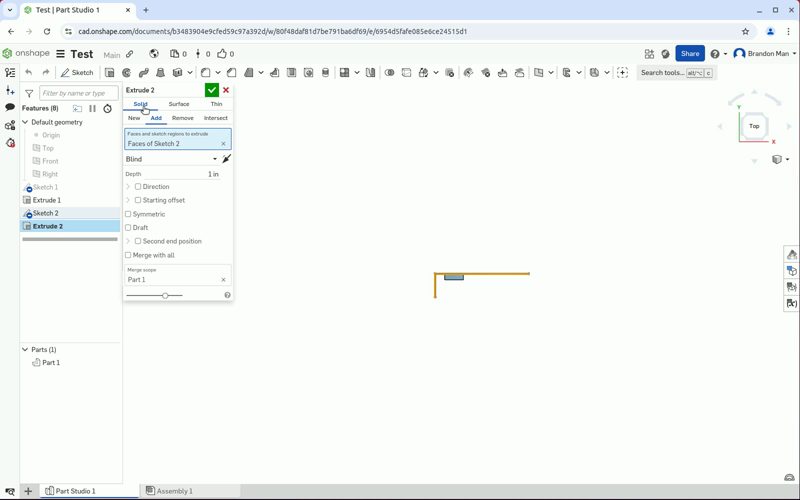
mouse_move(137, 120)
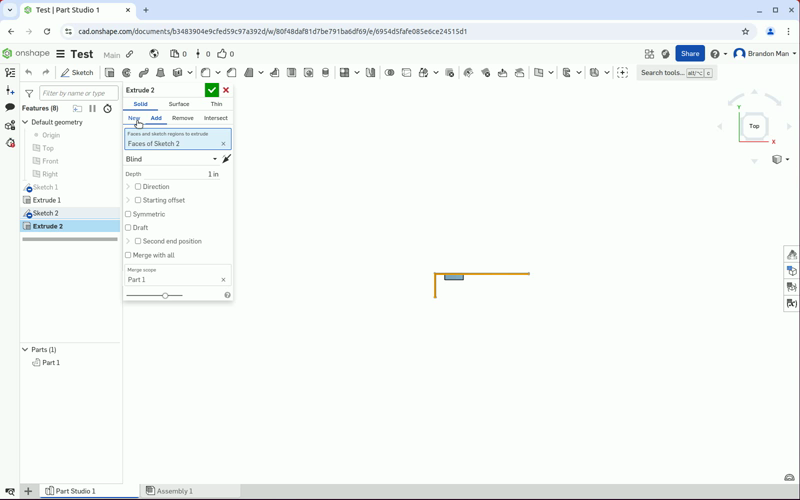
click(137, 120)
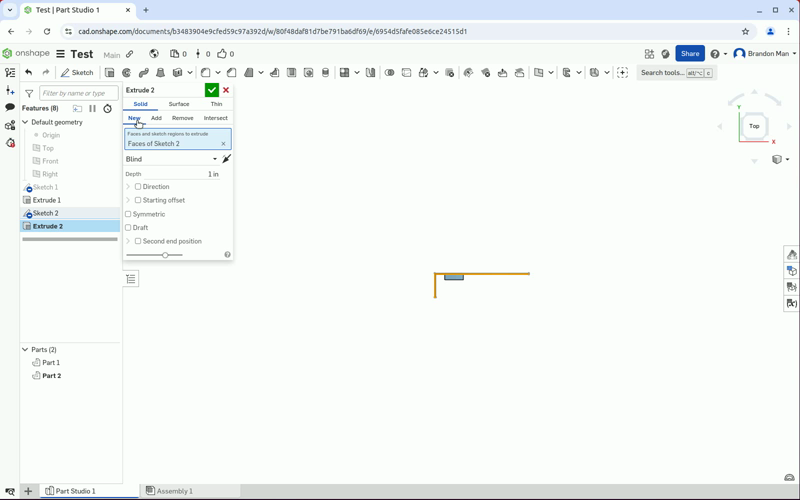
key(tab, 4)
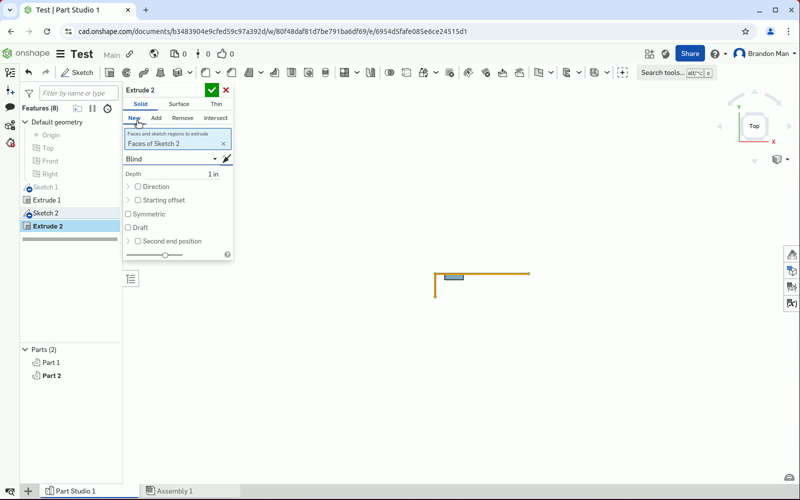
text(23.108)
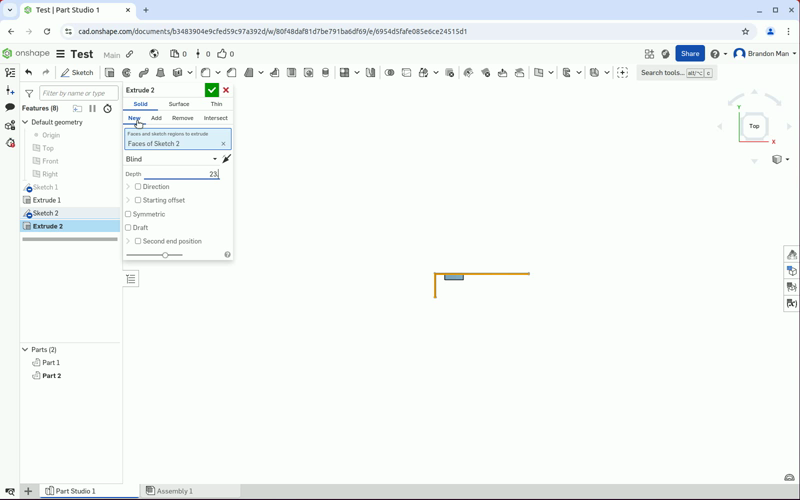
key(enter)
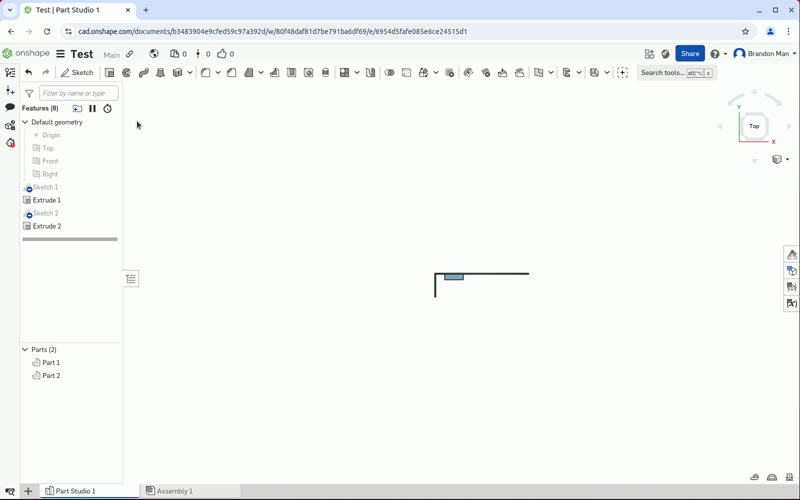
key(shift+h)
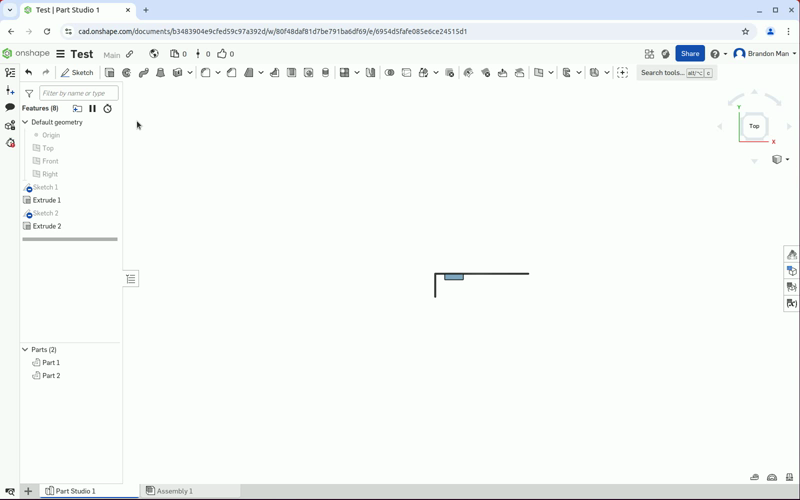
key(shift+h)
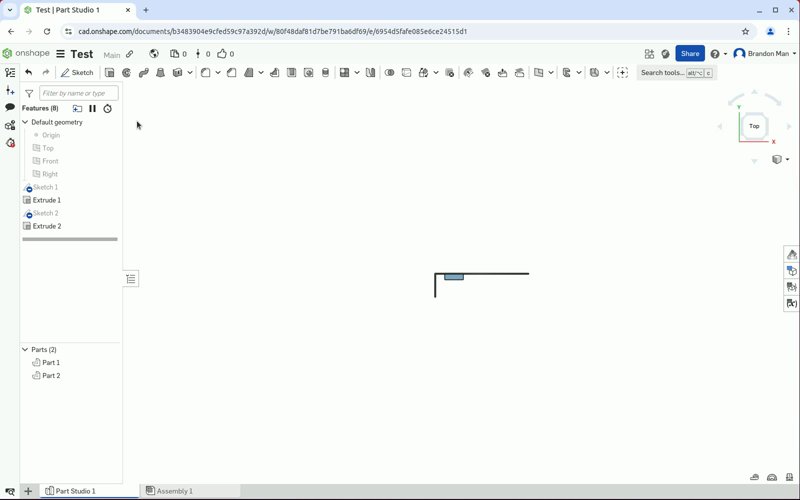
mouse_move(73, 189)
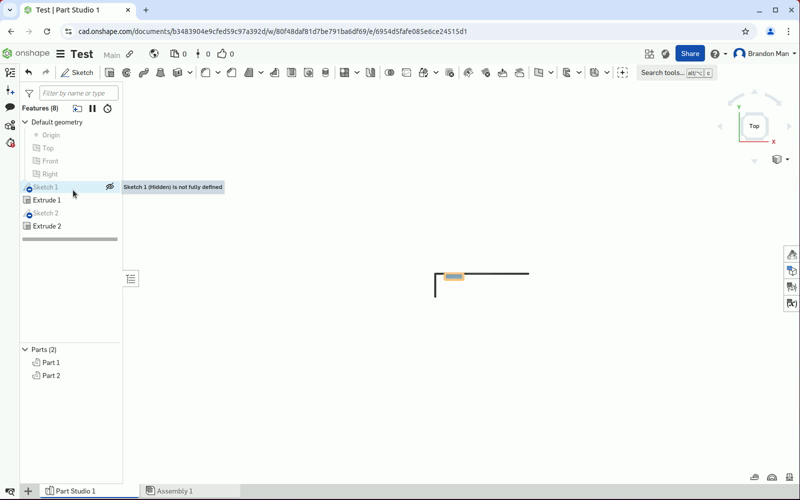
click(73, 189)
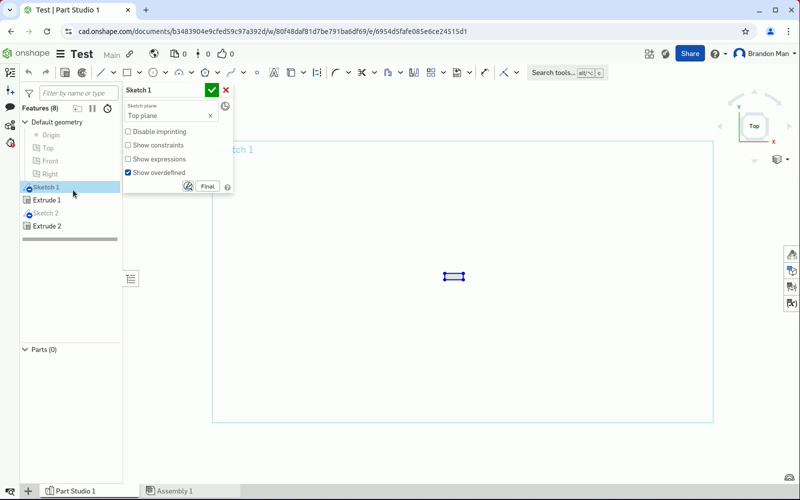
mouse_move(229, 92)
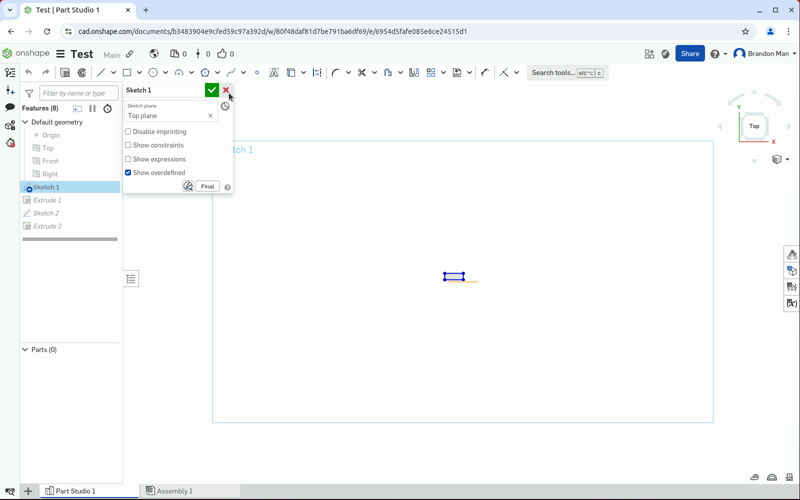
click(229, 92)
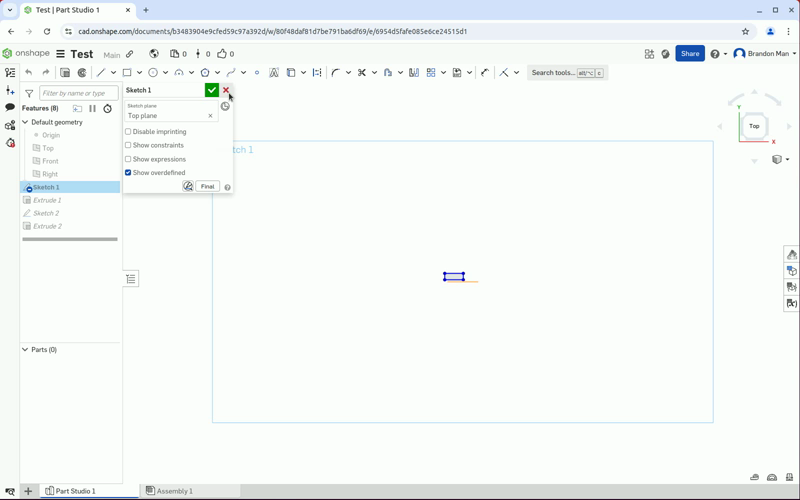
key(shift+s)
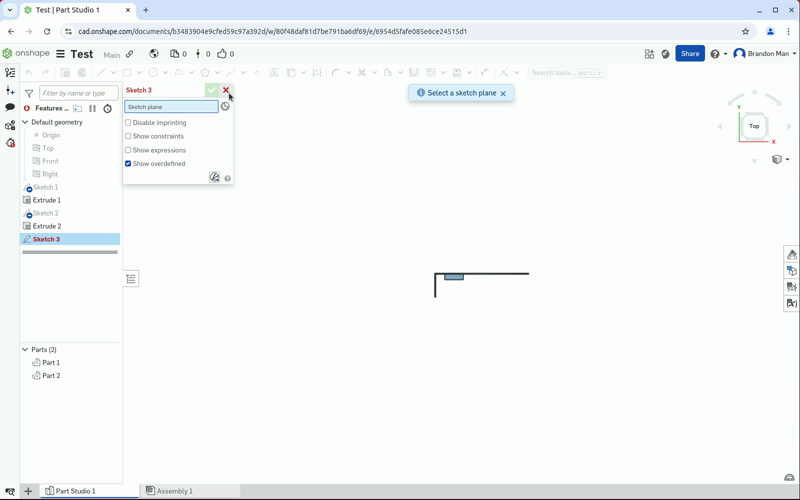
mouse_move(73, 150)
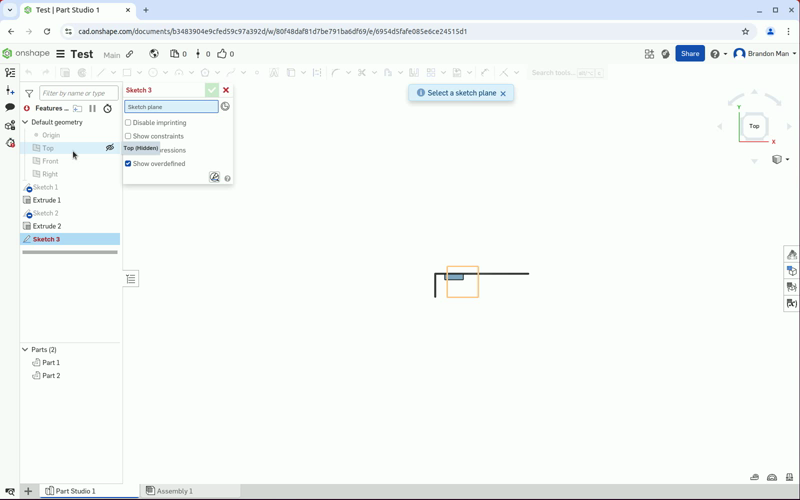
click(73, 150)
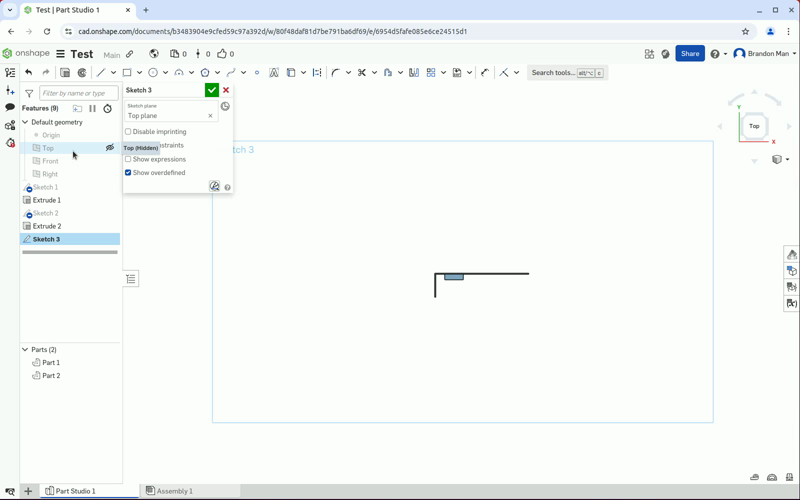
mouse_move(73, 352)
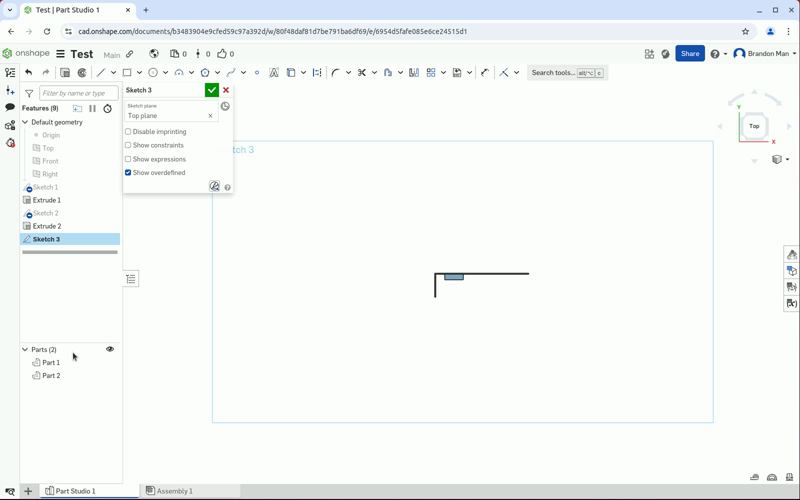
key(y)
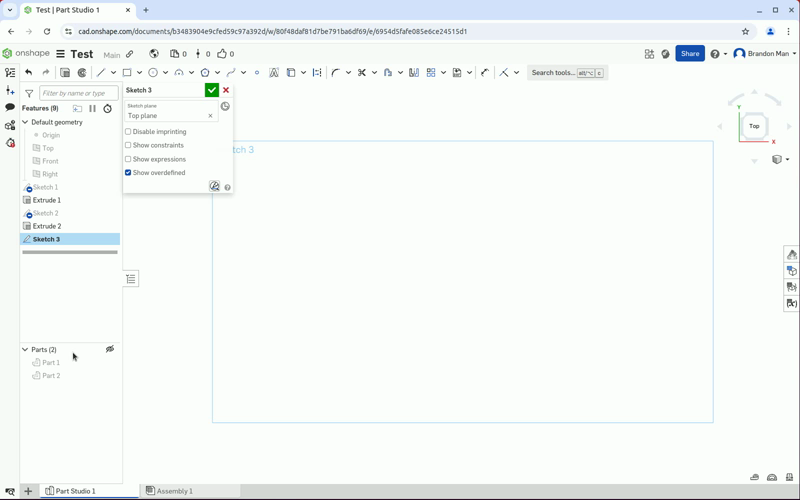
key(l)
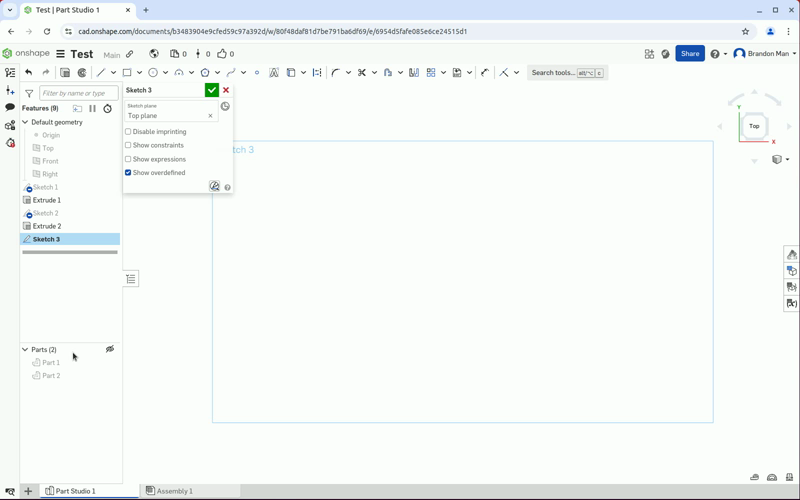
key_down(shift)
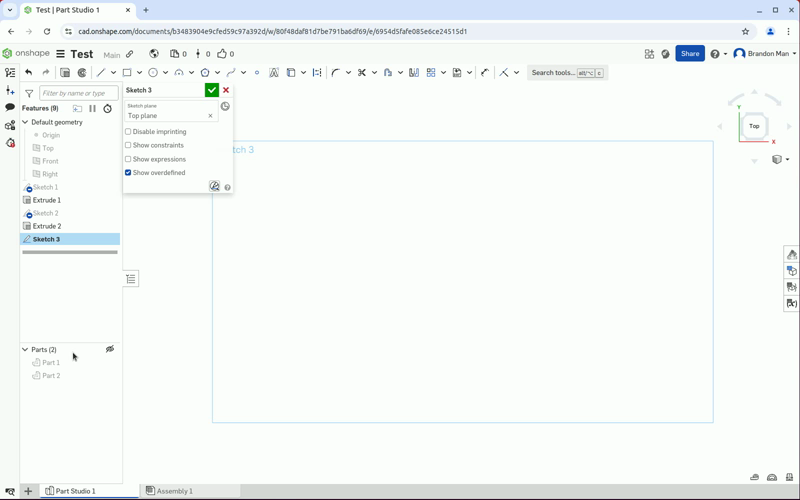
mouse_move(436, 376)
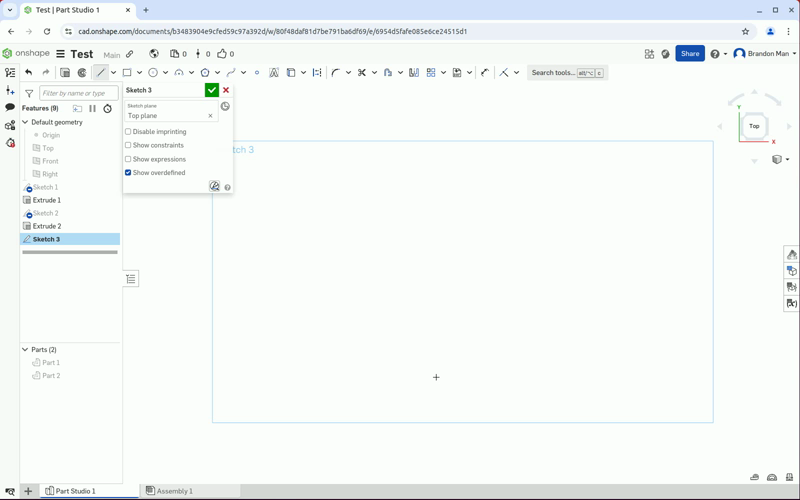
click(436, 376)
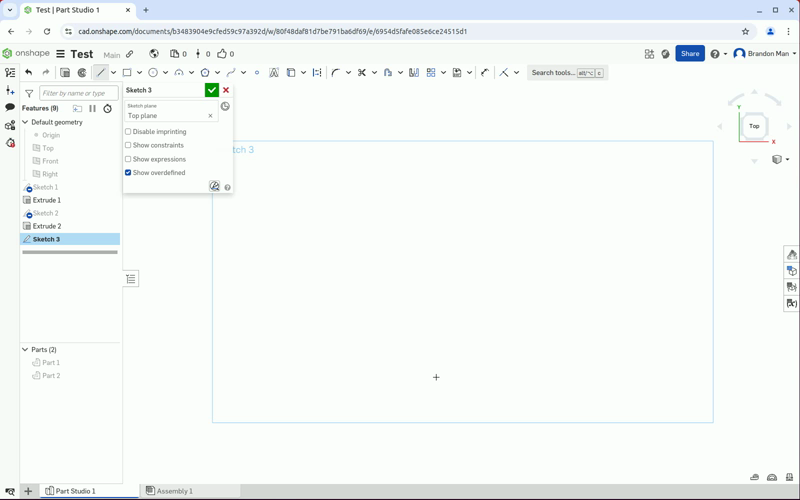
key_up(shift)
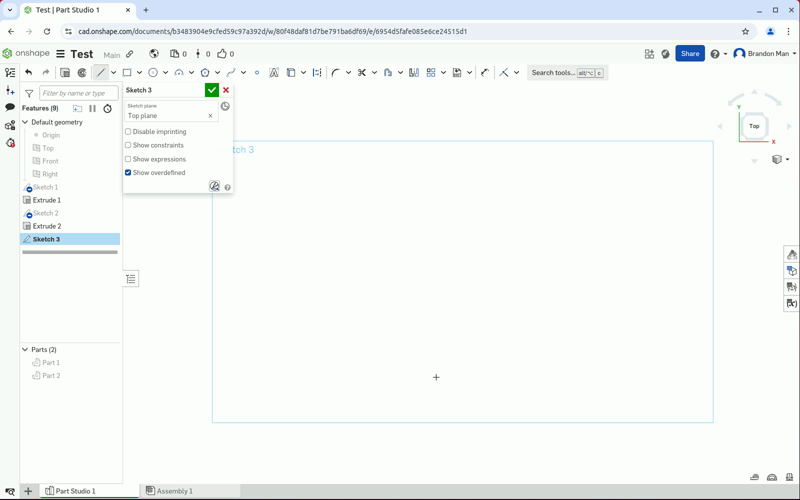
key_down(shift)
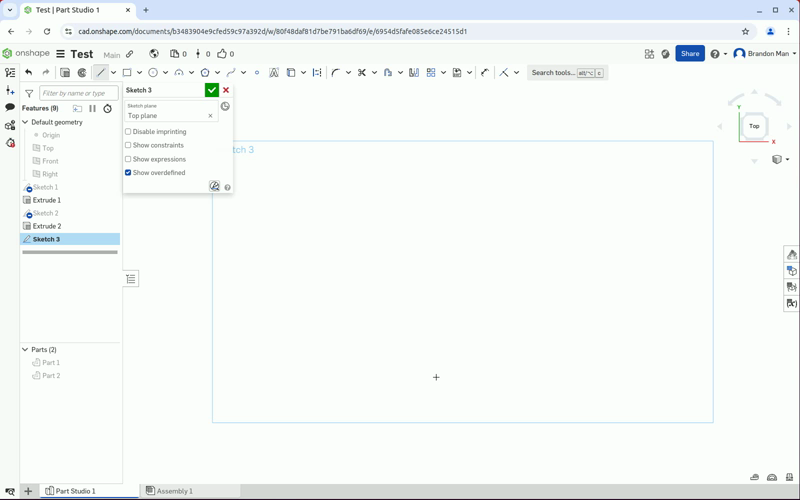
mouse_move(506, 376)
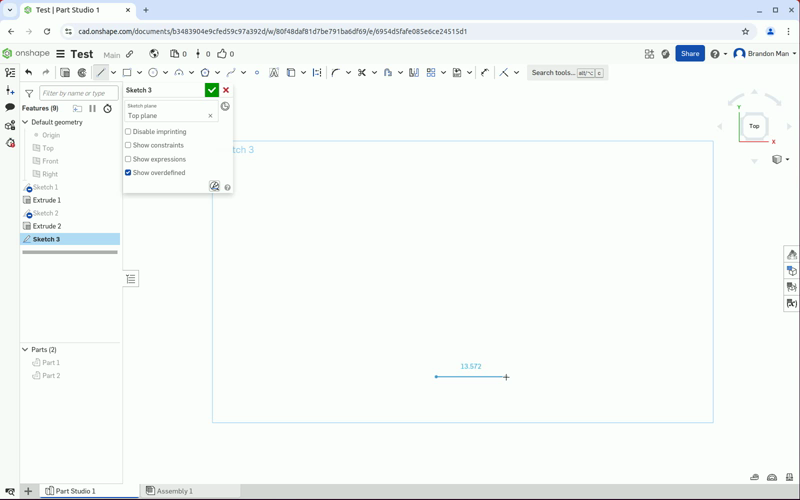
click(506, 376)
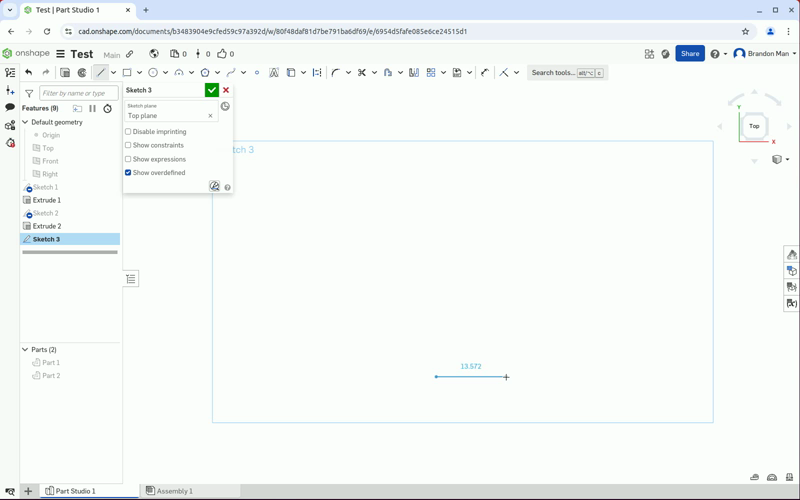
key_up(shift)
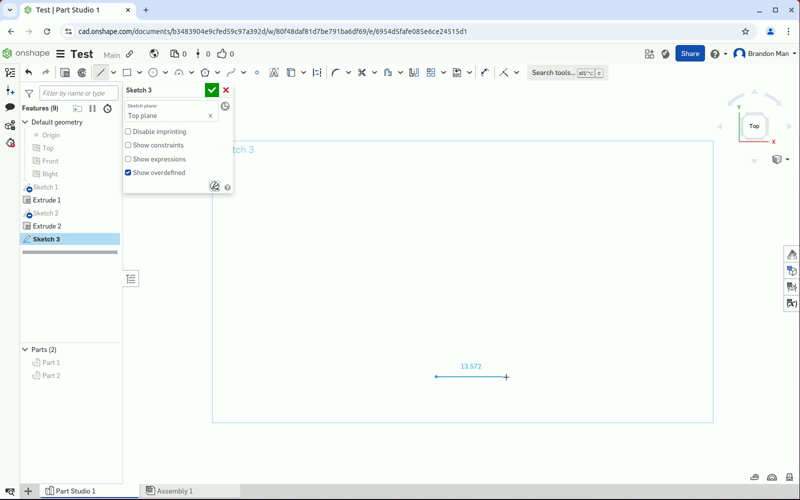
key_down(shift)
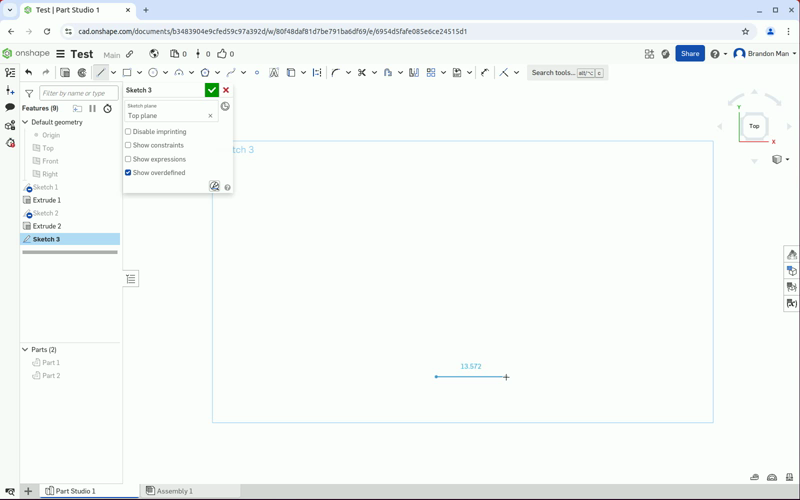
mouse_move(506, 282)
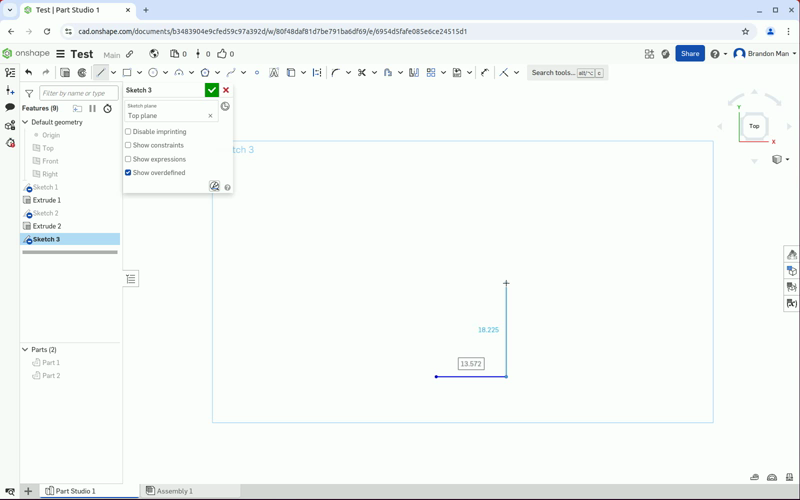
click(506, 282)
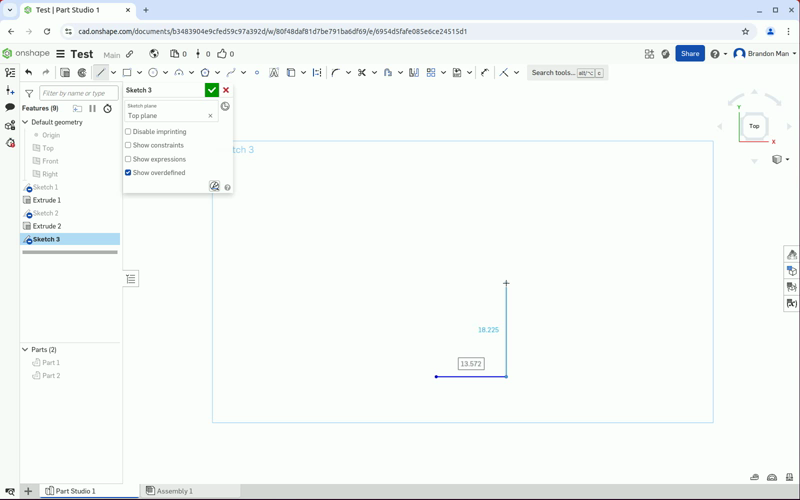
key_up(shift)
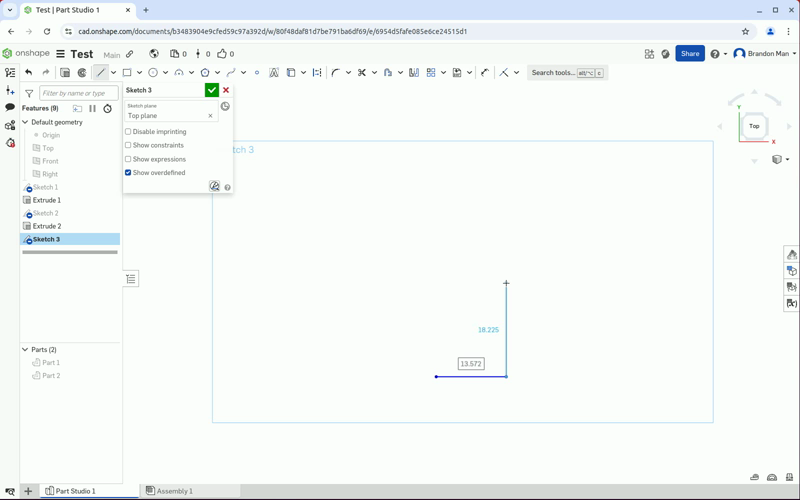
key_down(shift)
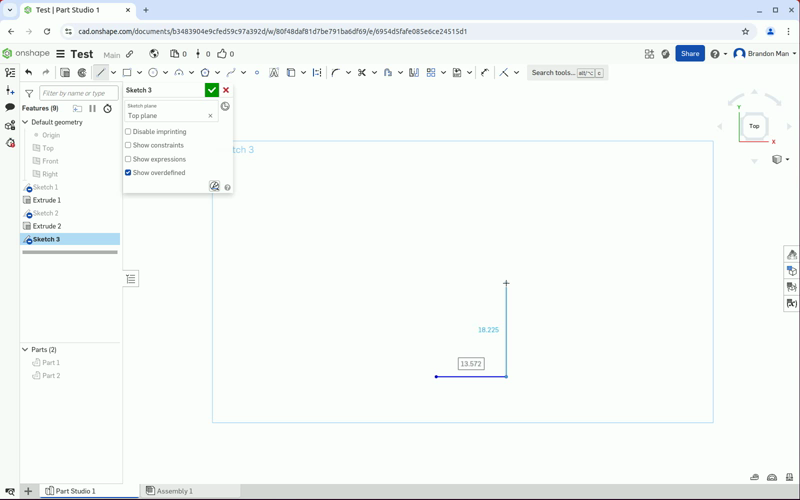
mouse_move(436, 282)
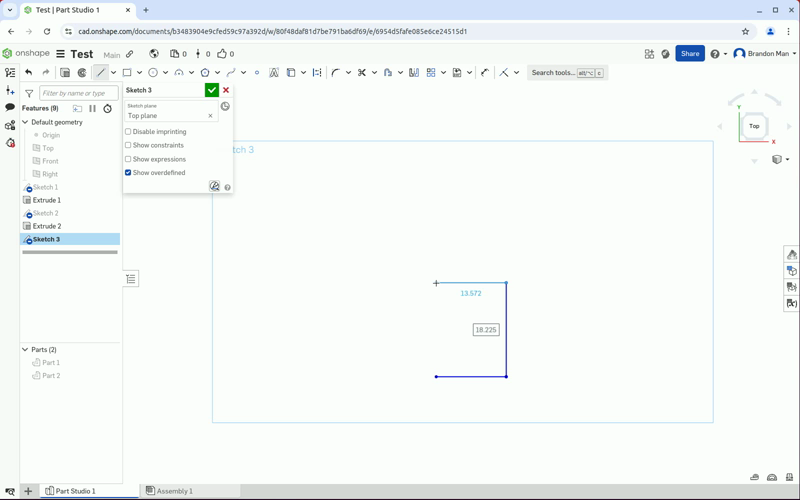
click(436, 282)
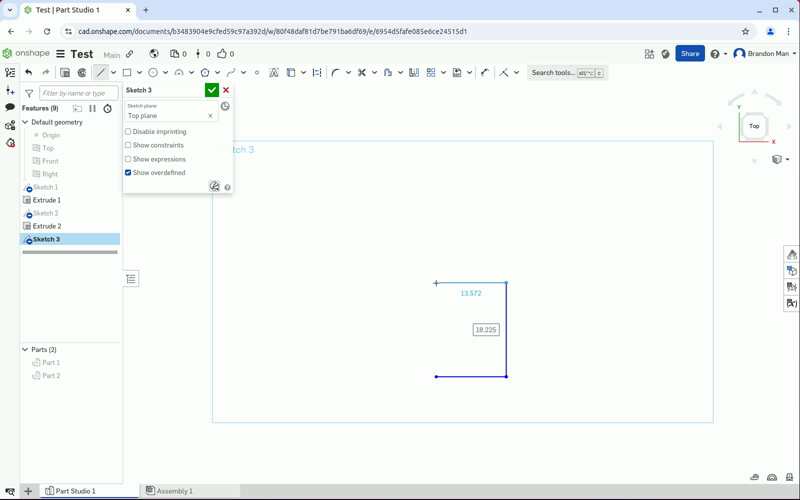
key_up(shift)
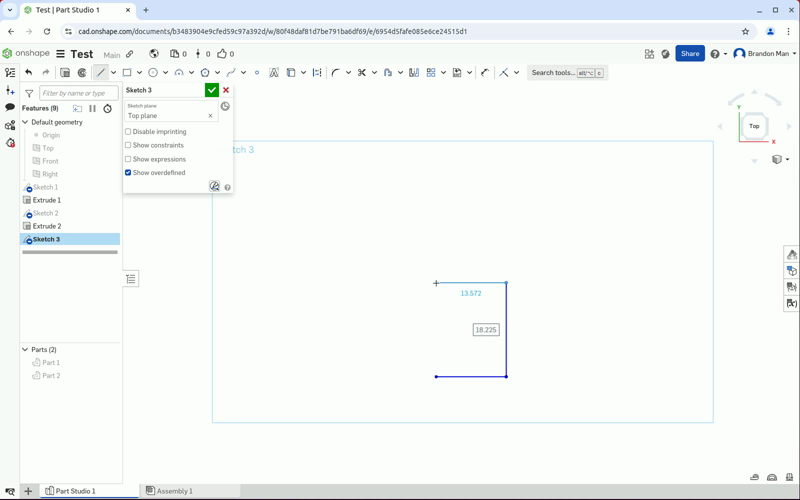
key_down(shift)
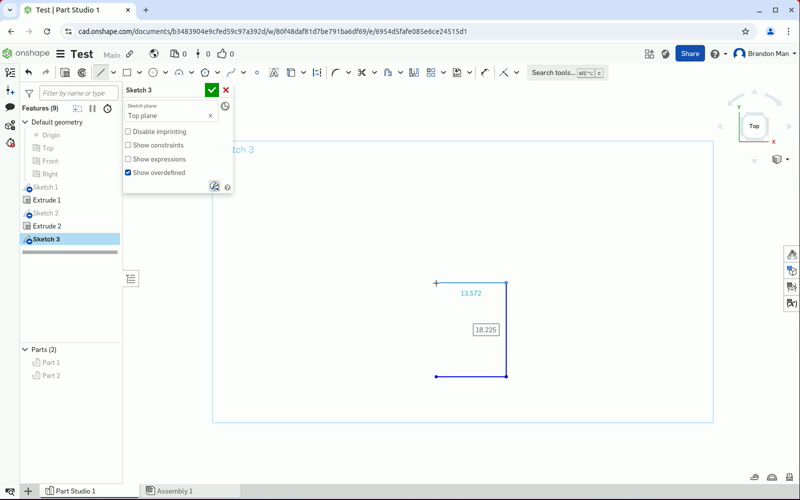
mouse_move(436, 376)
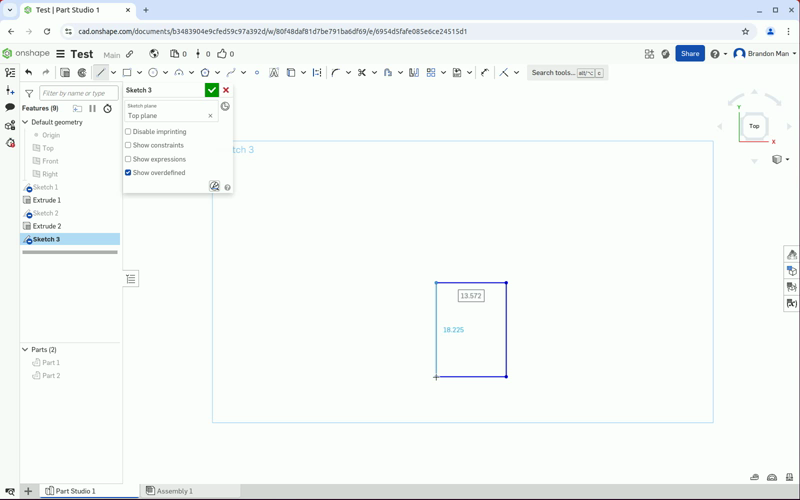
key_up(shift)
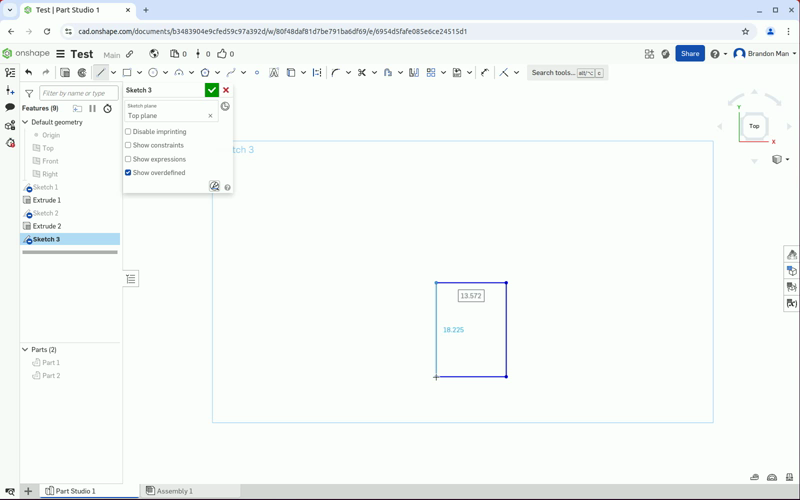
click(436, 376)
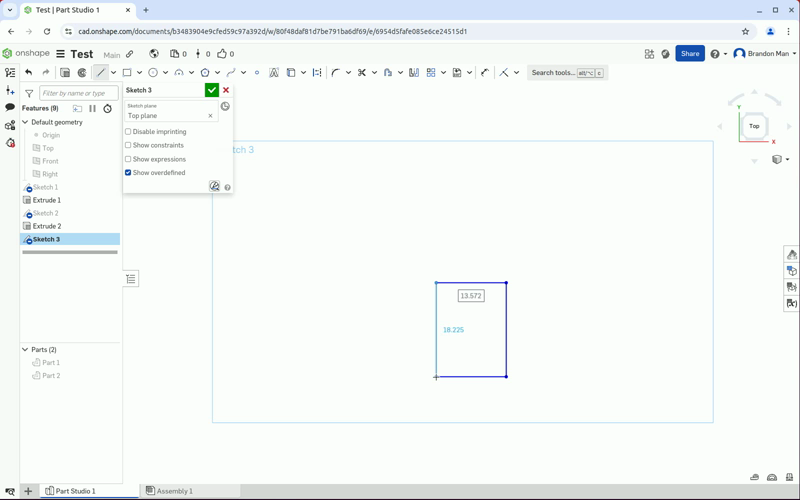
key(esc)
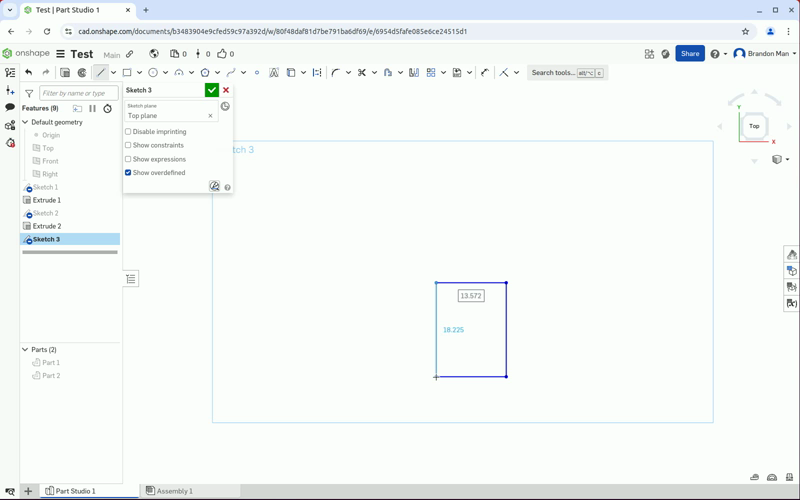
mouse_move(453, 370)
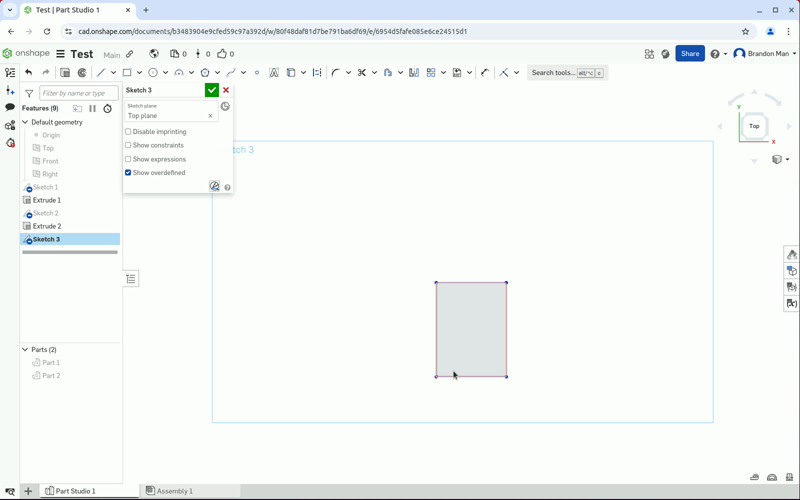
click(453, 370)
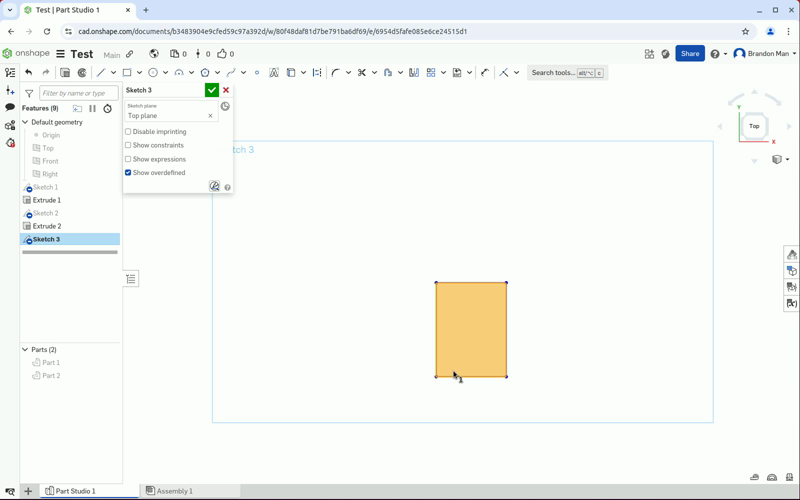
mouse_move(73, 352)
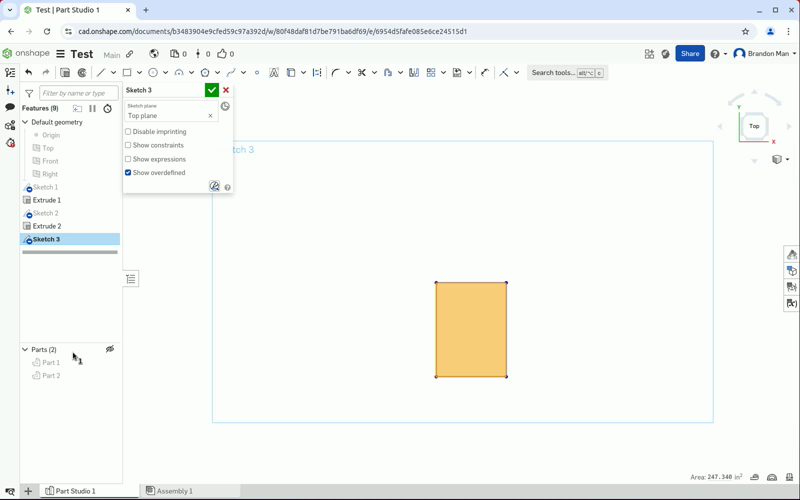
key(shift+y)
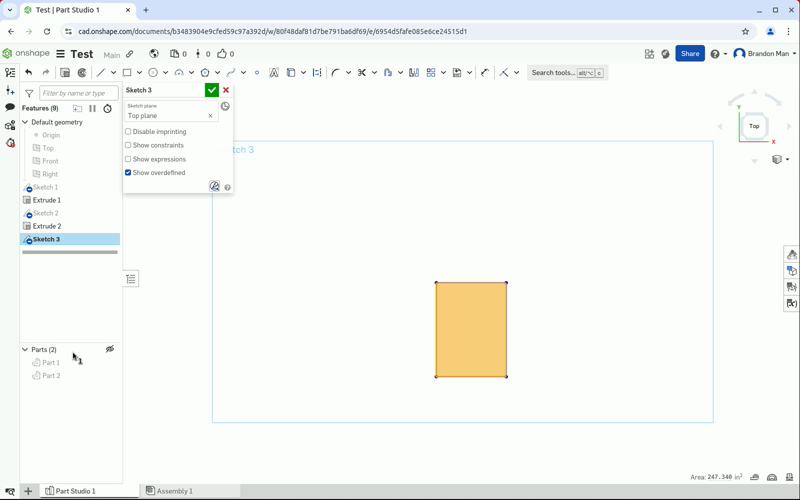
key(shift+e)
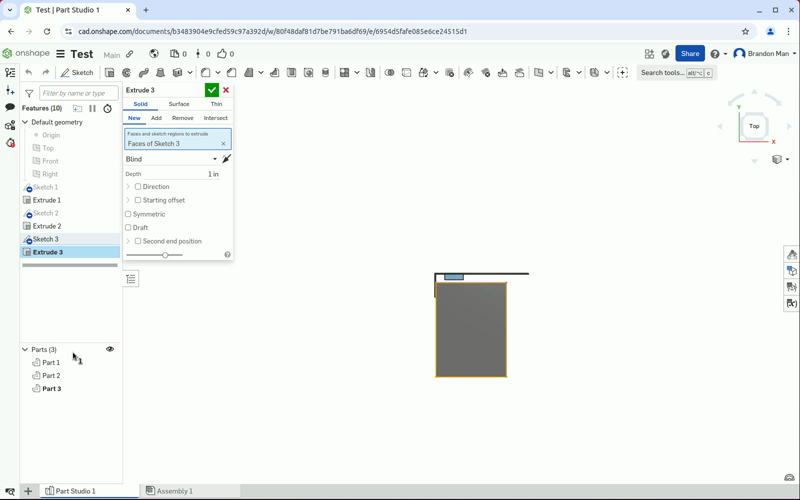
mouse_move(143, 106)
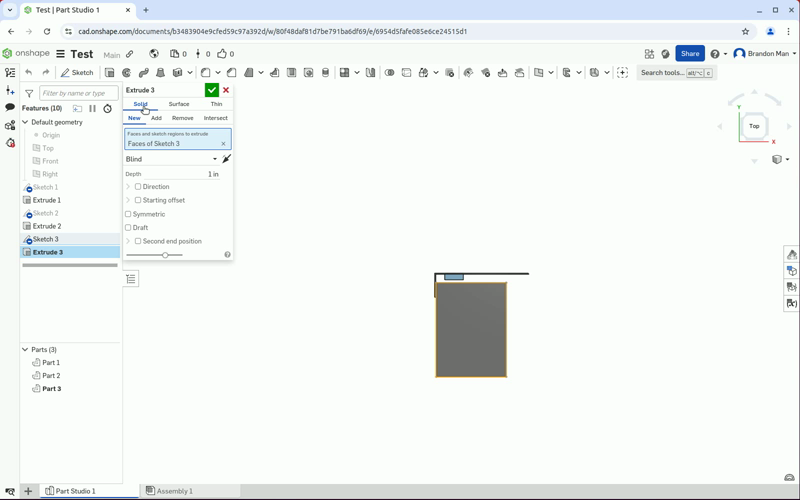
click(143, 106)
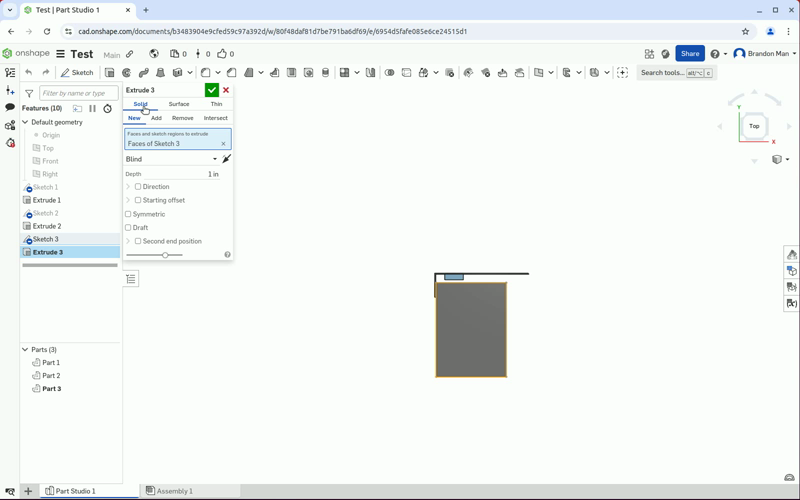
mouse_move(137, 120)
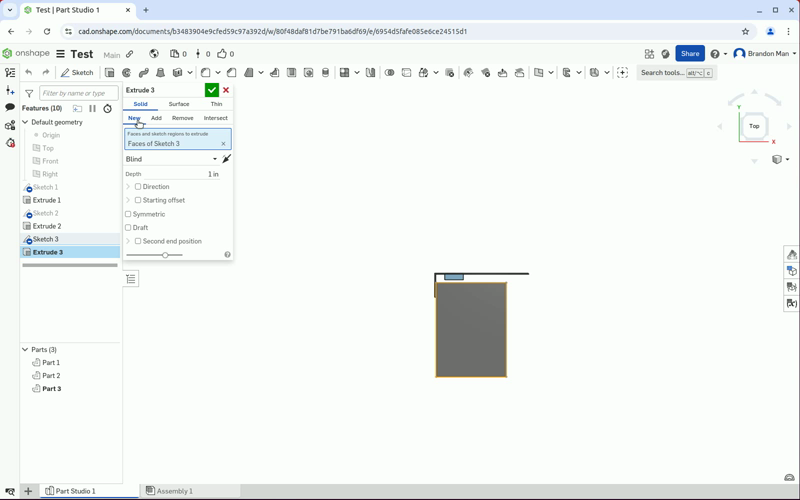
click(137, 120)
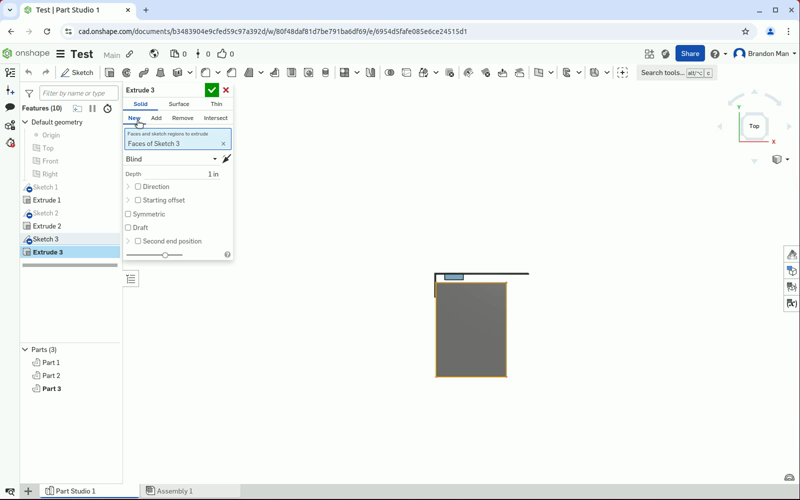
key(tab, 4)
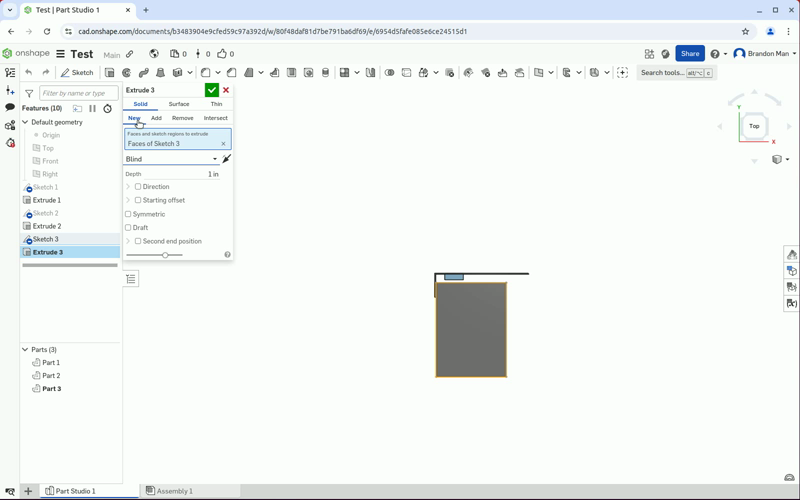
text(5.777)
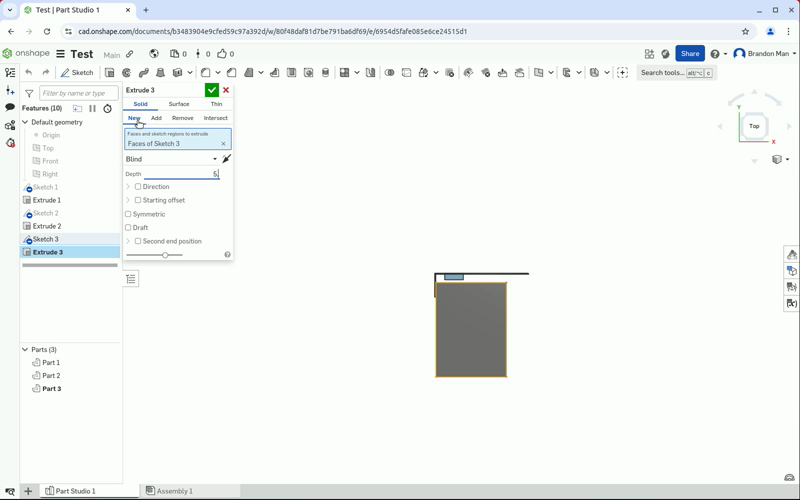
key(enter)
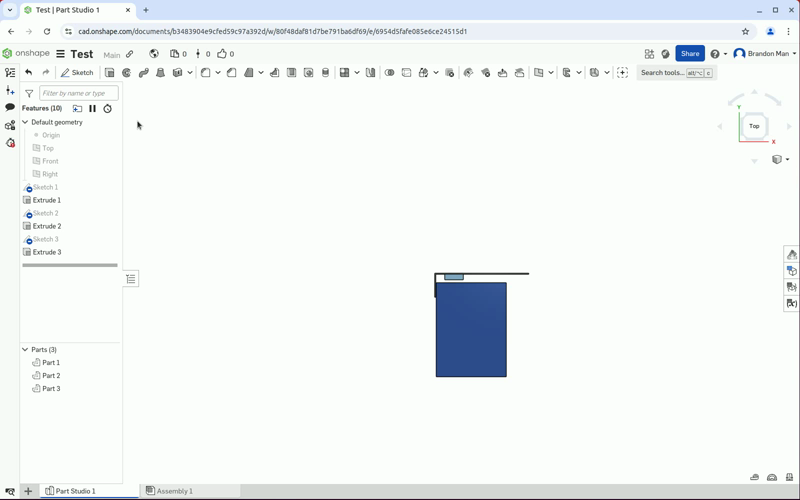
key(shift+h)
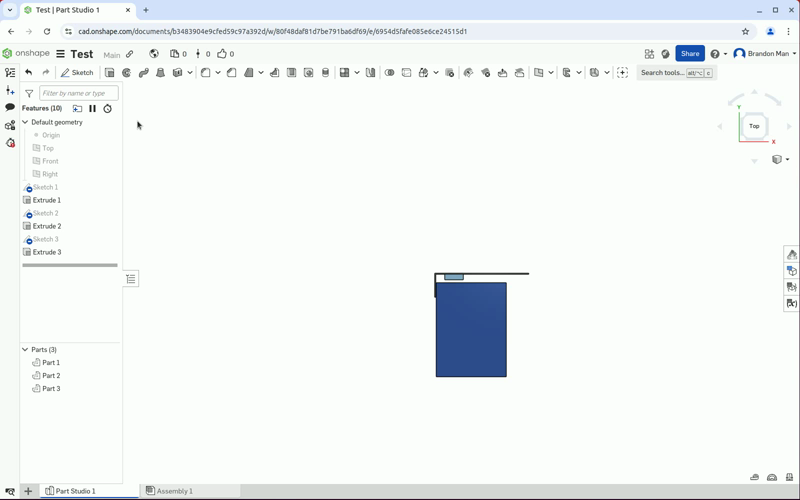
key(shift+h)
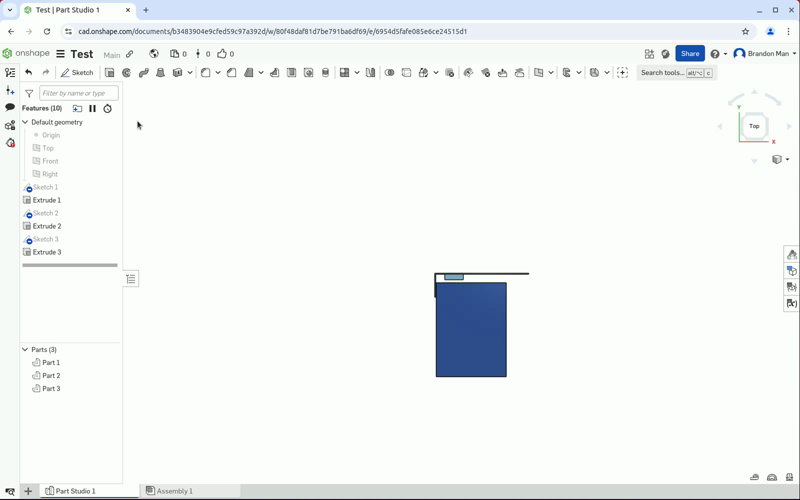
key(shift+7)
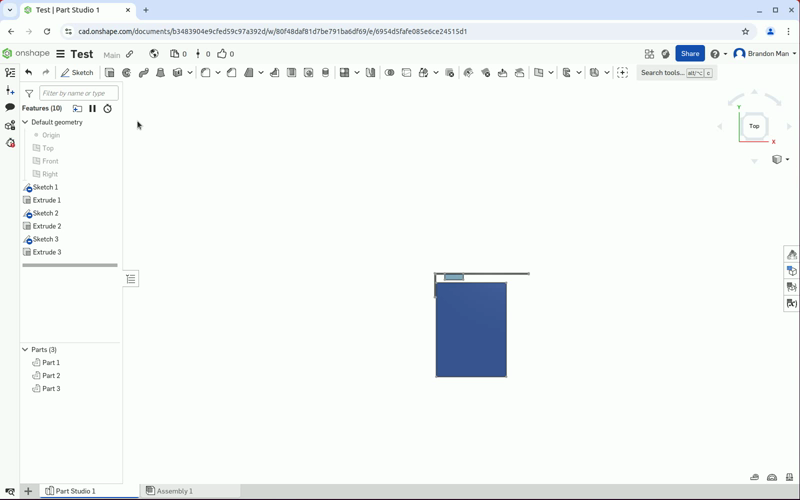
key(up, 3)
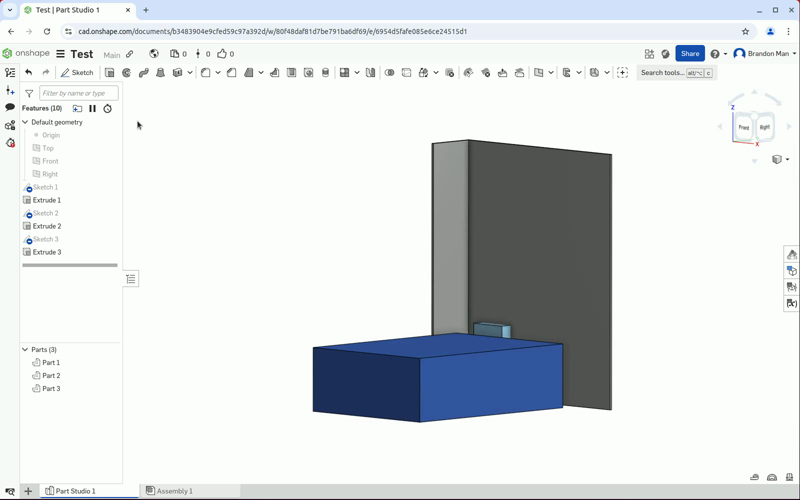
key(left, 3)
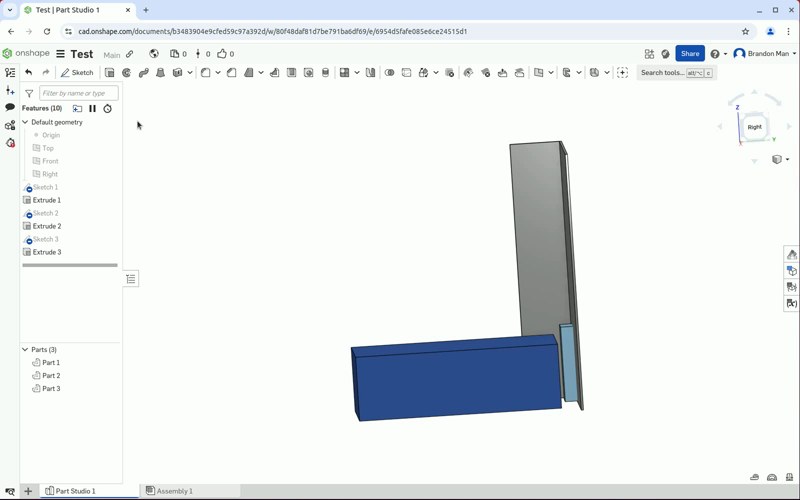
key(right, 3)
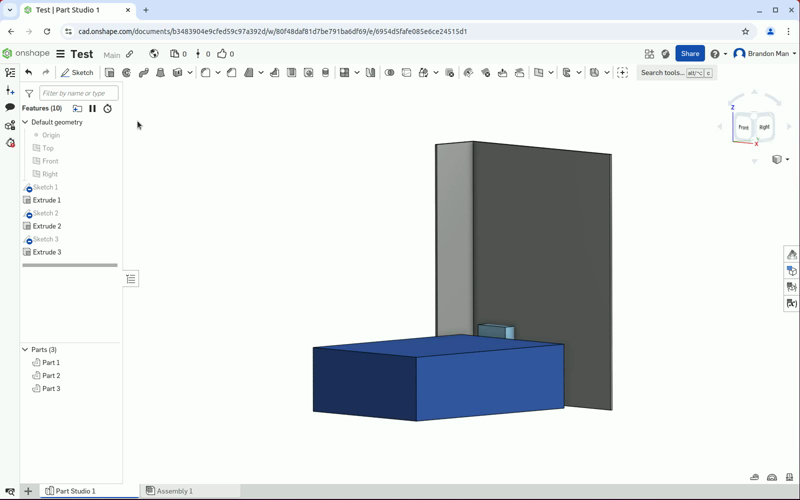
key(down, 3)
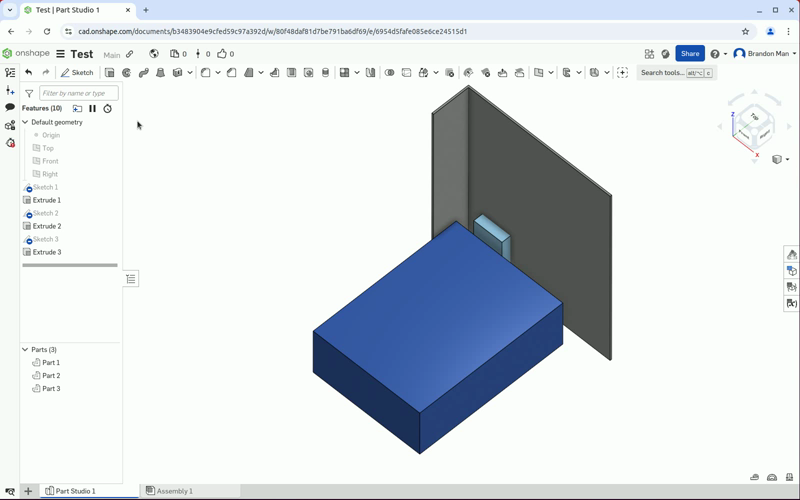
mouse_move(73, 189)
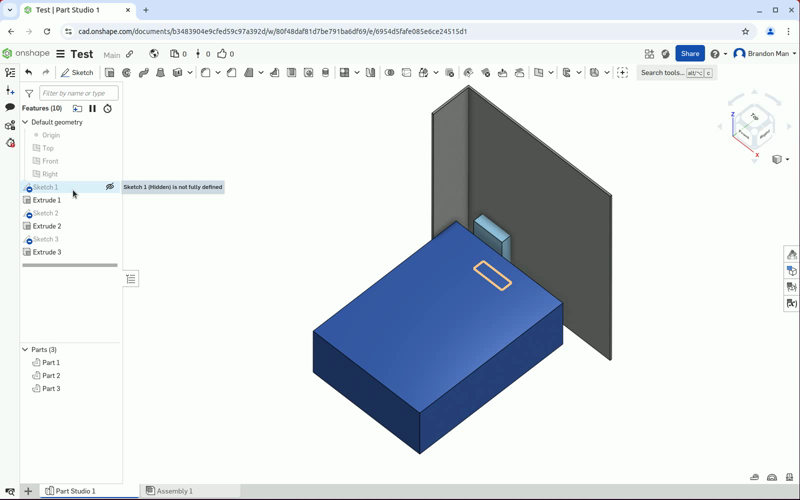
click(73, 189)